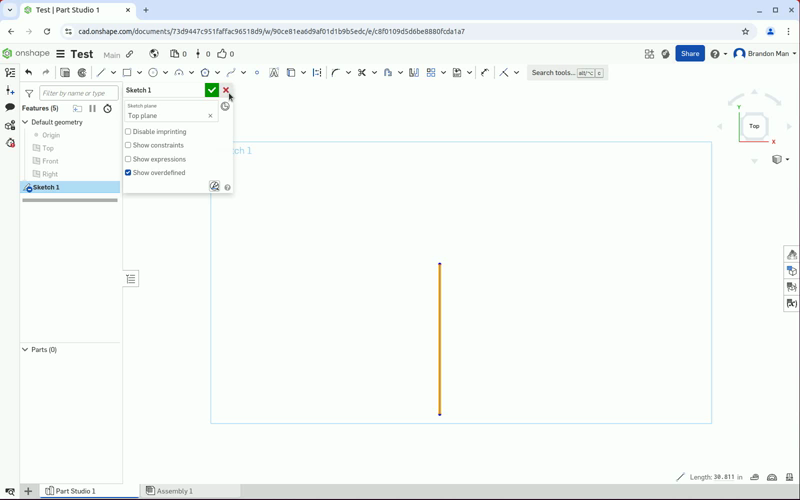
key(shift+h)
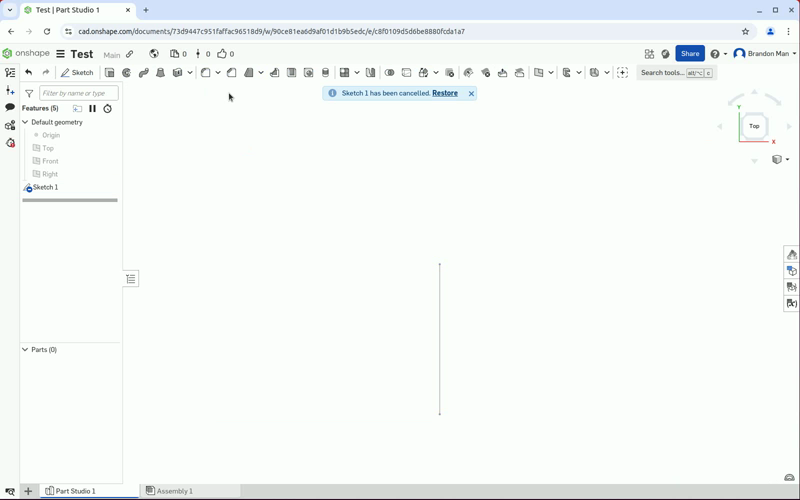
key(shift+s)
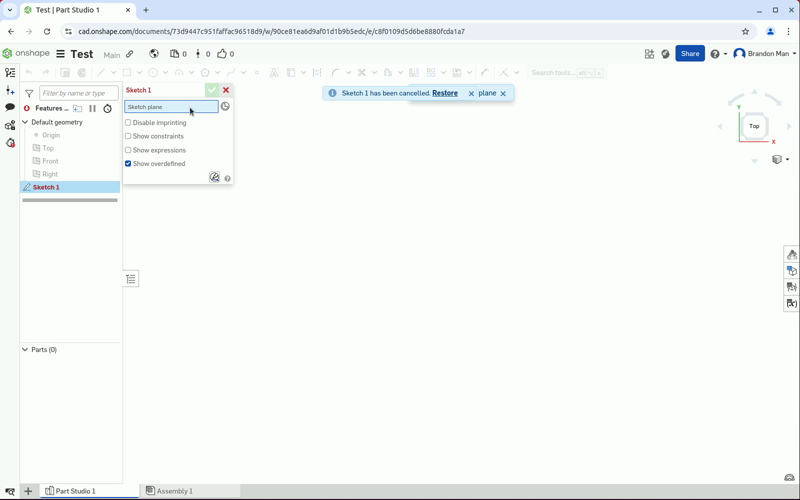
mouse_move(73, 150)
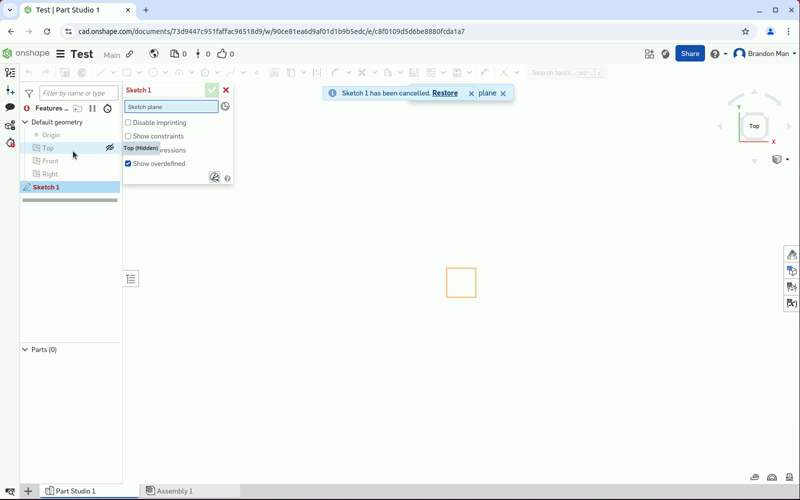
click(73, 150)
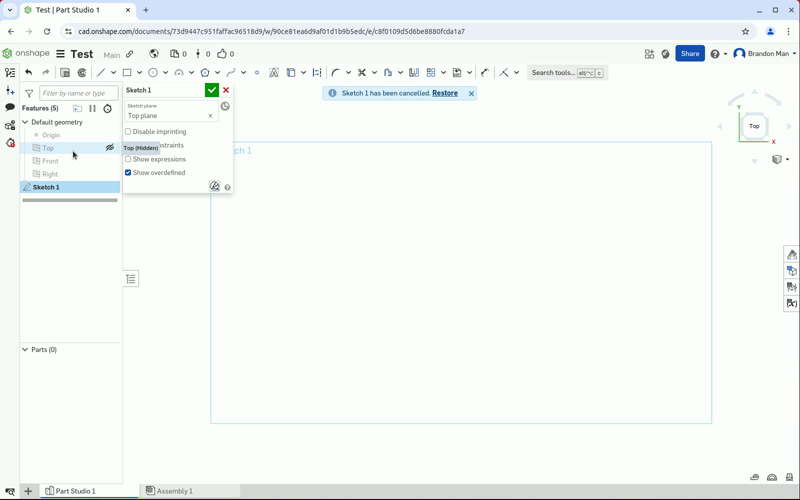
mouse_move(73, 352)
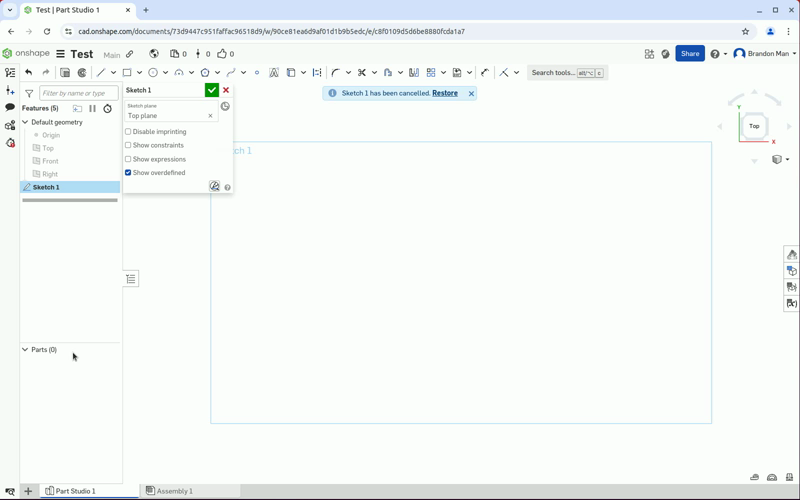
key(y)
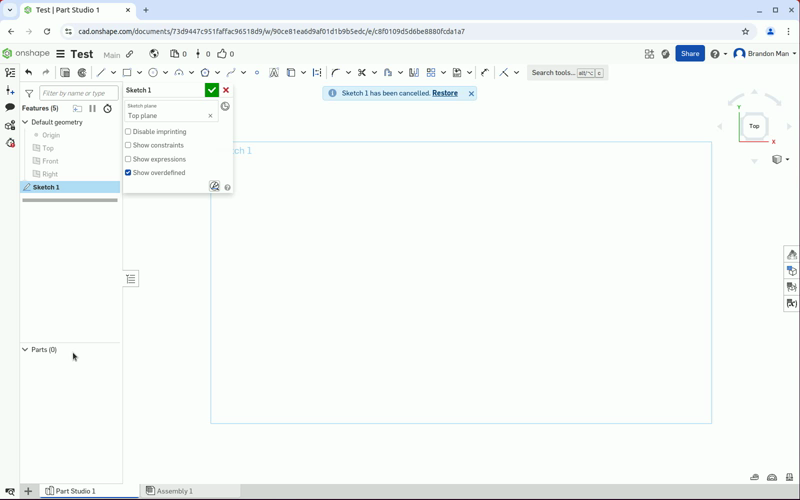
key(l)
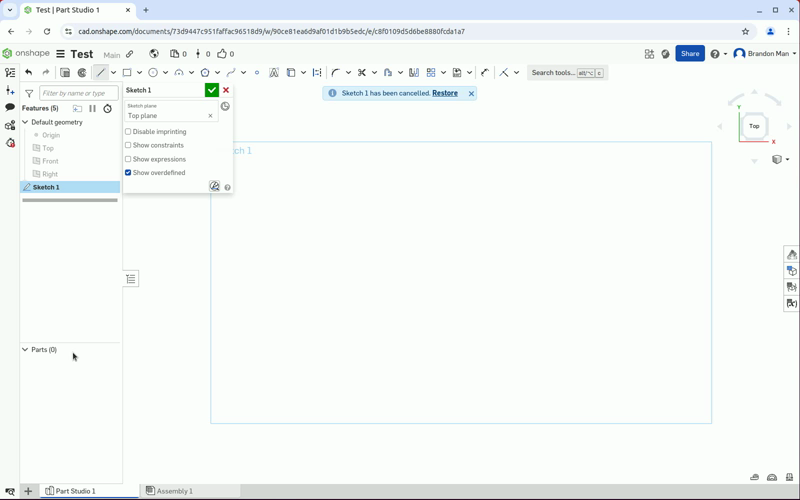
key_down(shift)
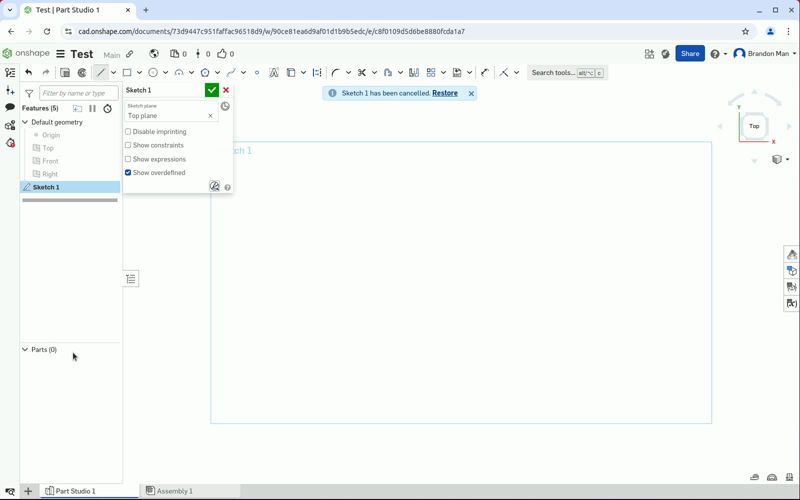
mouse_move(390, 245)
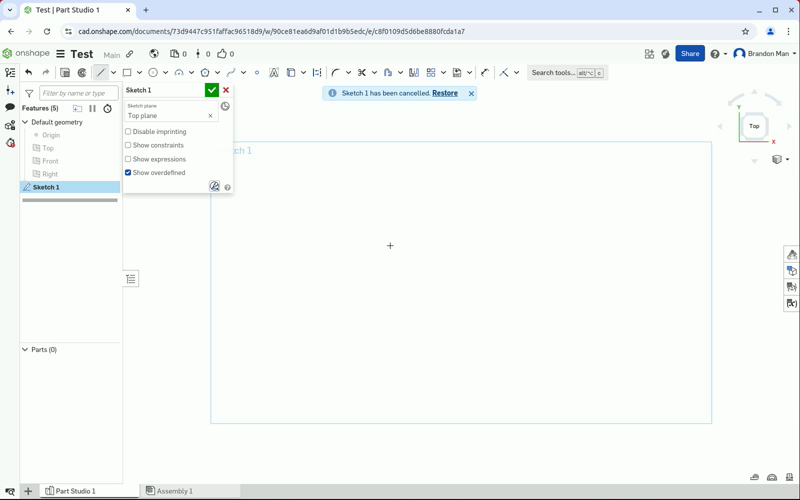
click(390, 245)
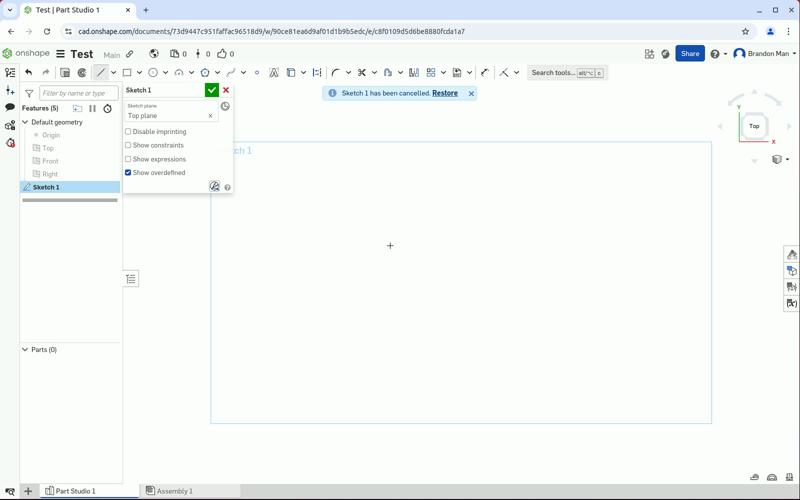
key_up(shift)
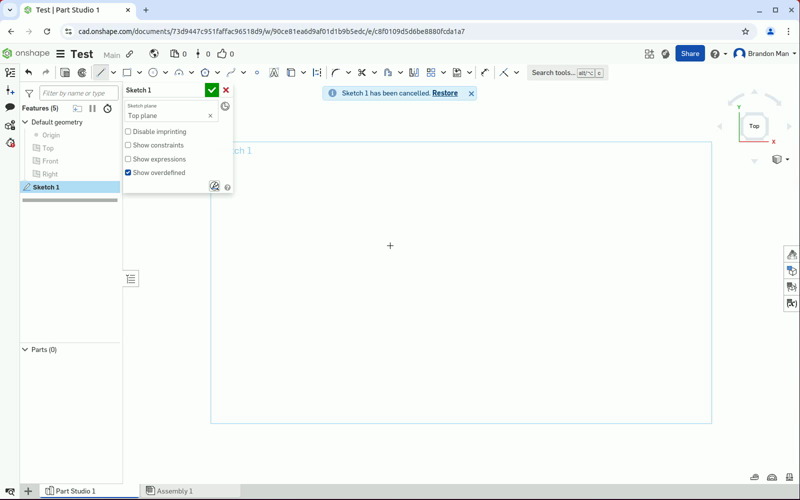
key_down(shift)
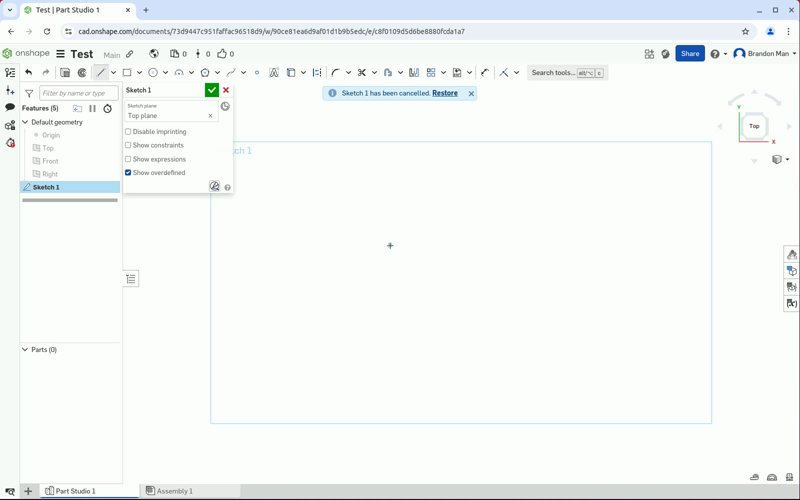
mouse_move(465, 245)
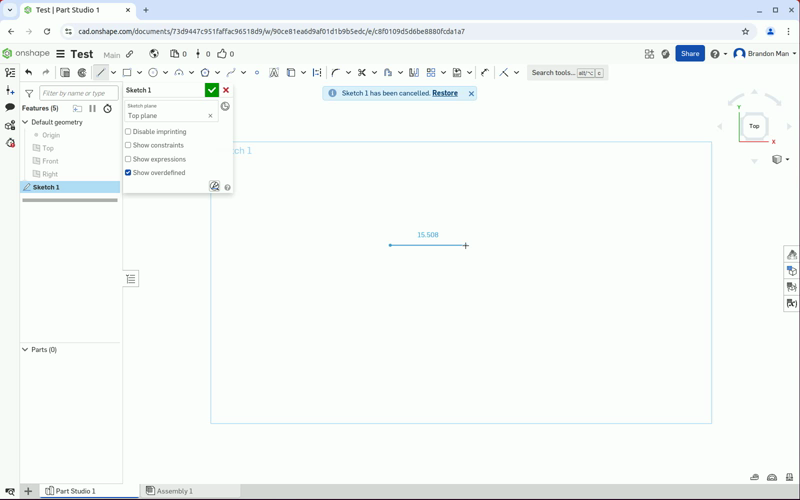
click(465, 245)
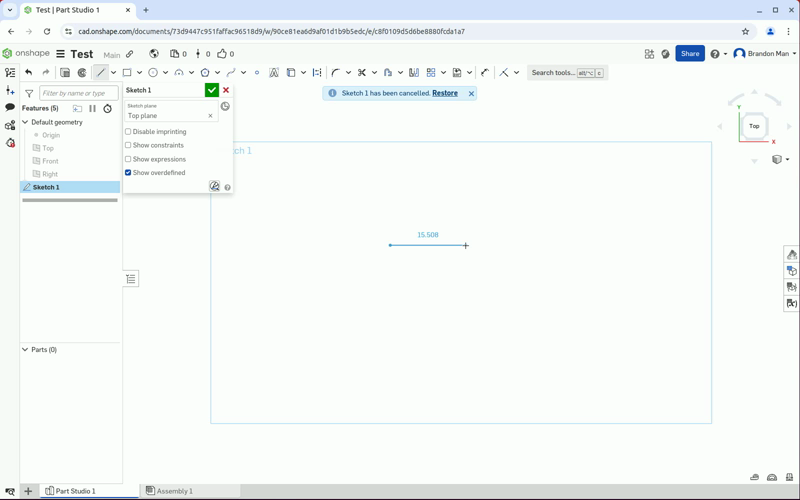
key_up(shift)
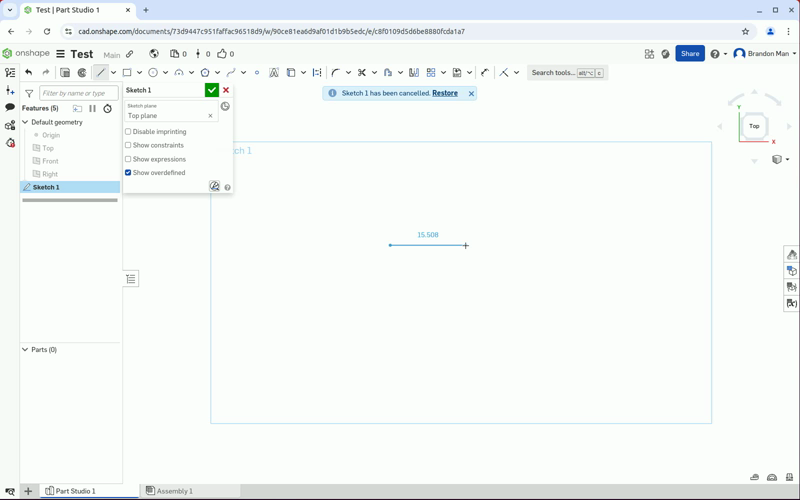
key_down(shift)
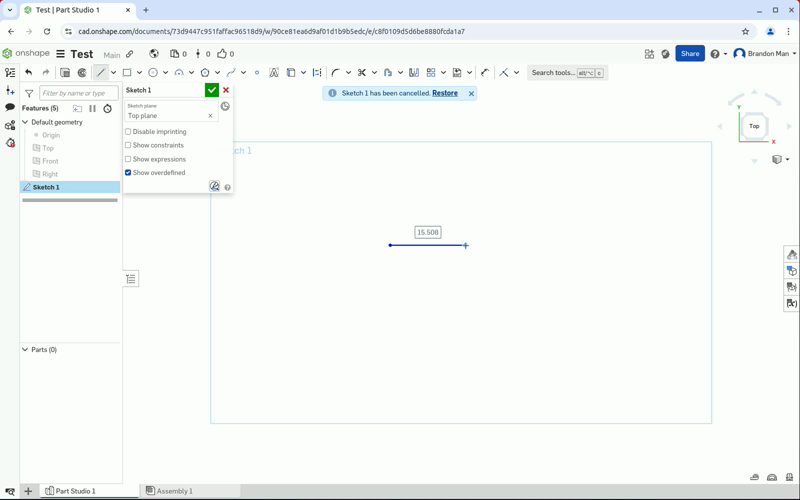
mouse_move(495, 245)
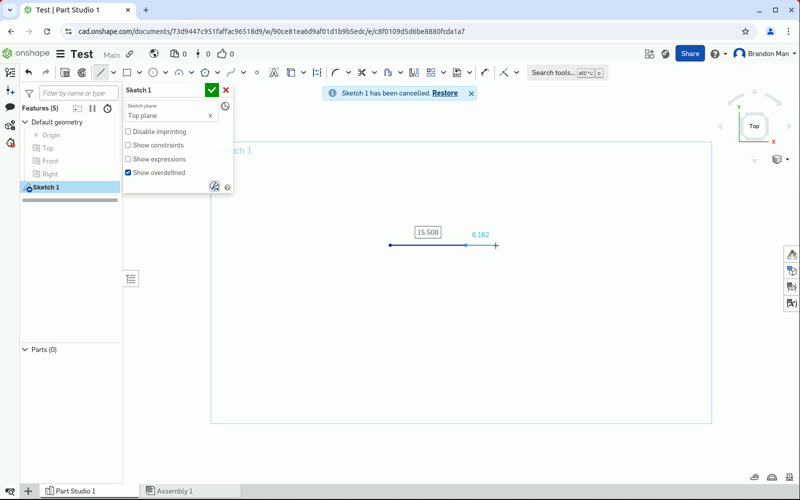
mouse_move(465, 219)
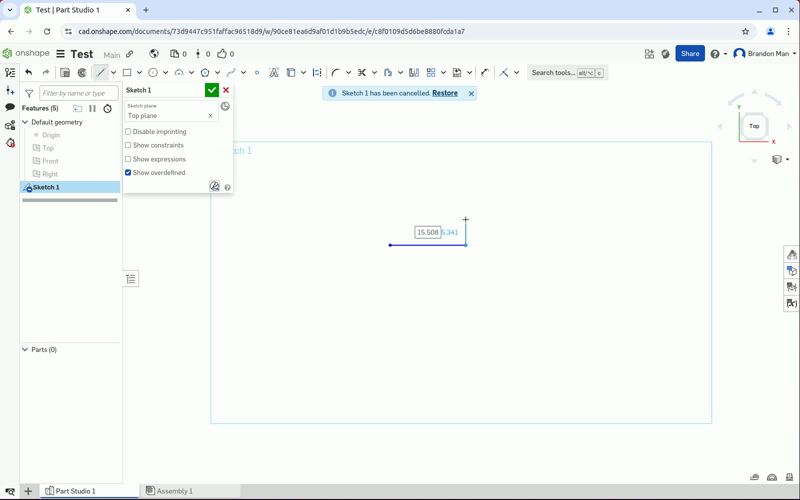
click(465, 219)
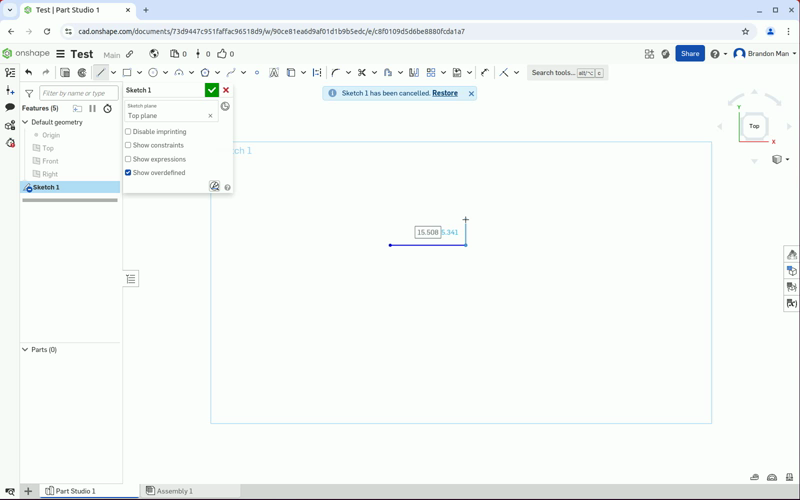
key_up(shift)
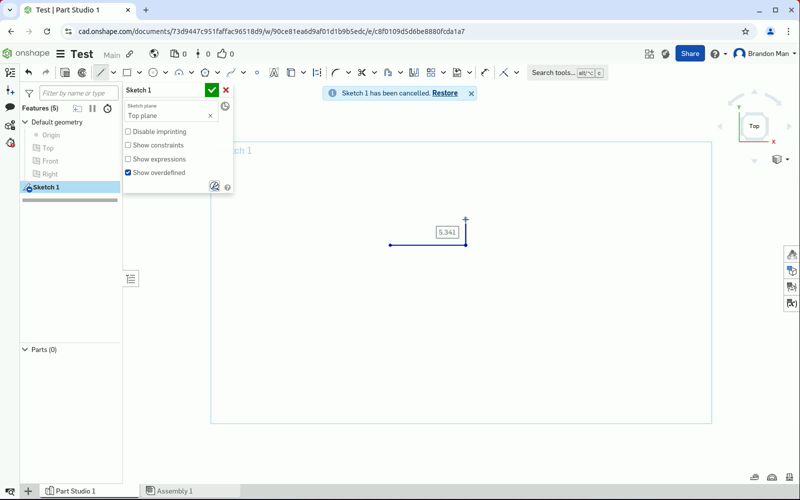
key_down(shift)
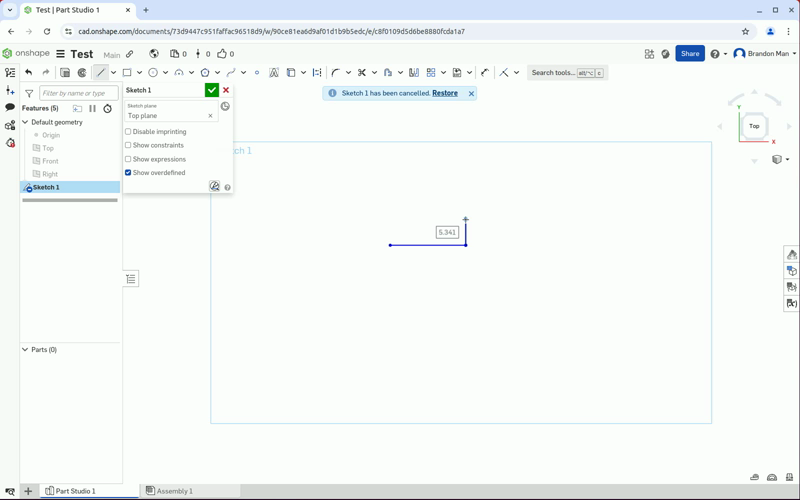
mouse_move(495, 219)
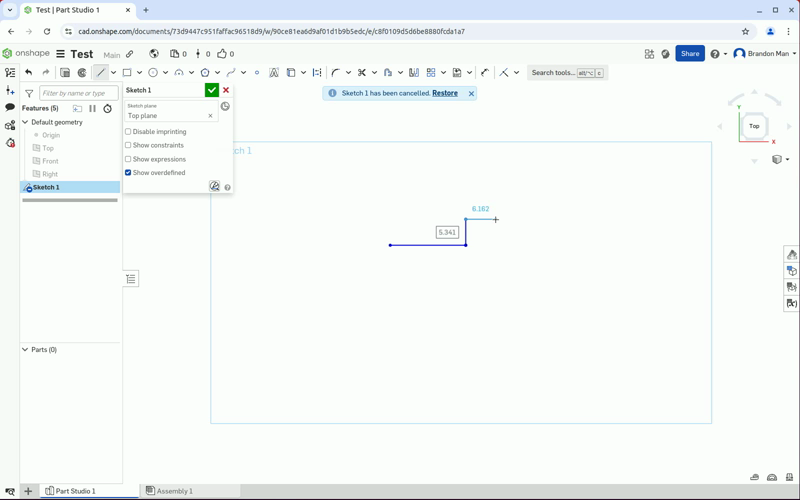
mouse_move(451, 219)
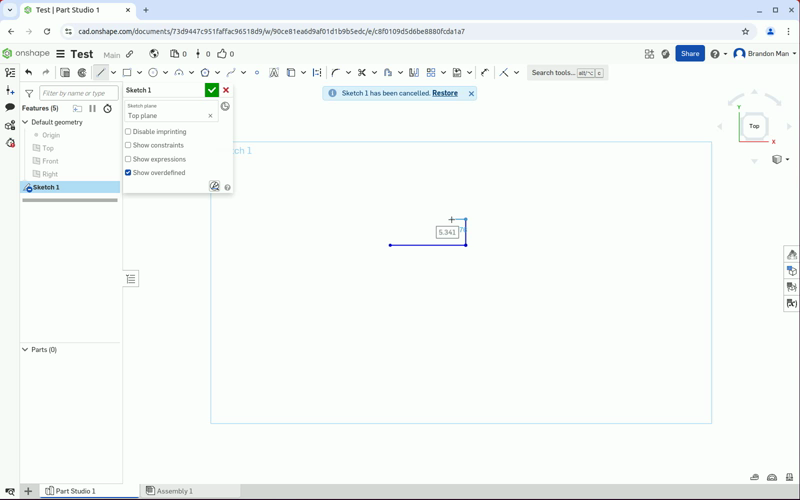
click(451, 219)
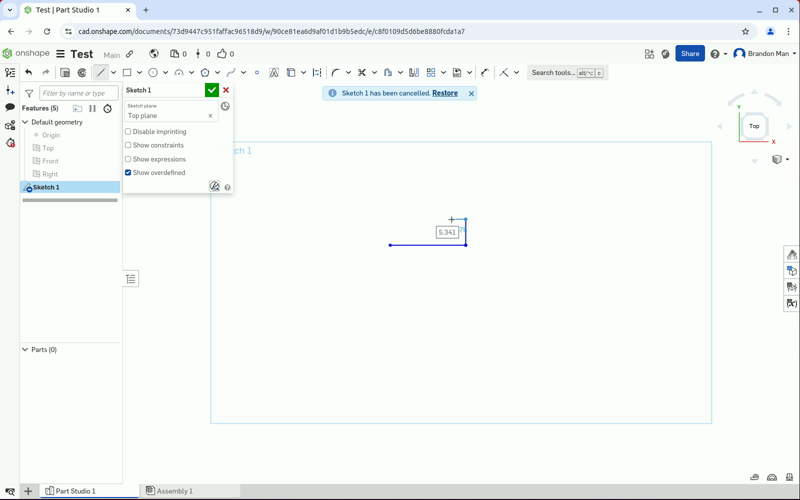
key_up(shift)
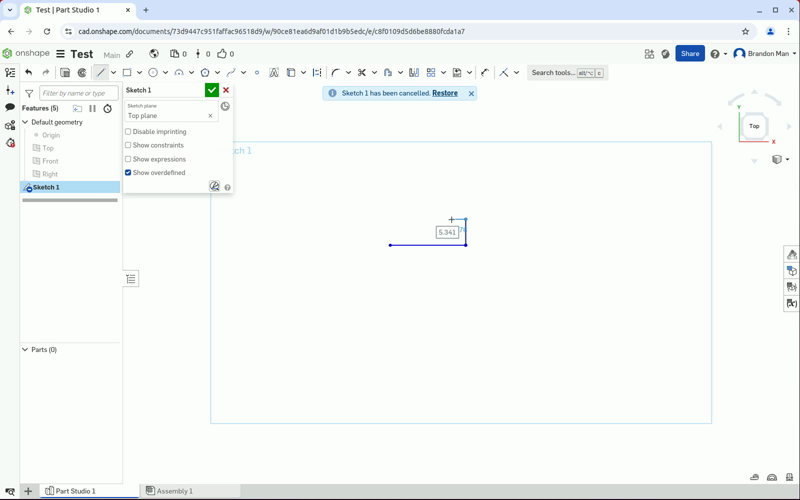
key_down(shift)
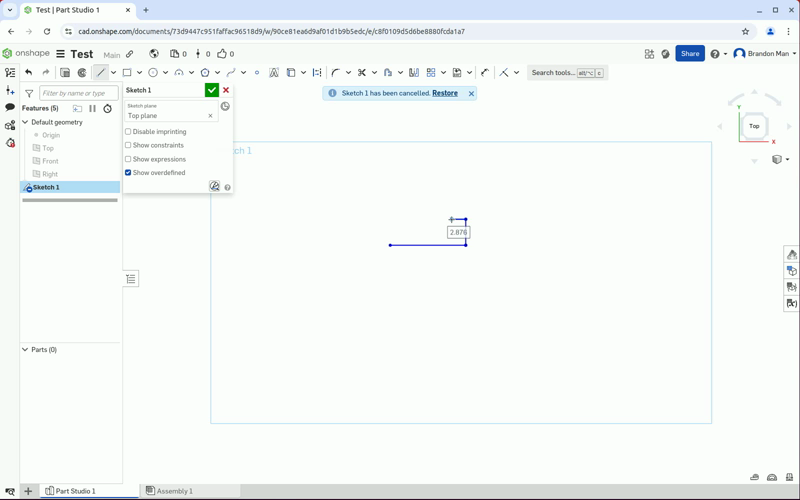
mouse_move(481, 219)
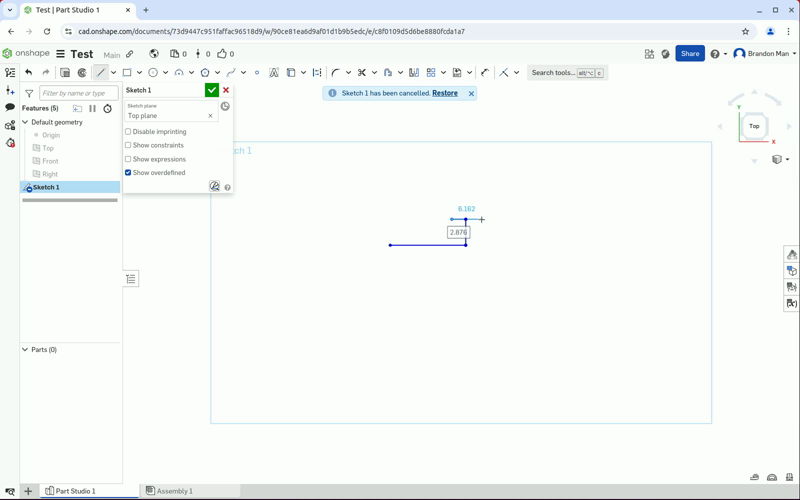
mouse_move(451, 196)
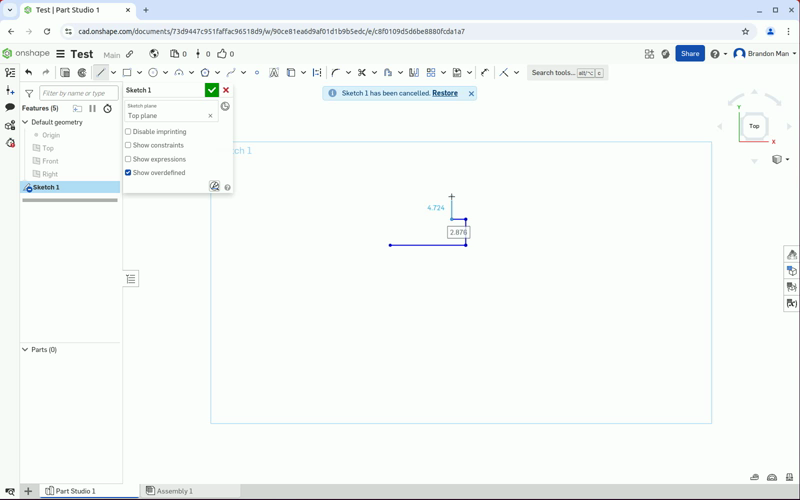
click(451, 196)
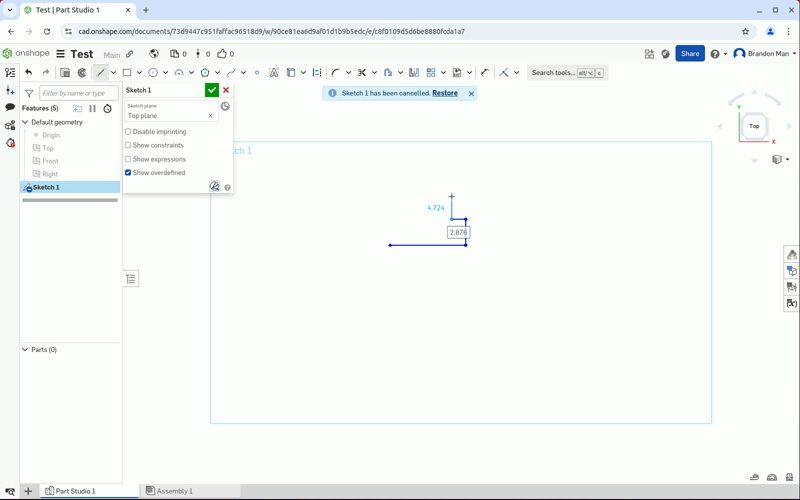
key_up(shift)
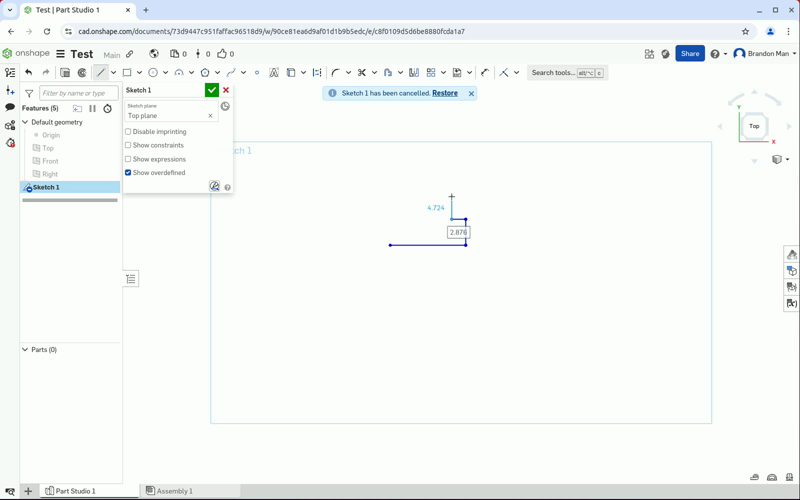
key_down(shift)
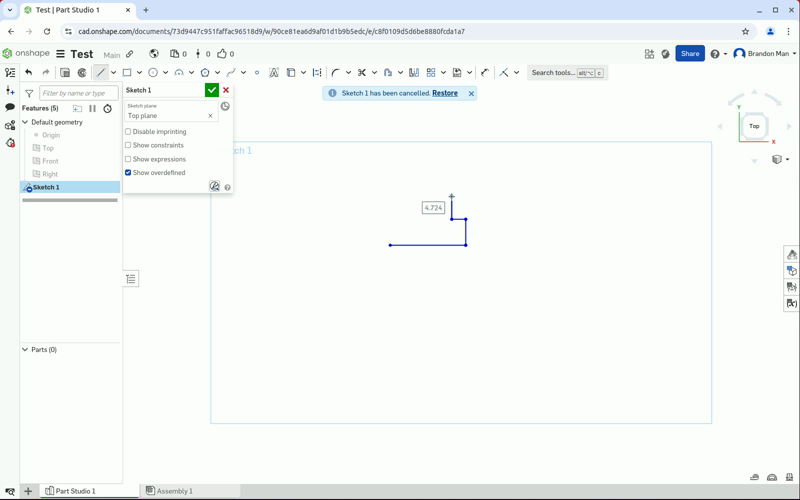
mouse_move(481, 196)
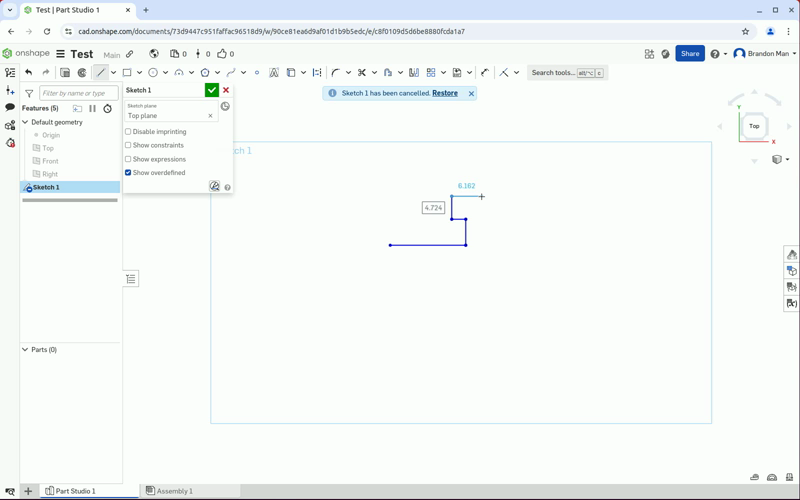
mouse_move(465, 196)
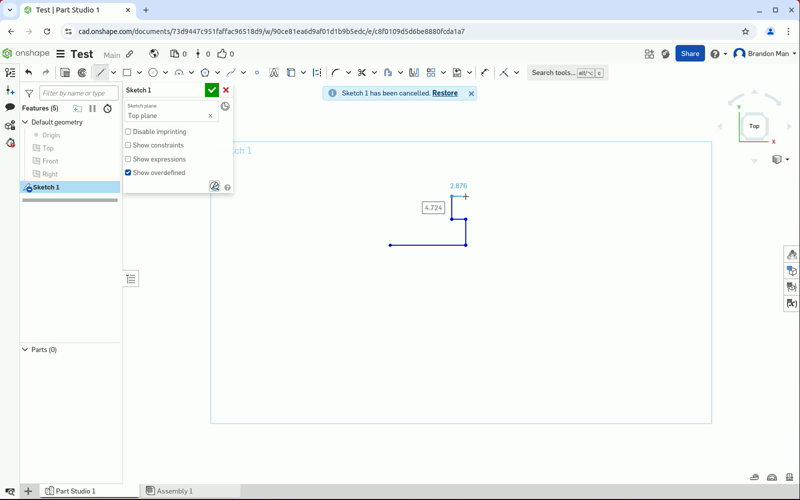
click(465, 196)
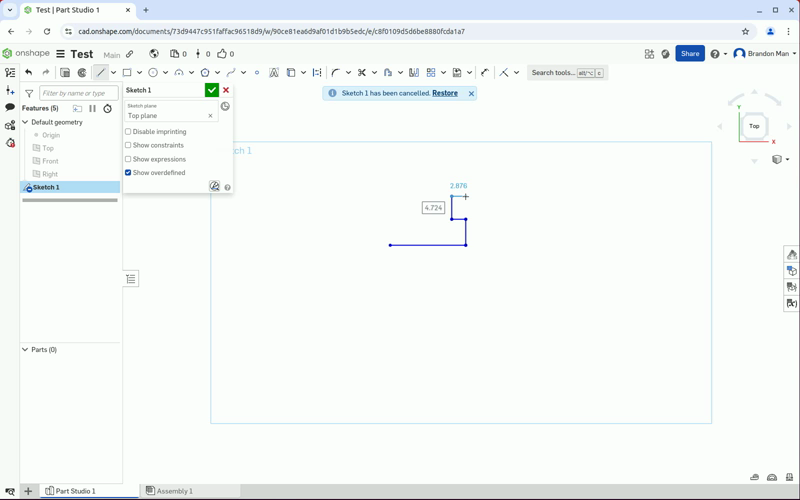
key_up(shift)
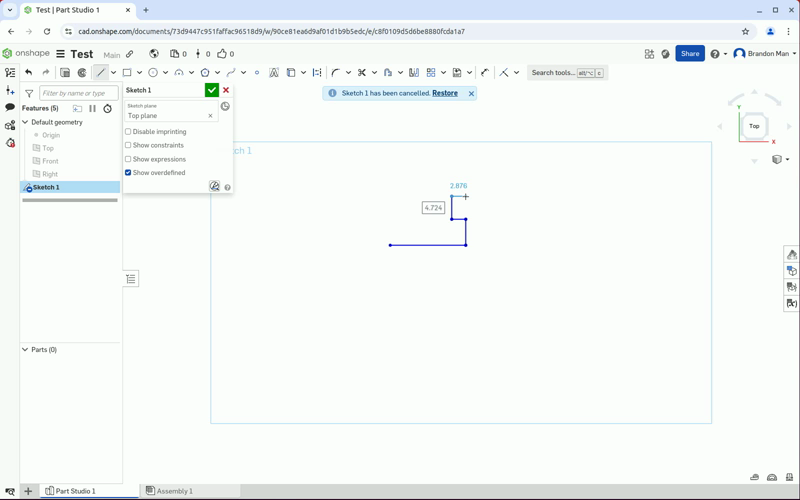
key_down(shift)
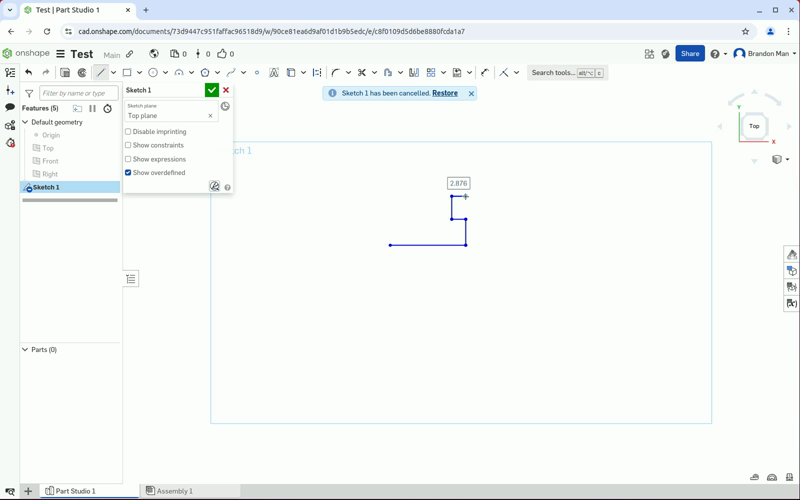
mouse_move(495, 196)
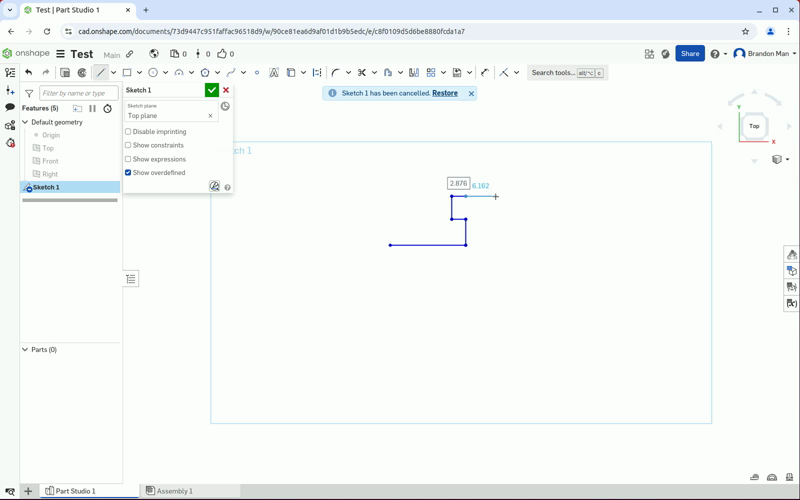
mouse_move(465, 170)
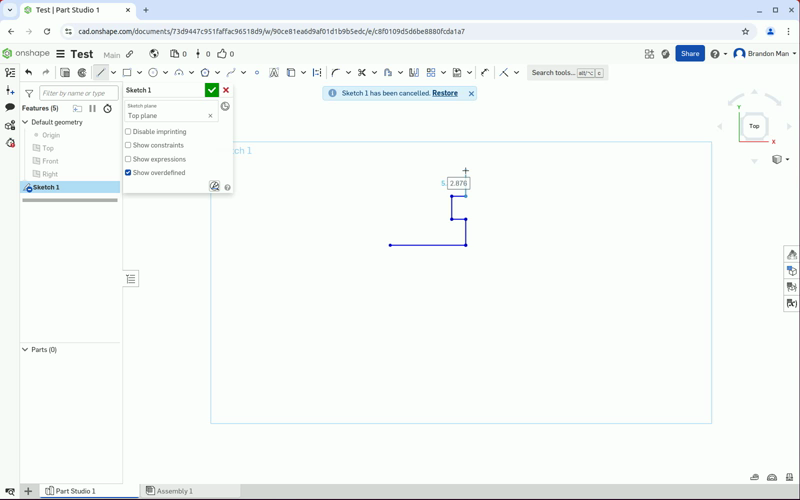
click(465, 170)
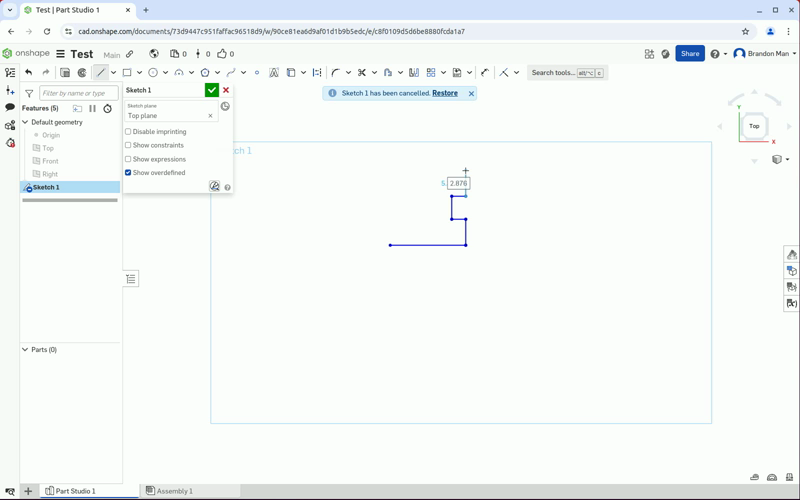
key_up(shift)
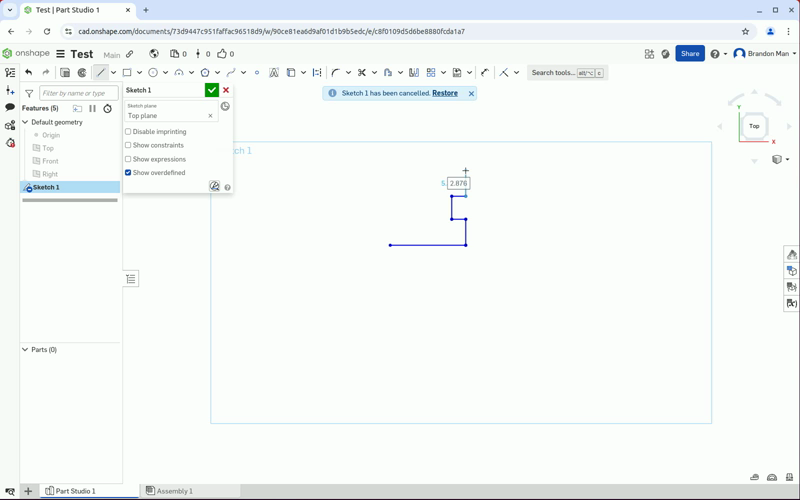
key_down(shift)
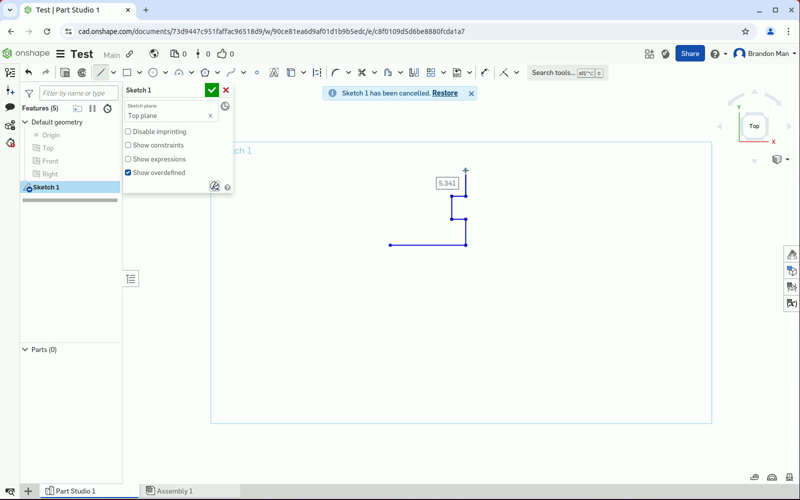
mouse_move(390, 170)
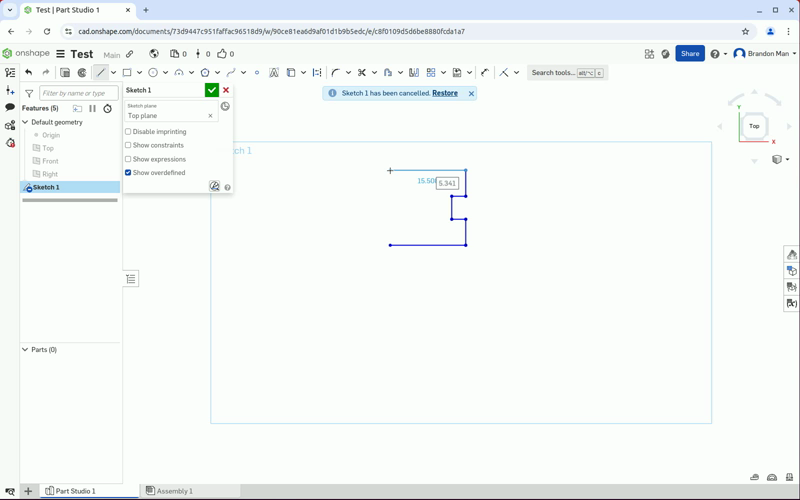
click(390, 170)
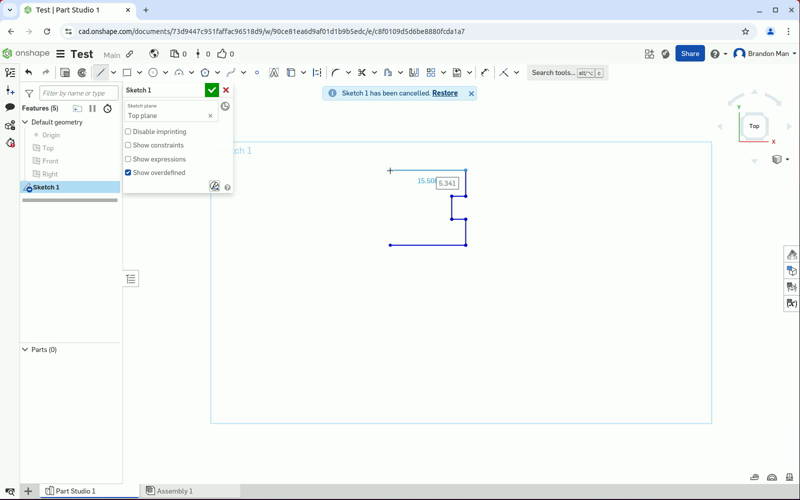
key_up(shift)
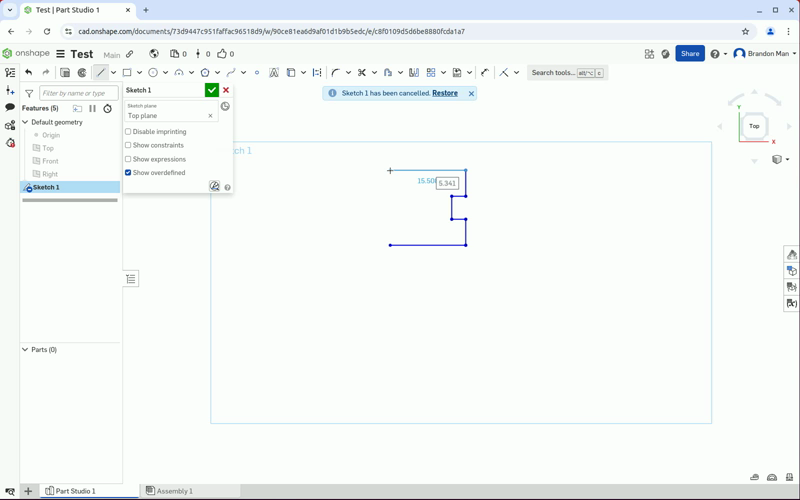
key_down(shift)
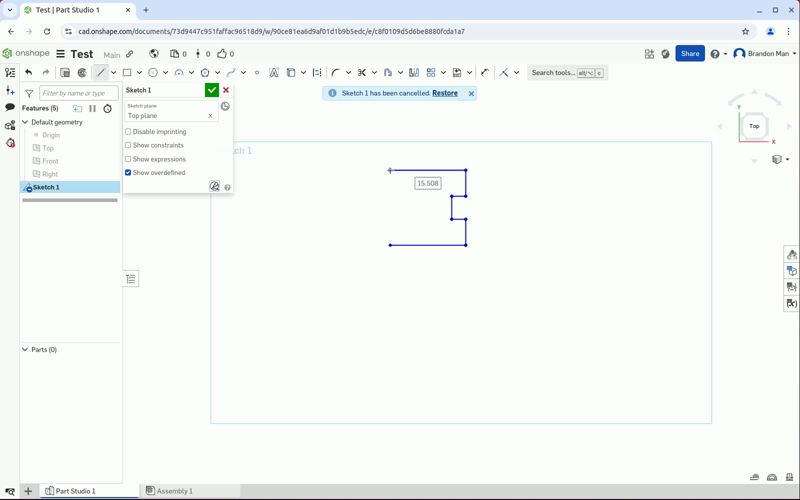
mouse_move(420, 170)
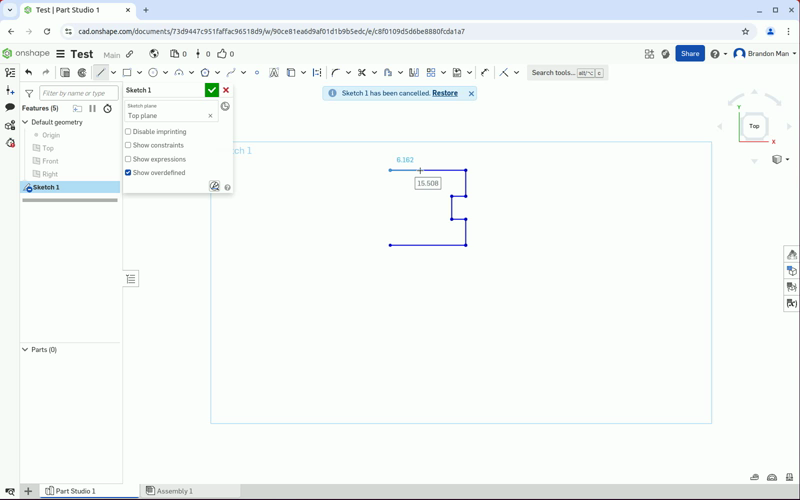
mouse_move(390, 196)
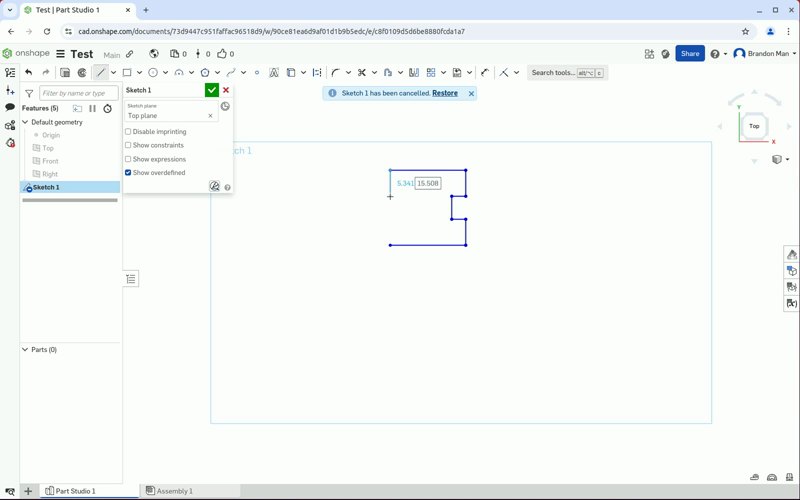
click(390, 196)
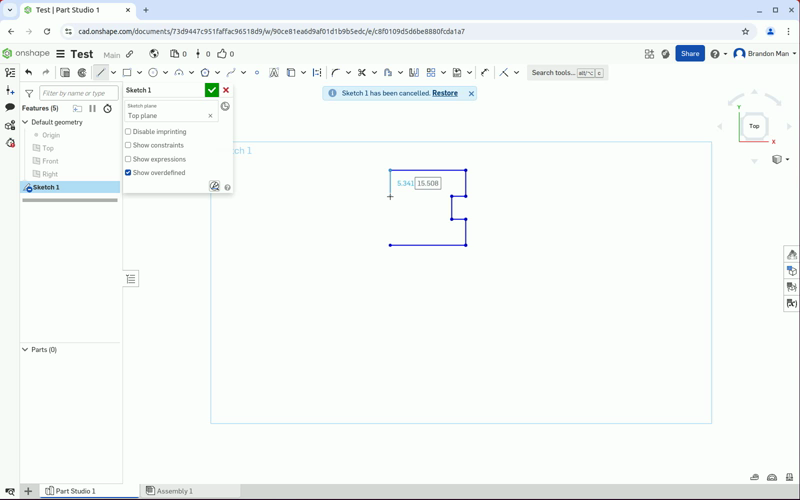
key_up(shift)
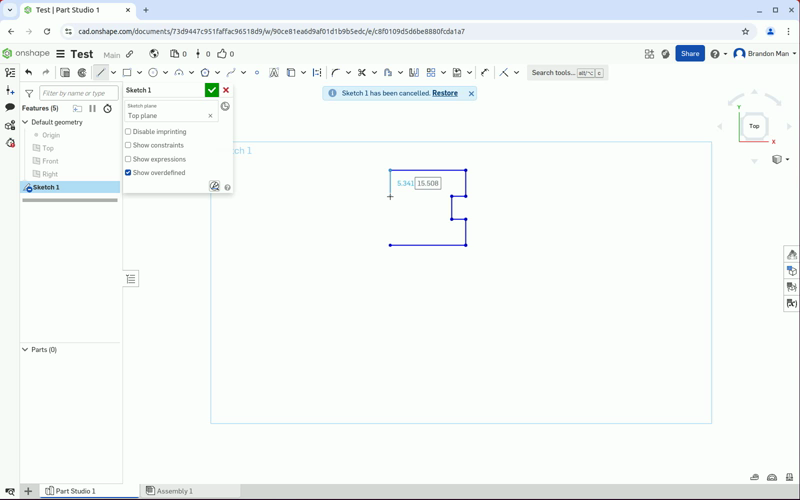
key_down(shift)
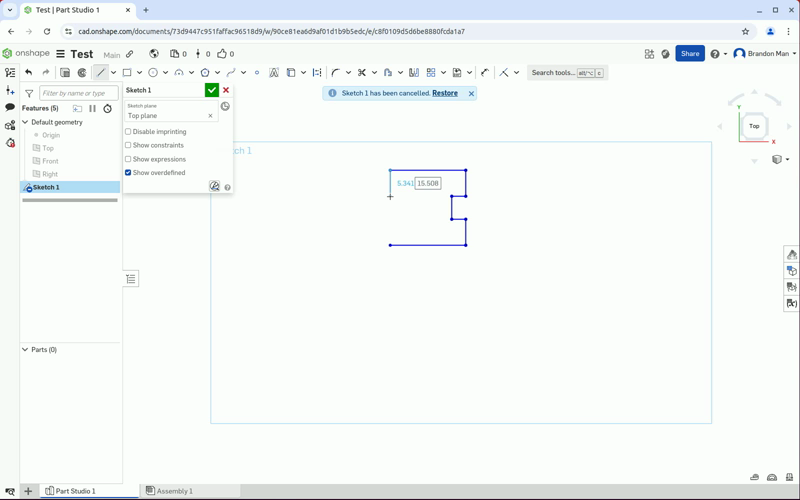
mouse_move(420, 196)
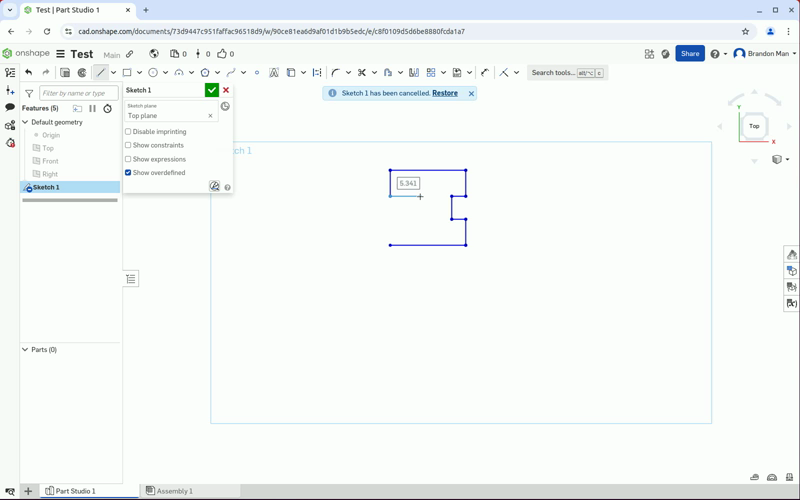
mouse_move(404, 196)
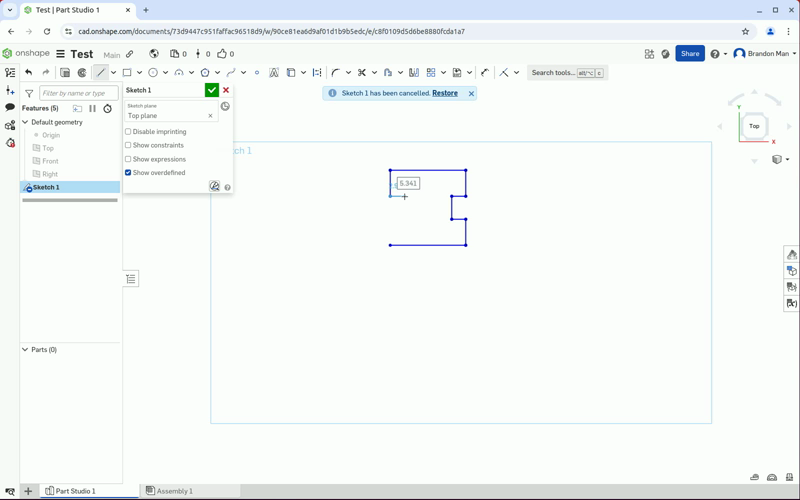
click(404, 196)
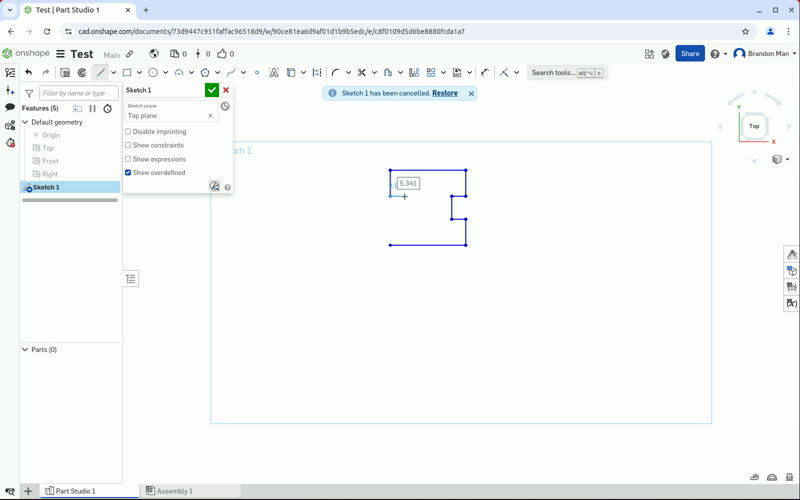
key_up(shift)
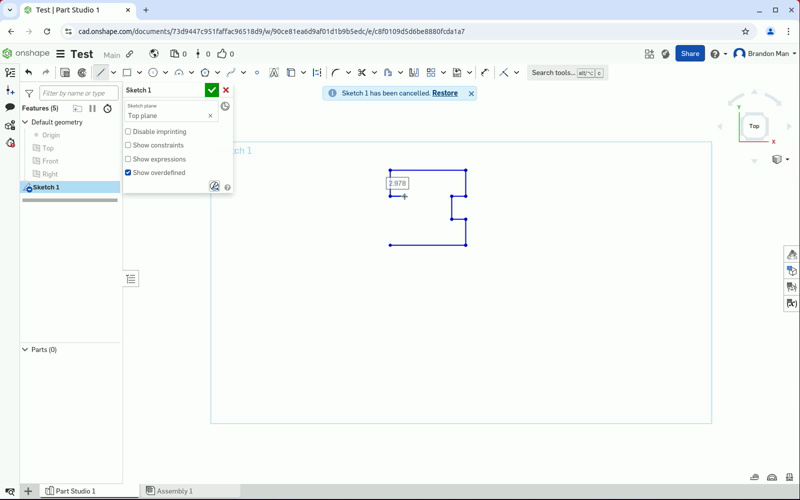
key_down(shift)
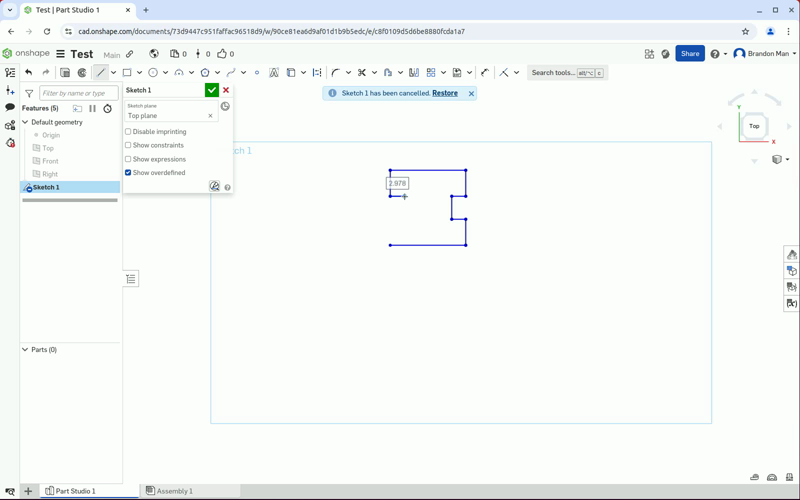
mouse_move(434, 196)
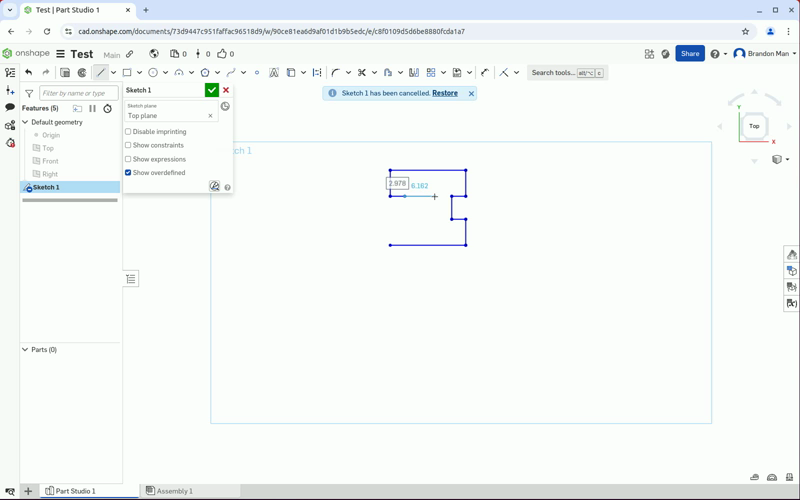
mouse_move(404, 219)
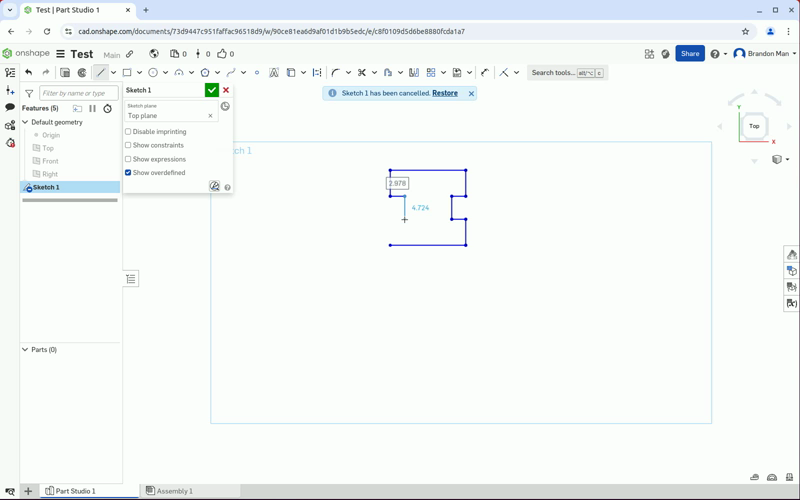
click(404, 219)
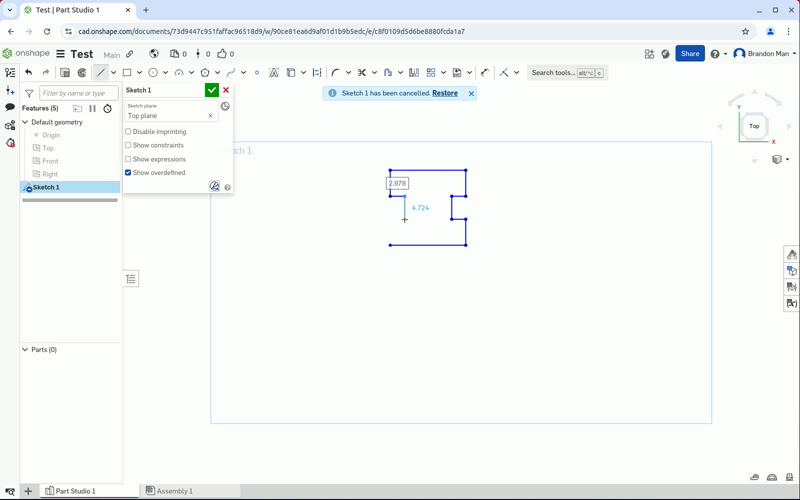
key_up(shift)
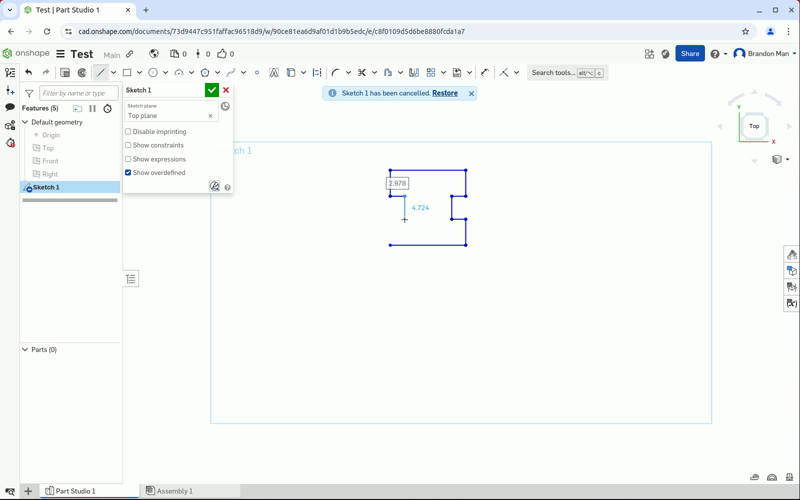
key_down(shift)
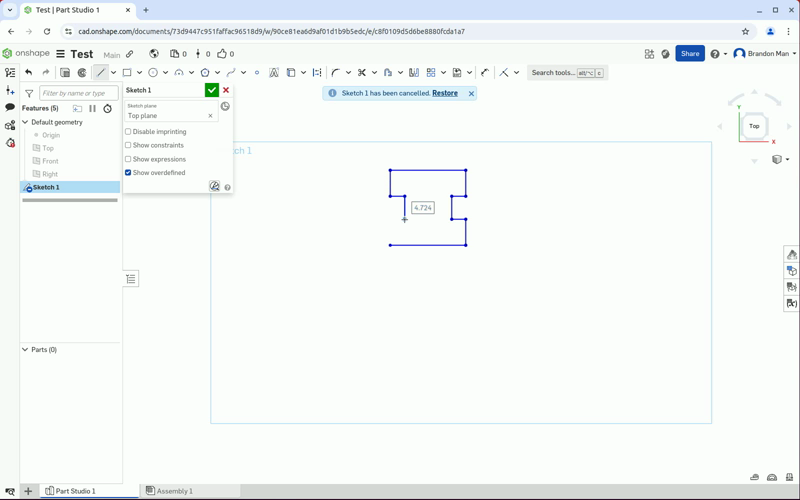
mouse_move(434, 219)
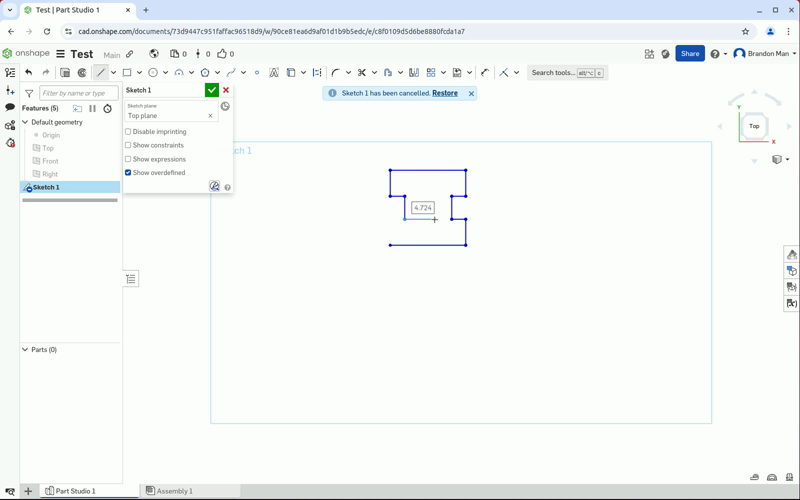
mouse_move(390, 219)
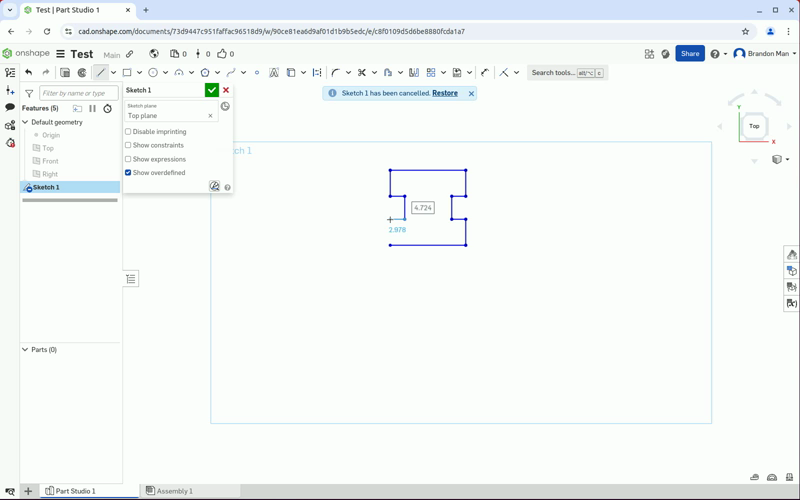
click(390, 219)
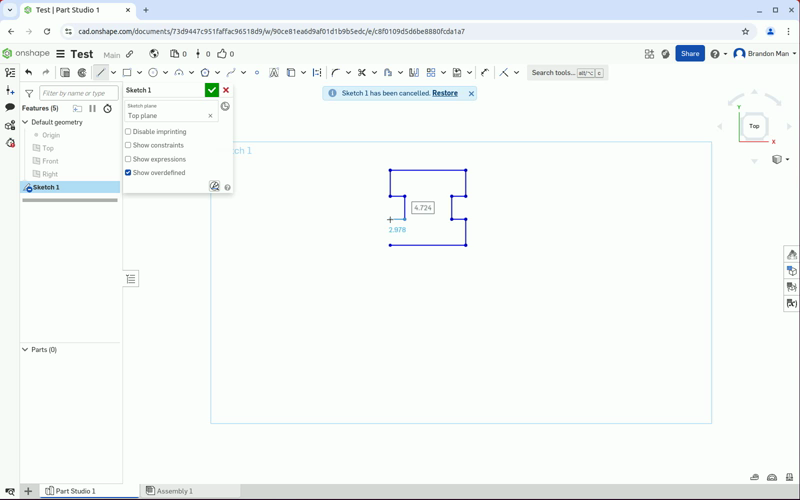
key_up(shift)
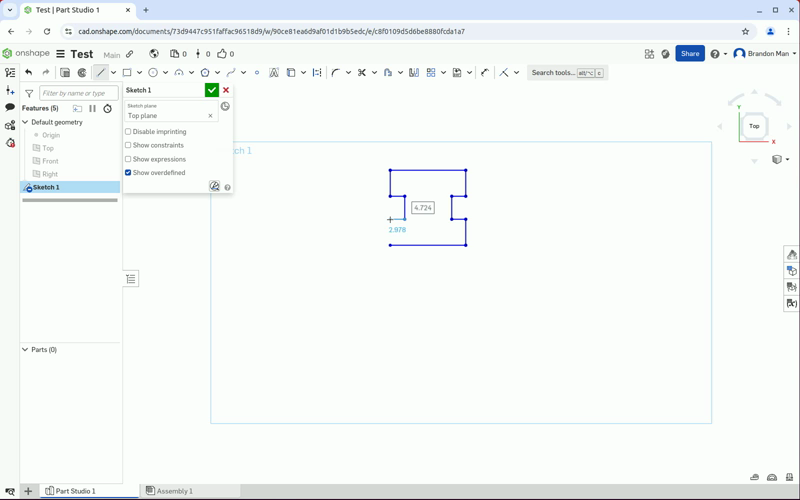
mouse_move(420, 219)
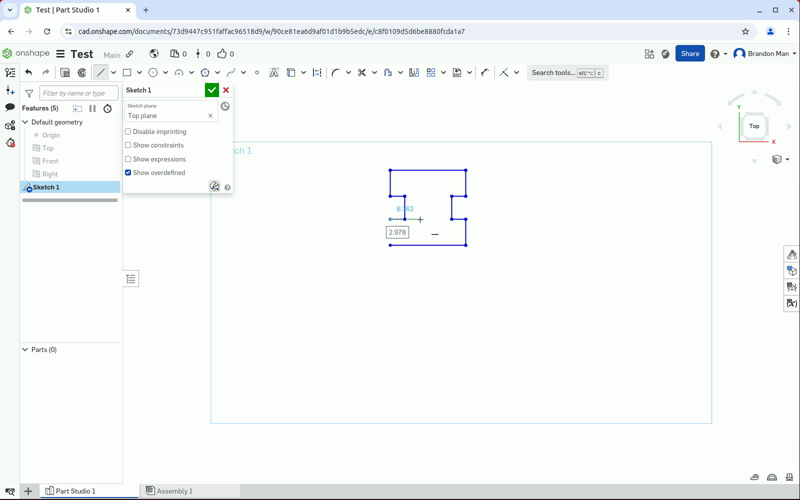
key_down(shift)
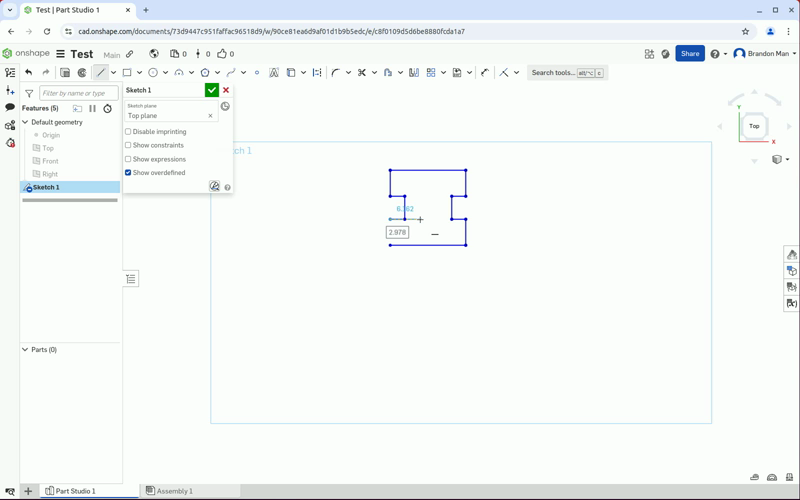
mouse_move(390, 245)
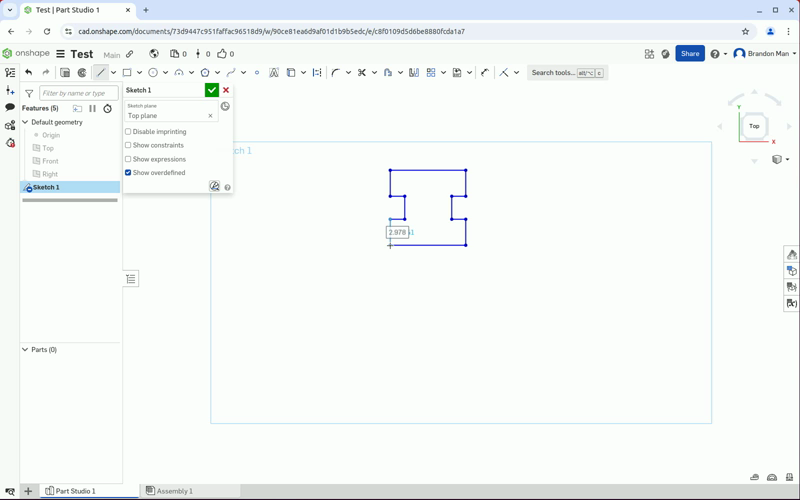
key_up(shift)
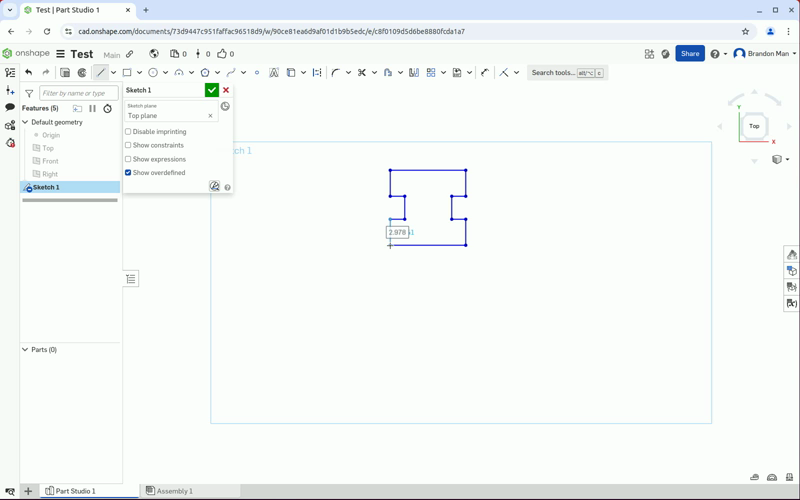
click(390, 245)
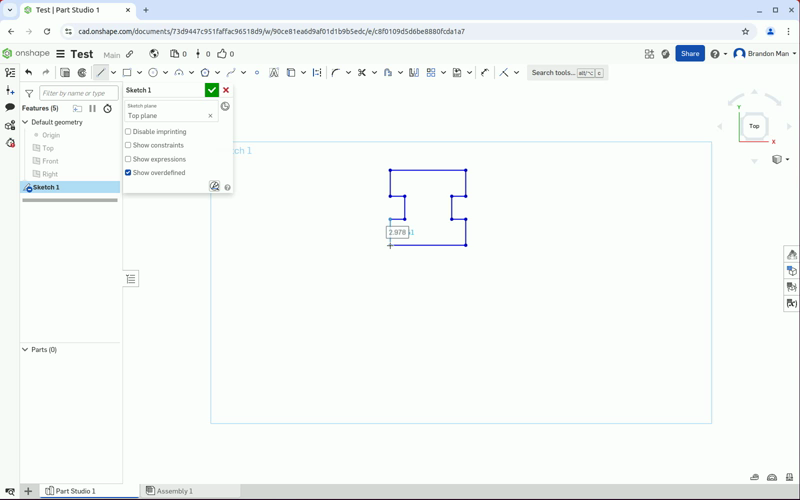
key(esc)
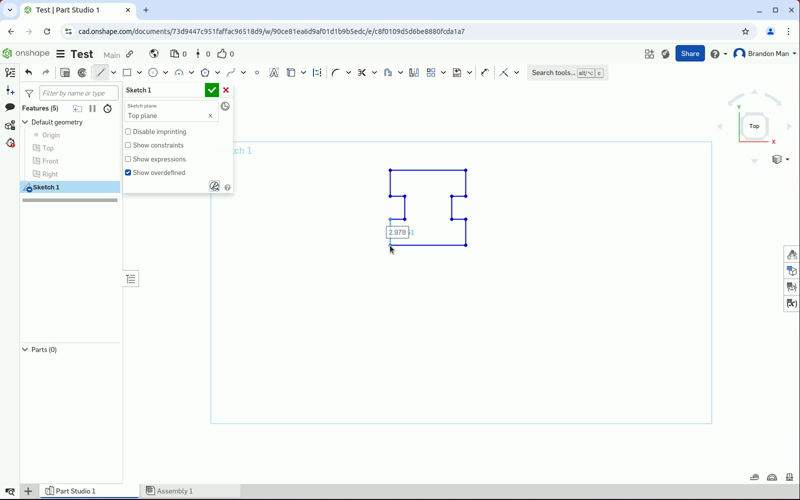
key(c)
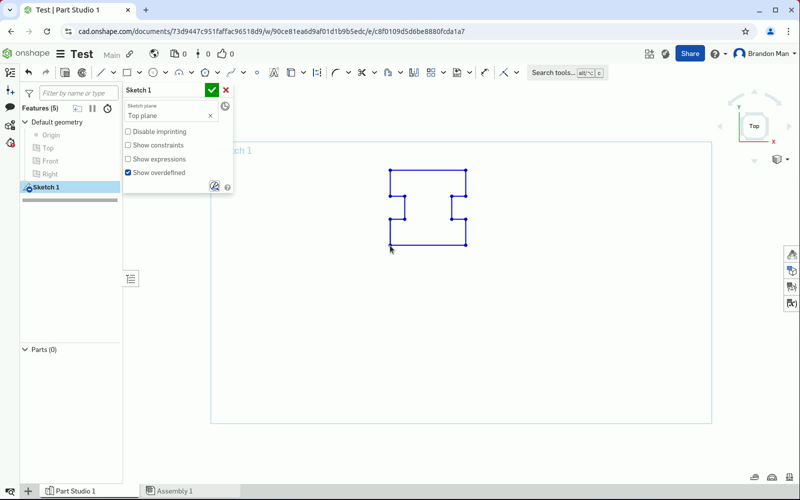
key_down(shift)
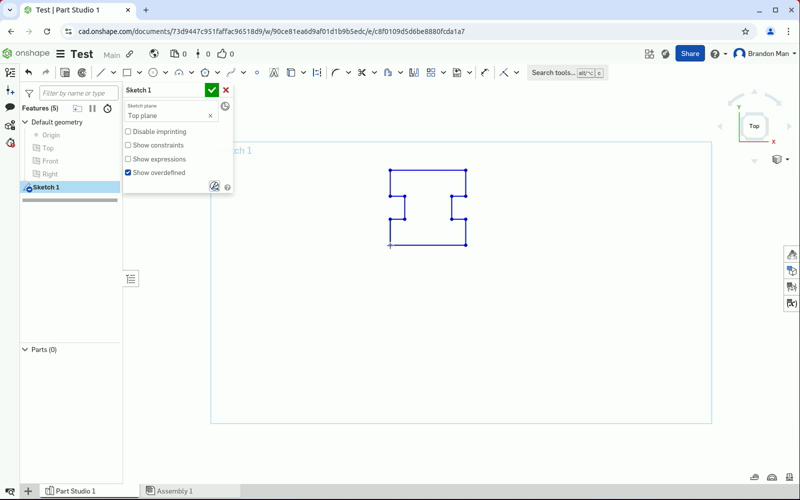
mouse_move(428, 207)
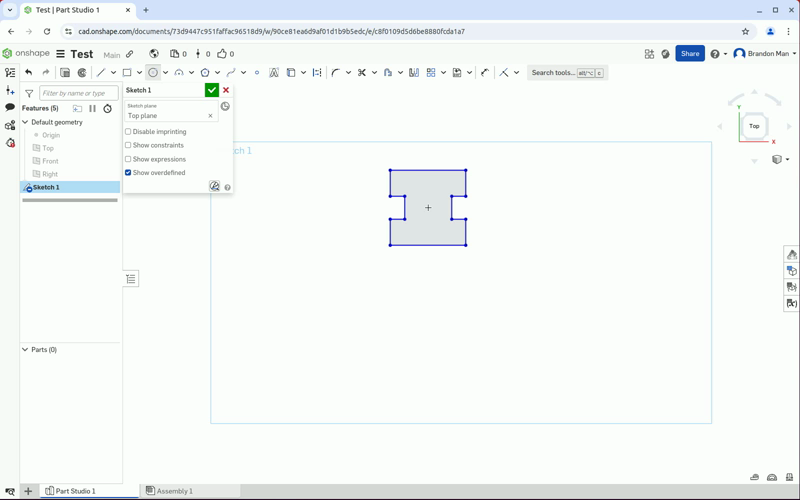
click(428, 207)
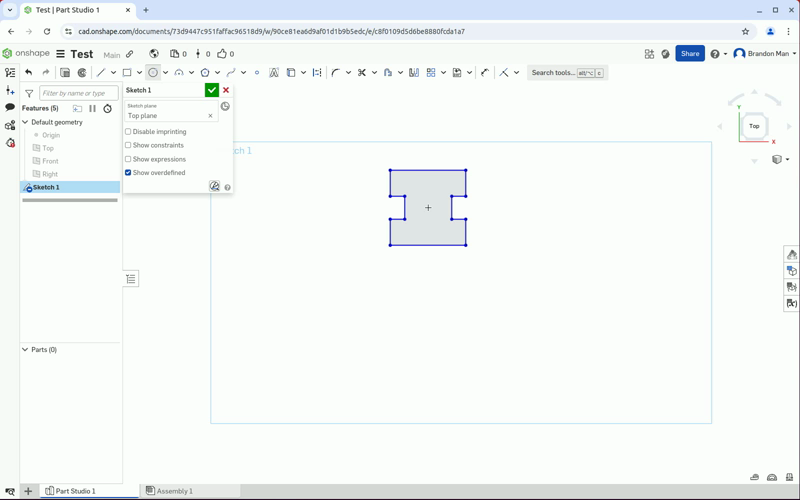
key_up(shift)
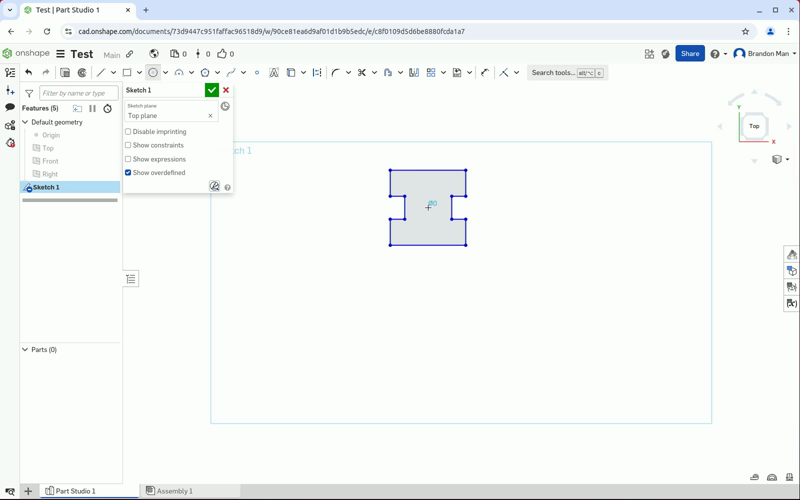
mouse_move(437, 207)
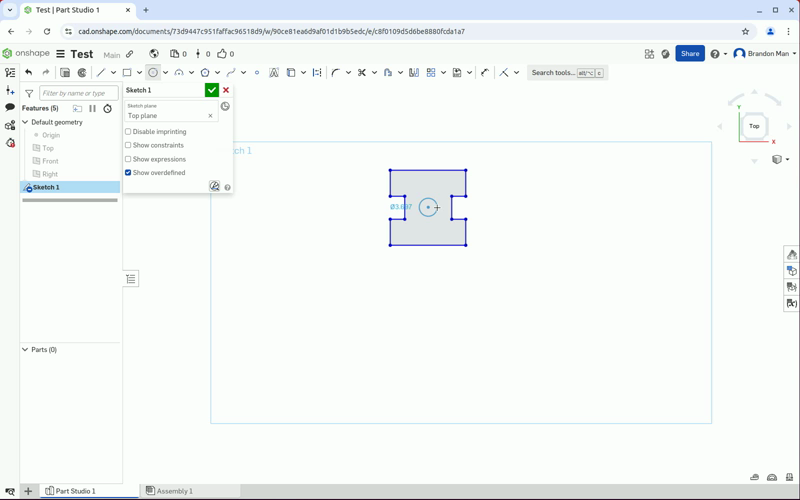
click(437, 207)
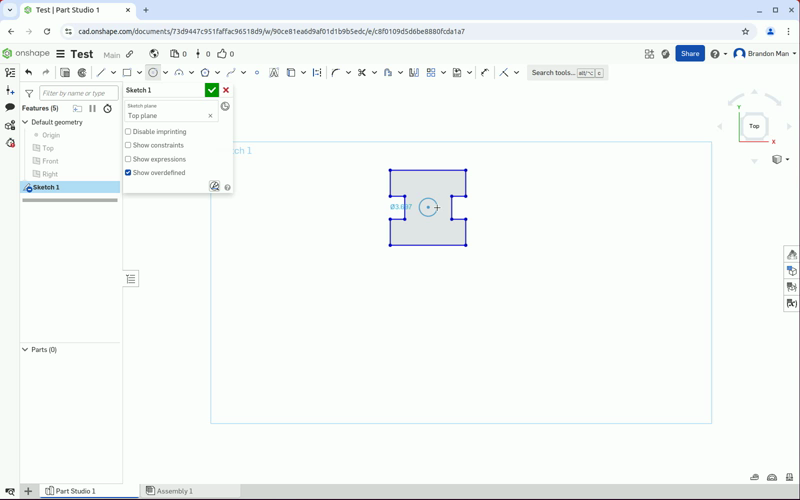
key(esc)
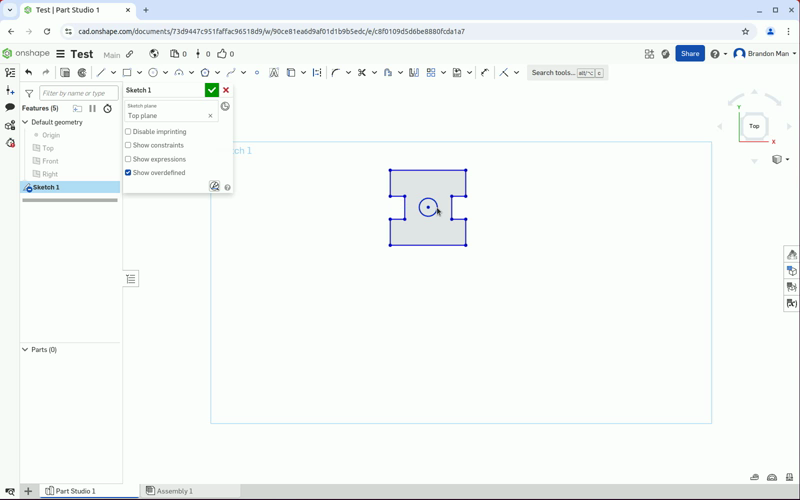
mouse_move(453, 228)
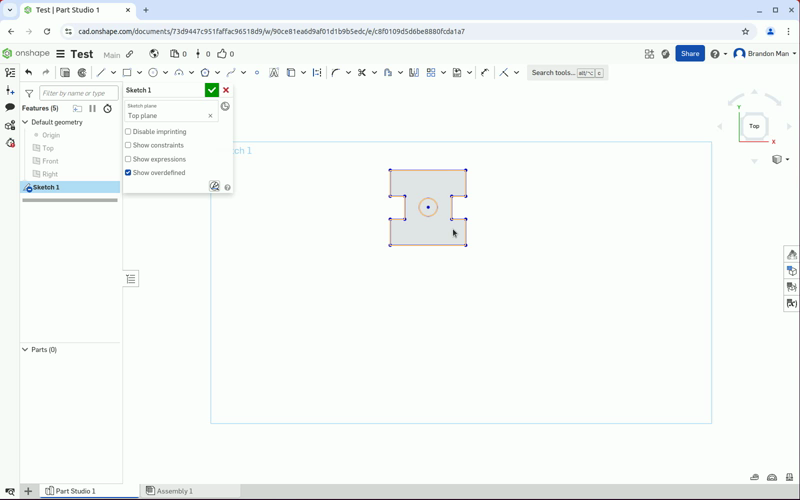
click(453, 228)
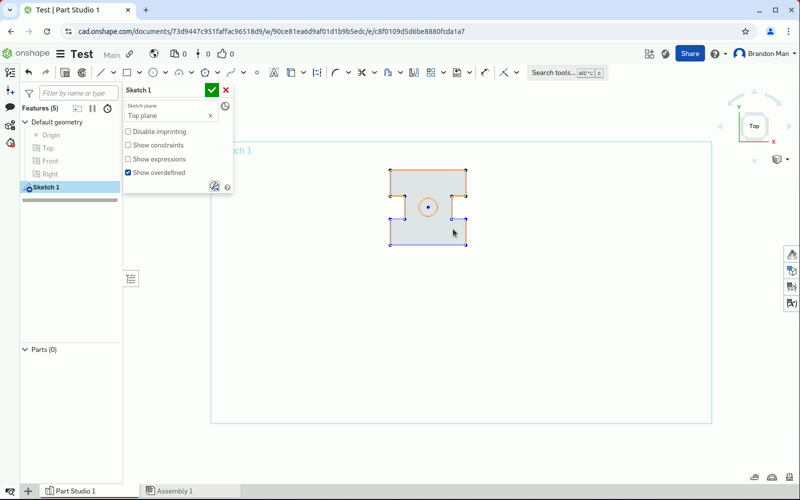
mouse_move(73, 352)
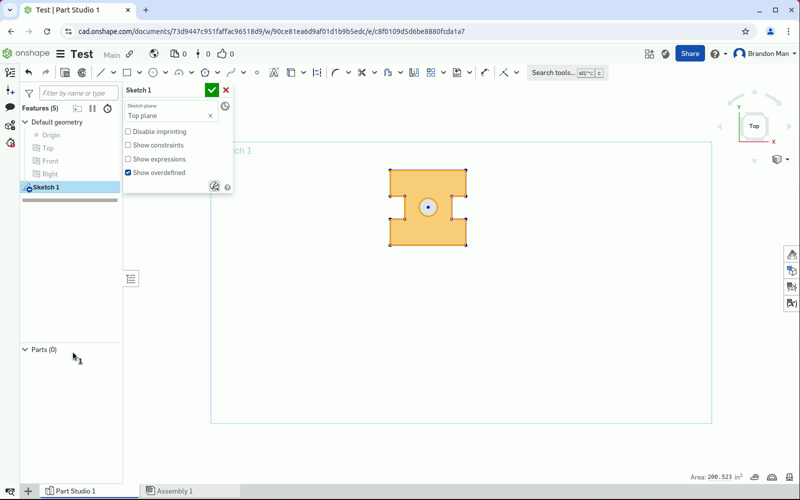
key(shift+y)
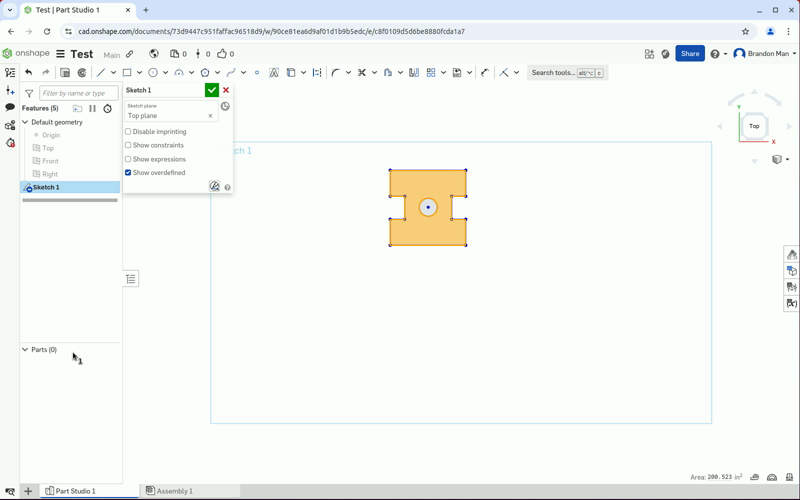
key(shift+e)
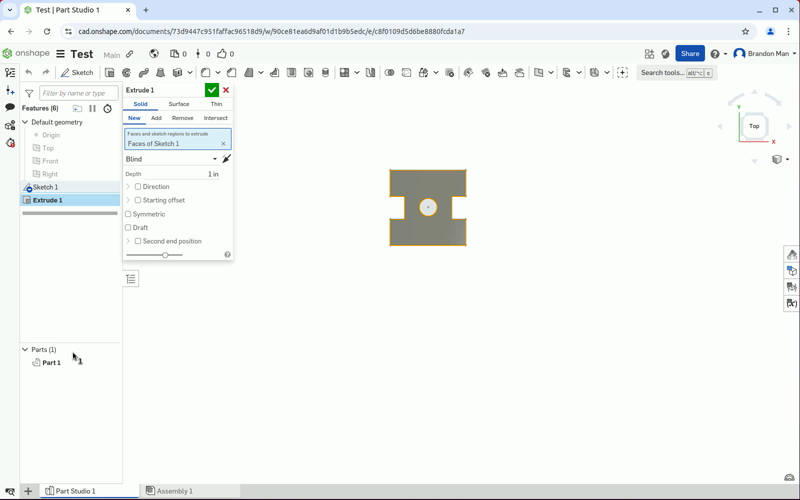
mouse_move(143, 106)
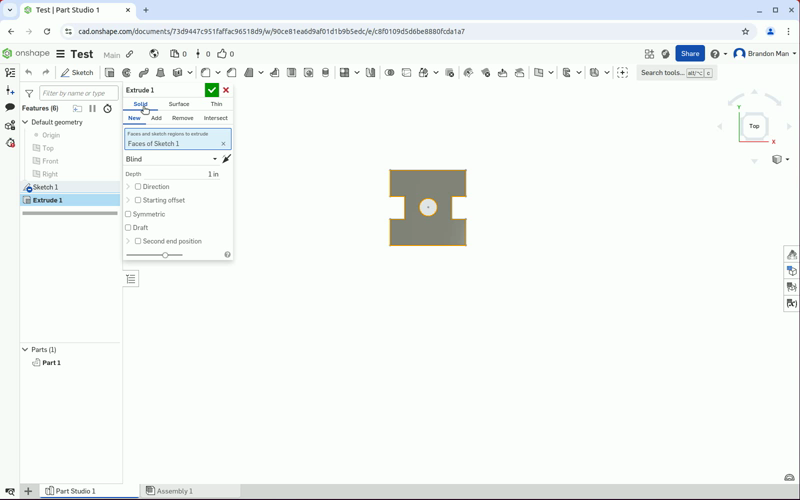
click(143, 106)
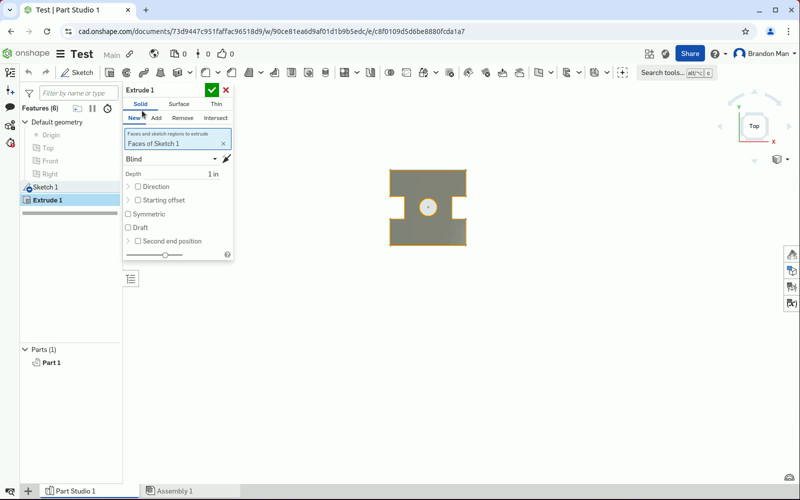
mouse_move(137, 120)
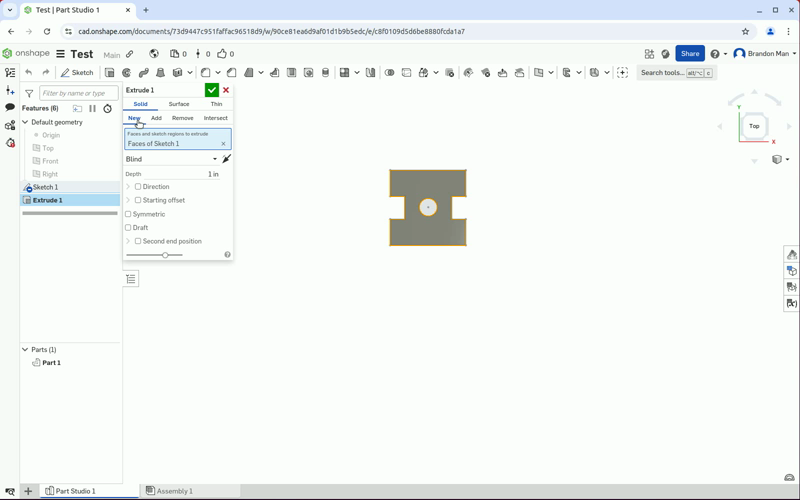
click(137, 120)
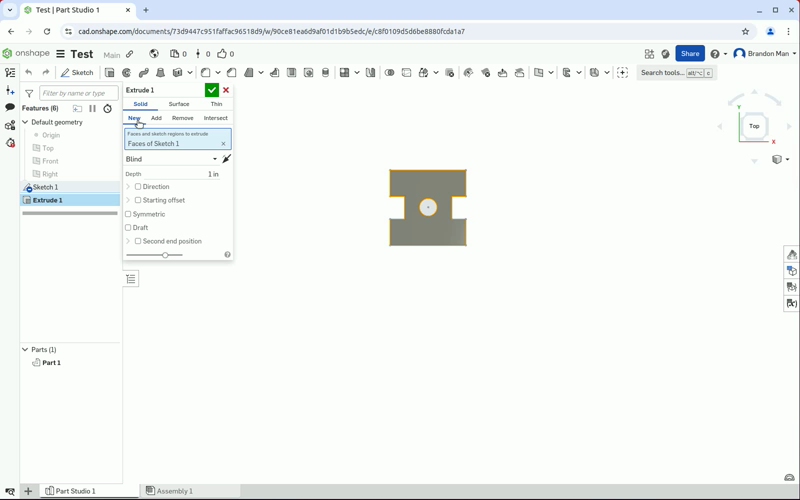
key(tab, 4)
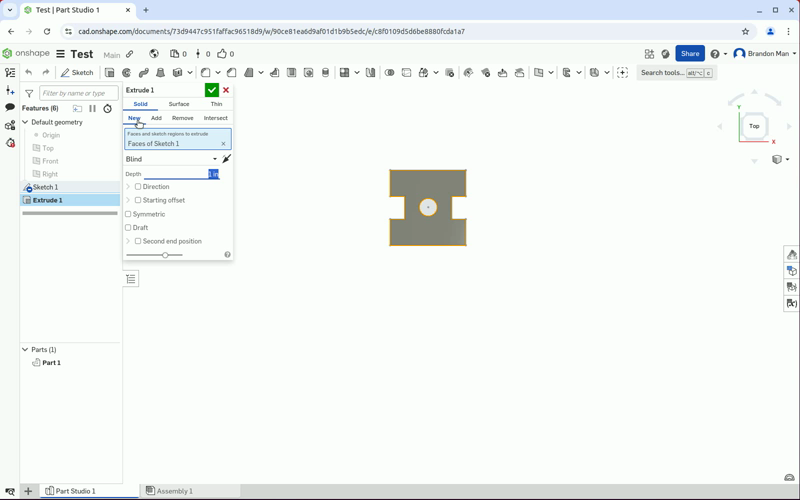
text(3.851)
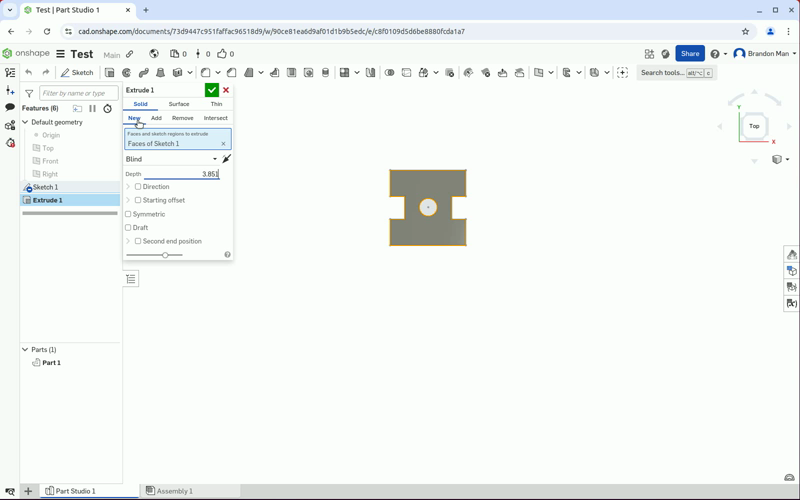
key(enter)
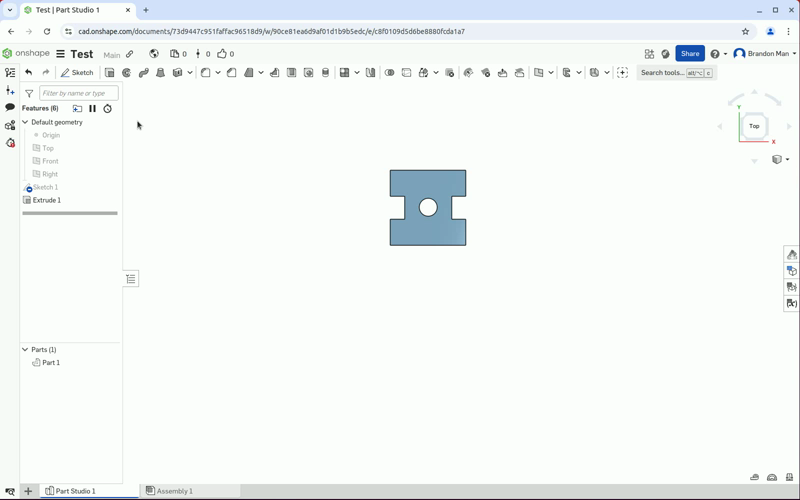
key(shift+h)
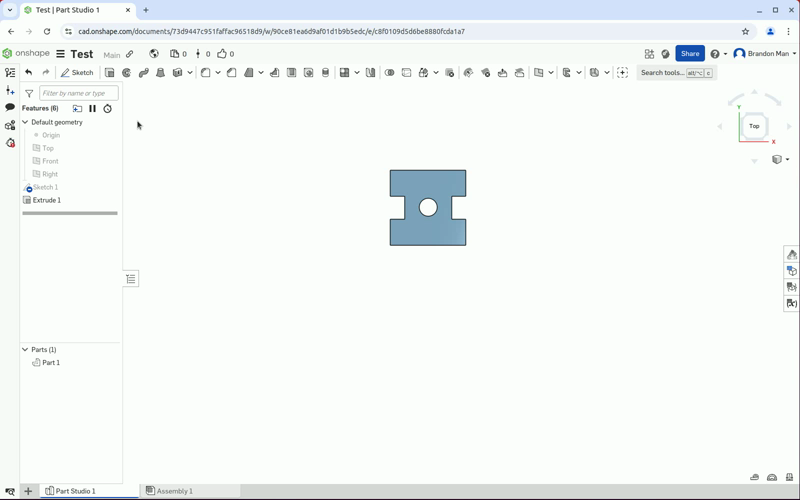
key(shift+h)
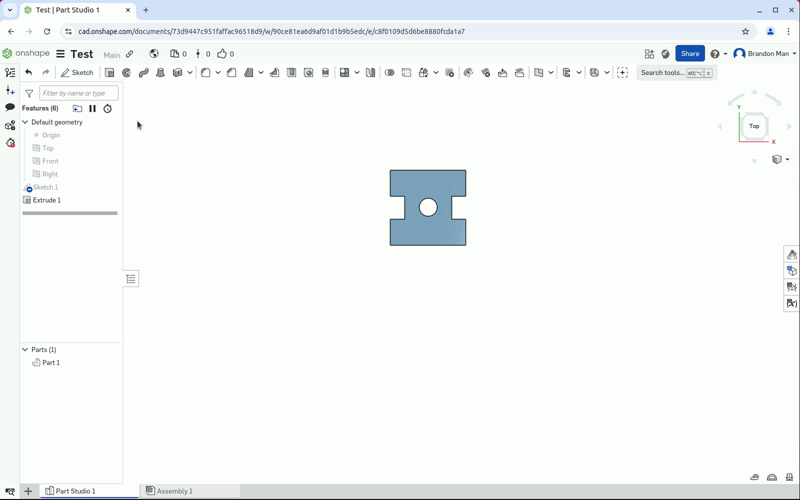
mouse_move(73, 189)
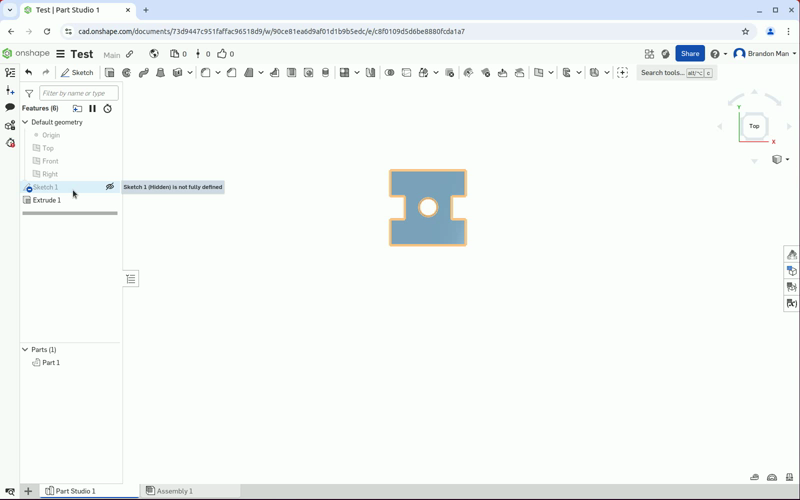
click(73, 189)
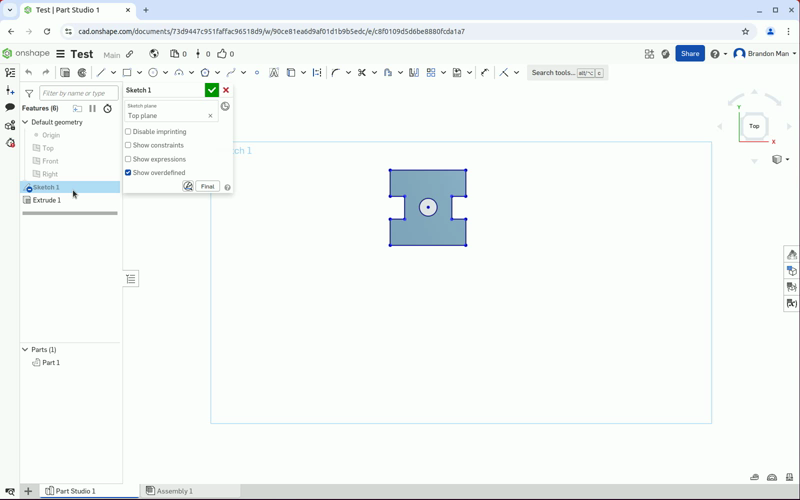
mouse_move(229, 92)
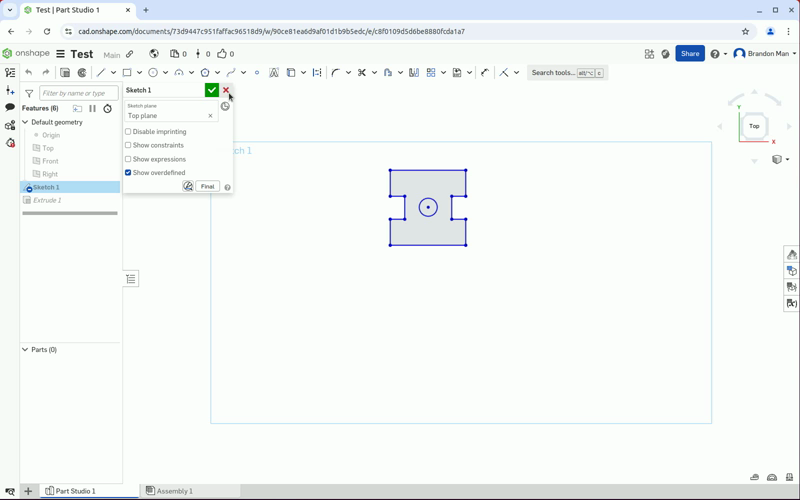
click(229, 92)
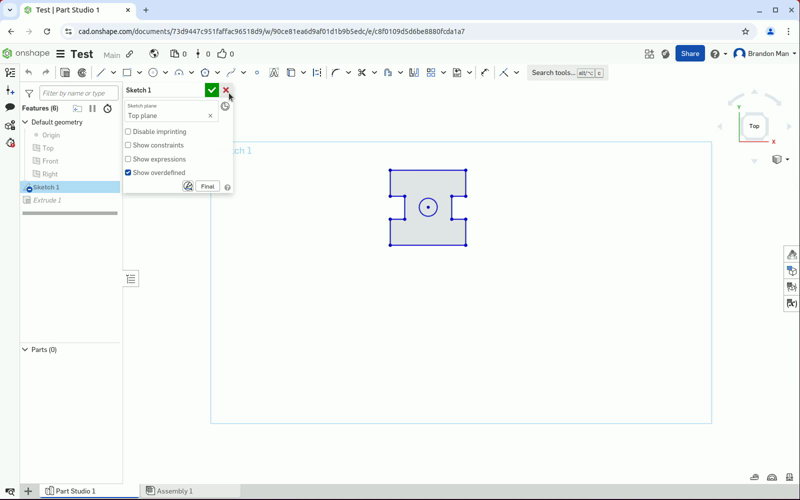
key(shift+s)
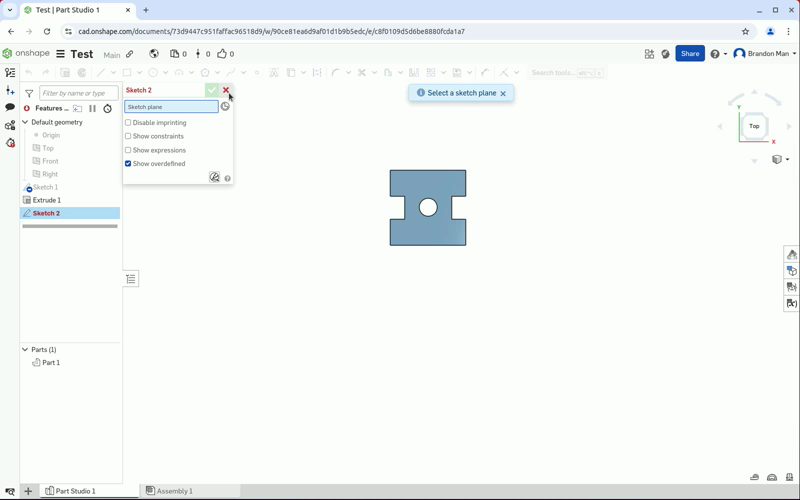
mouse_move(73, 150)
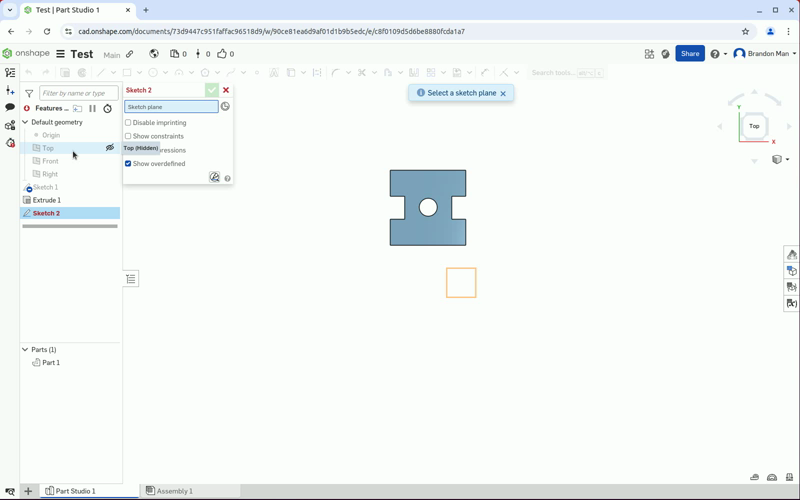
click(73, 150)
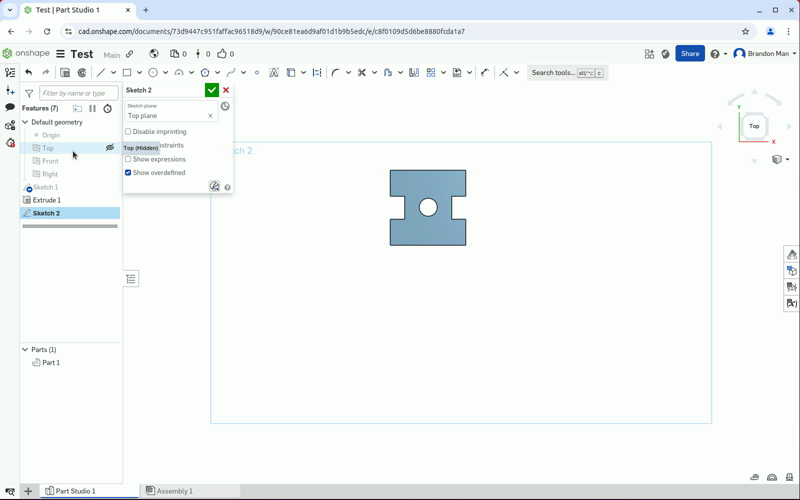
mouse_move(73, 352)
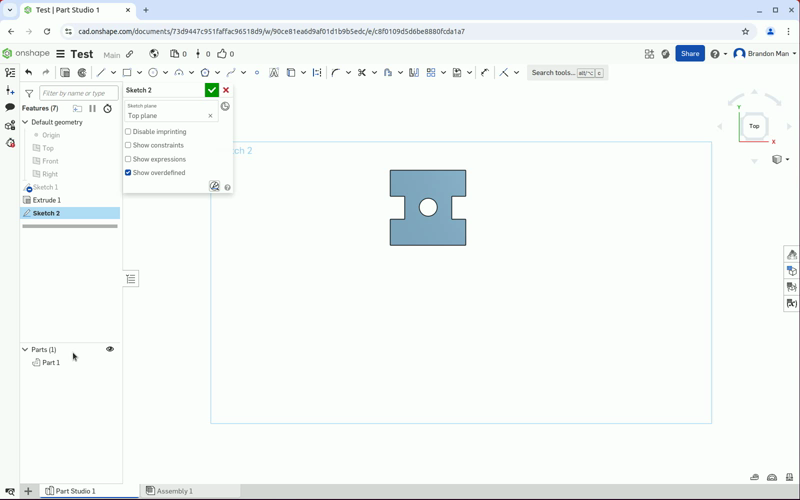
key(y)
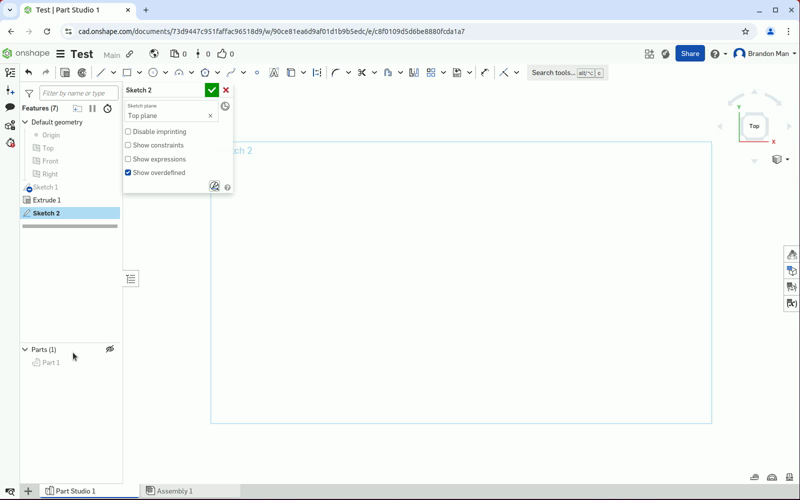
key(l)
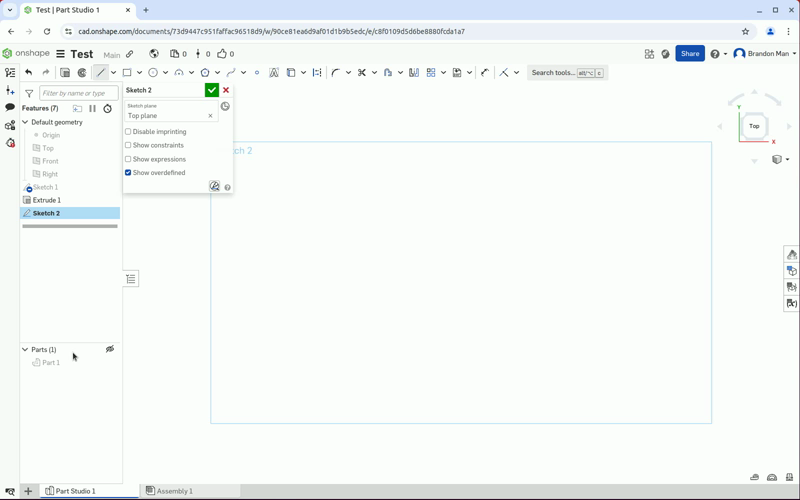
key_down(shift)
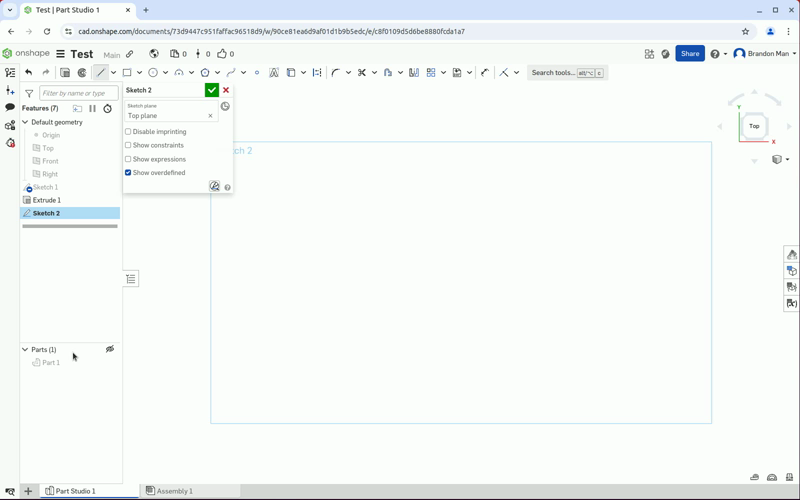
mouse_move(390, 282)
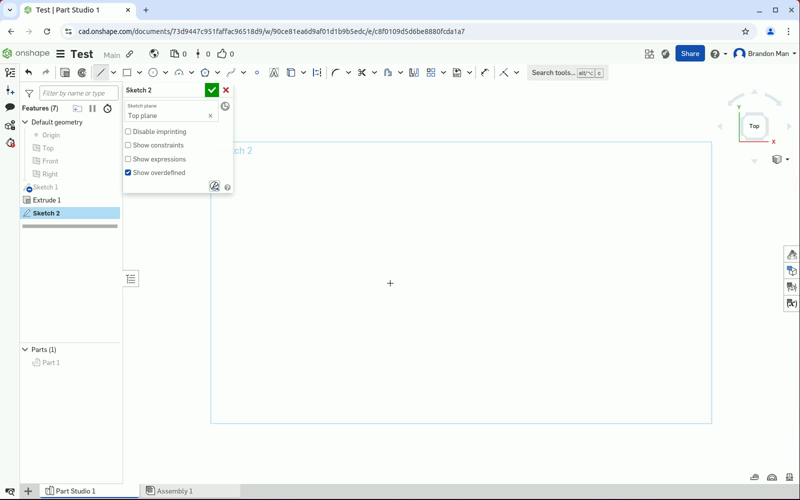
click(390, 282)
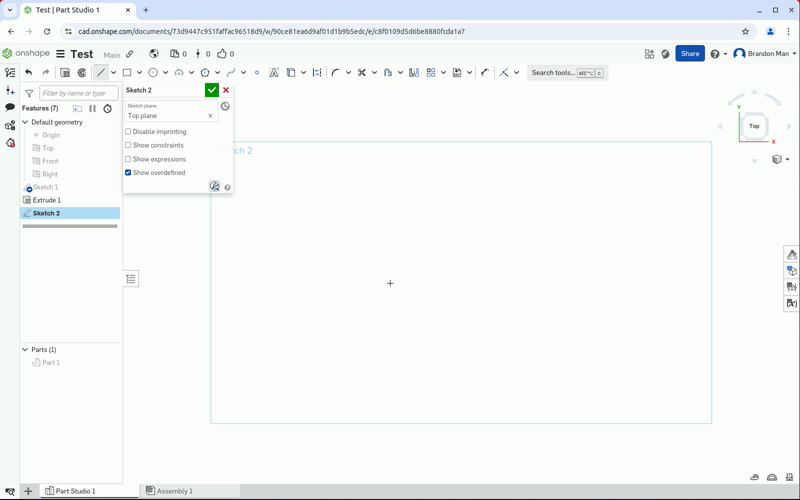
key_up(shift)
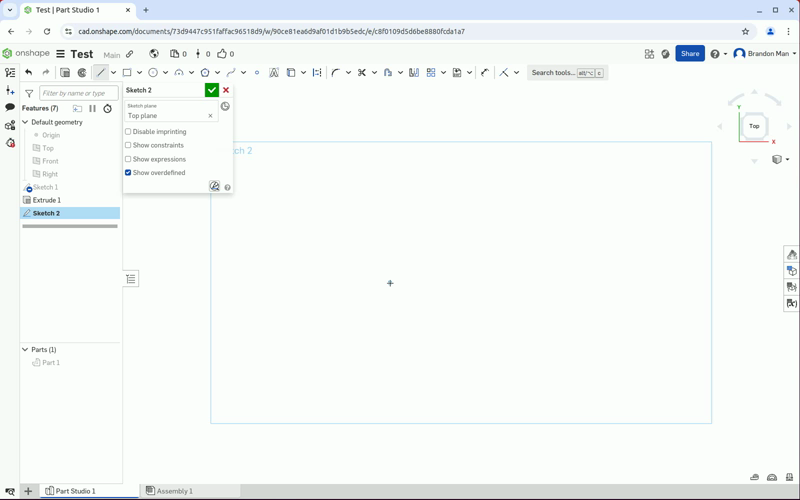
key_down(shift)
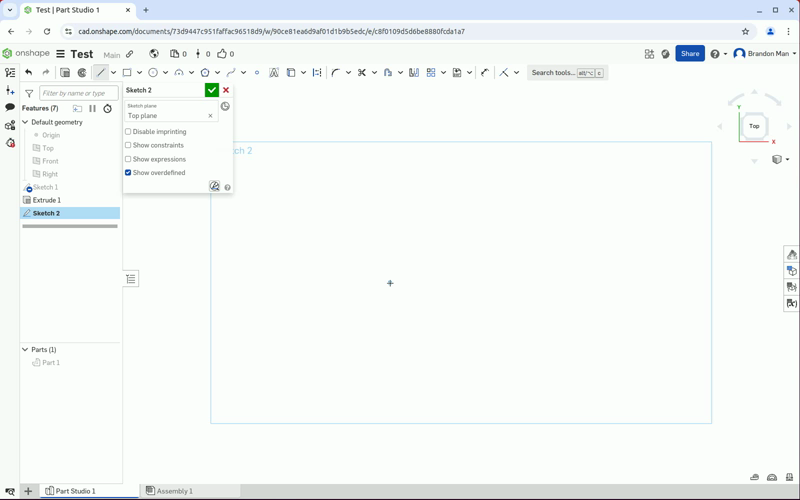
mouse_move(465, 282)
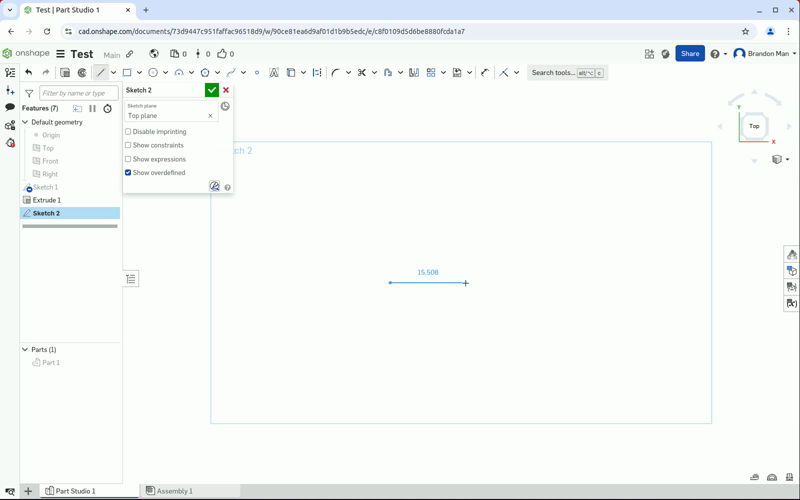
click(465, 282)
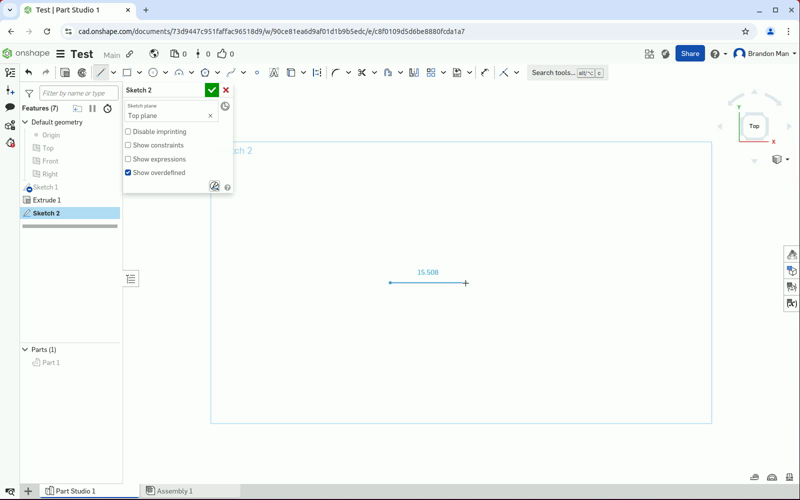
key_up(shift)
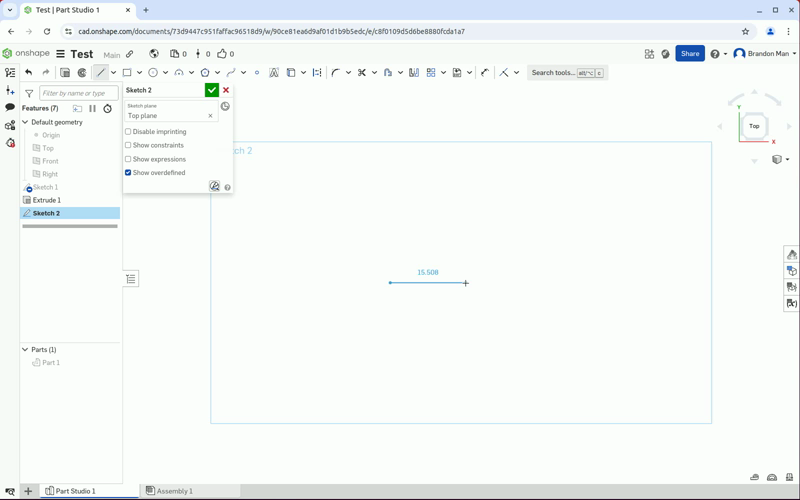
key_down(shift)
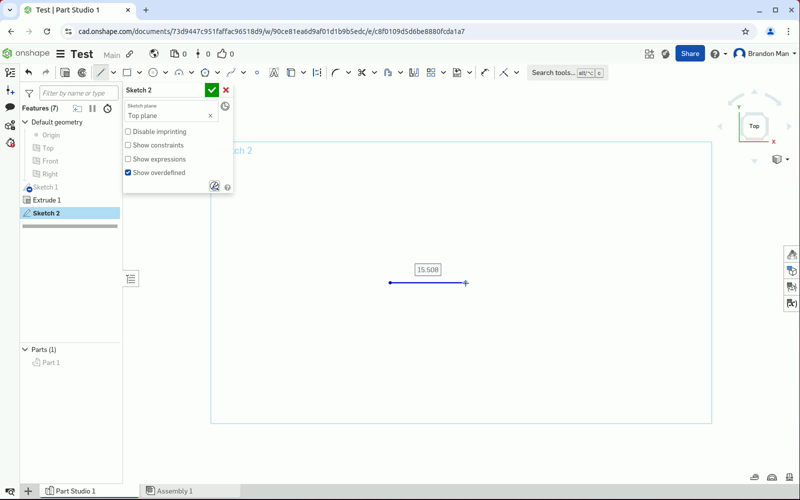
mouse_move(495, 282)
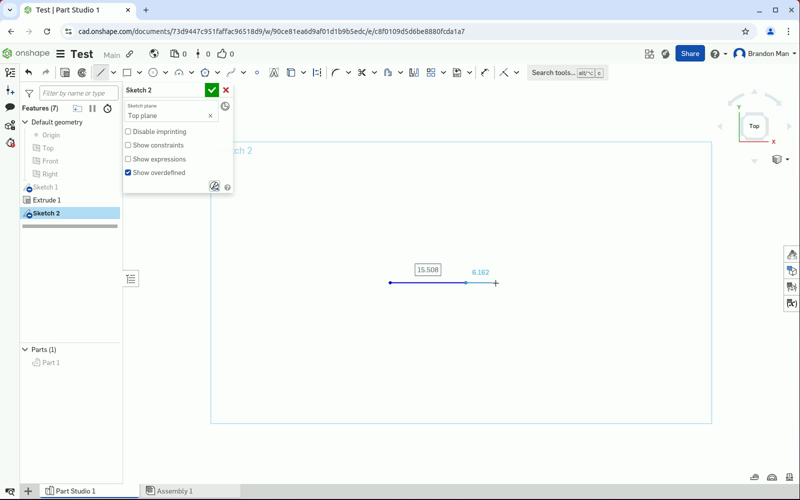
mouse_move(465, 244)
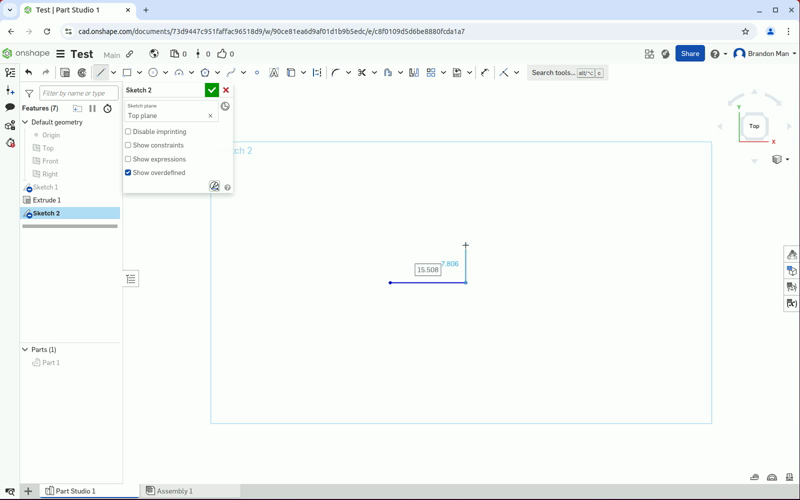
click(465, 244)
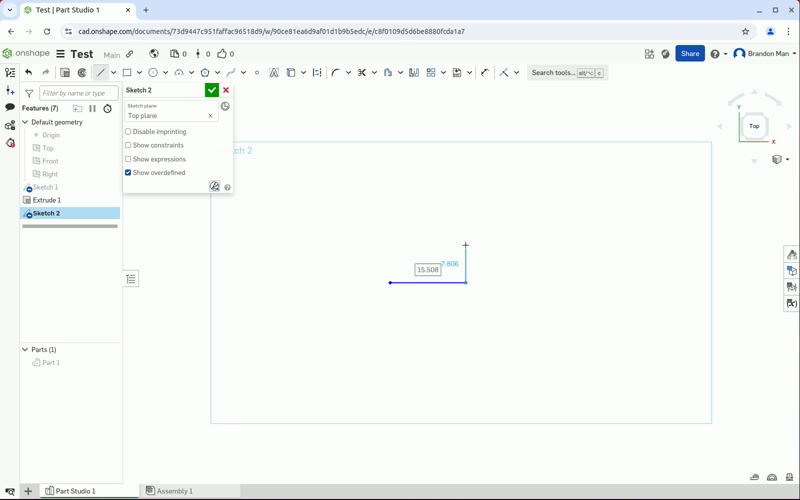
key_up(shift)
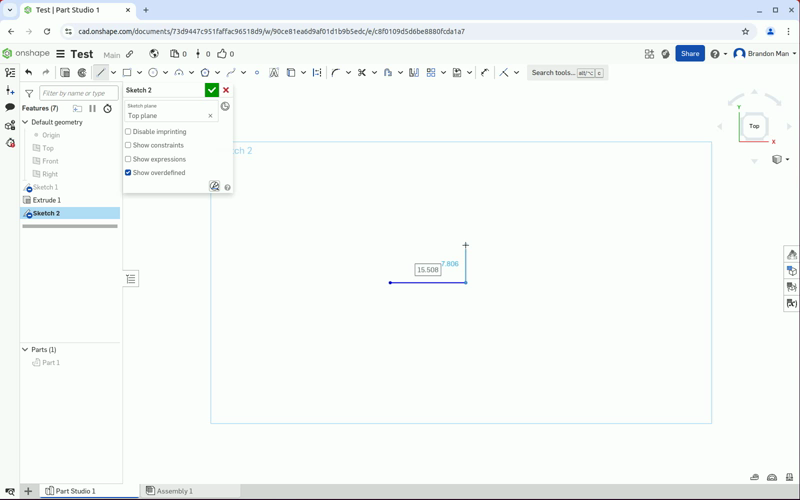
key_down(shift)
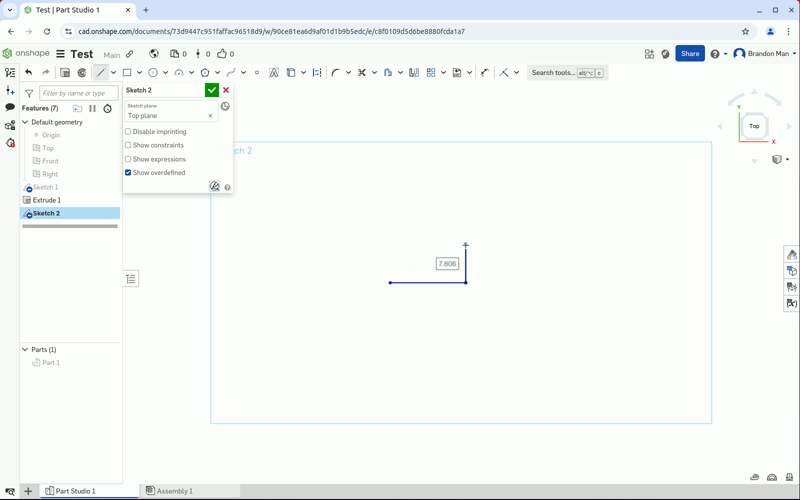
mouse_move(390, 244)
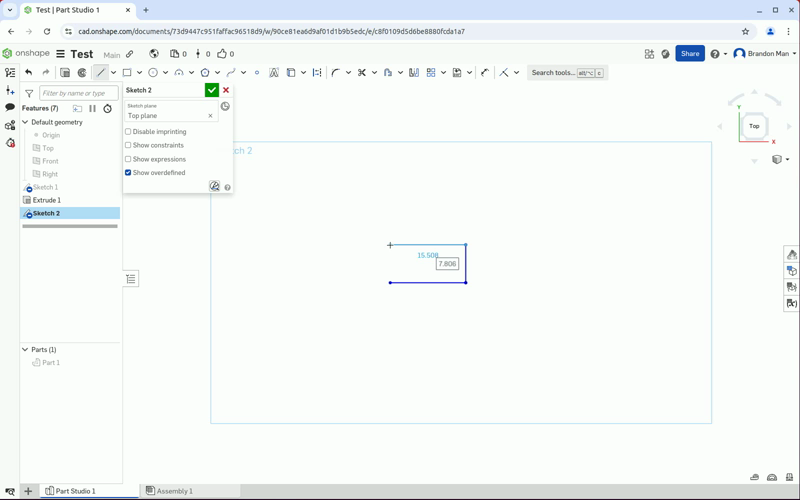
click(390, 244)
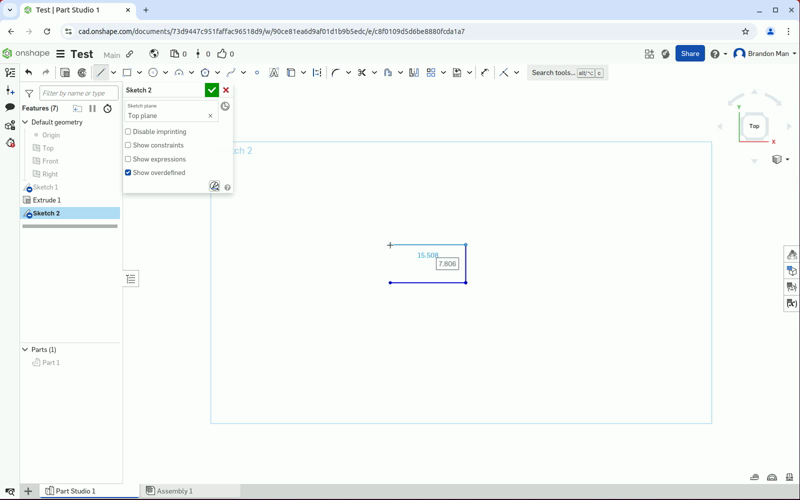
key_up(shift)
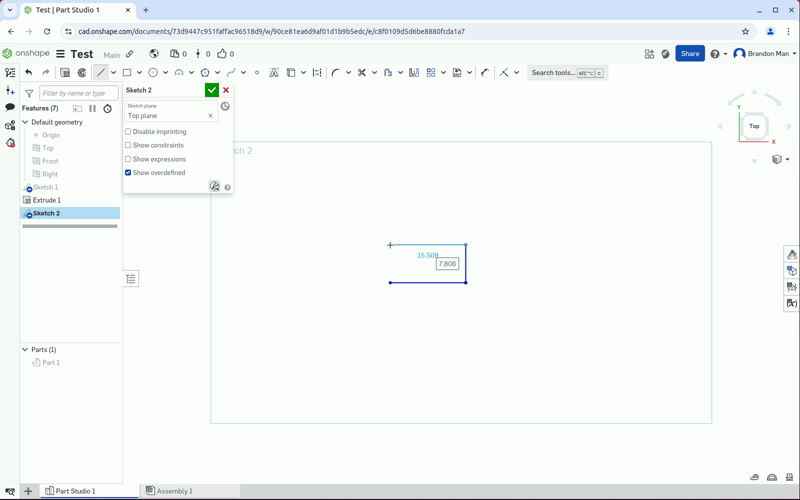
mouse_move(420, 244)
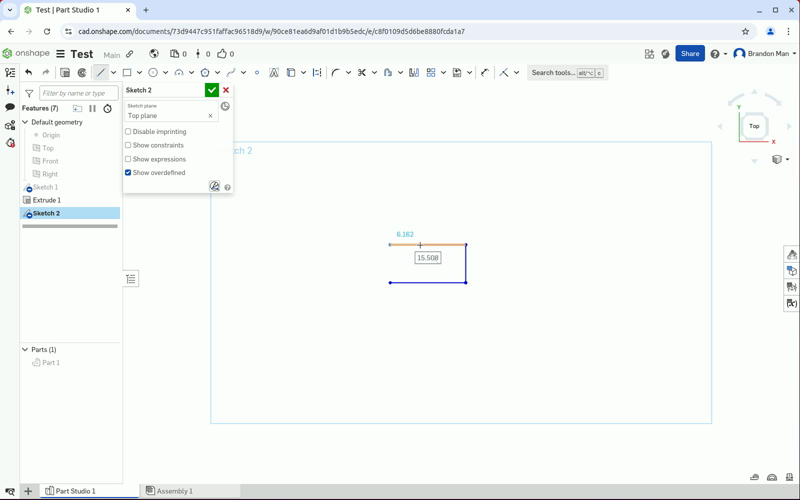
key_down(shift)
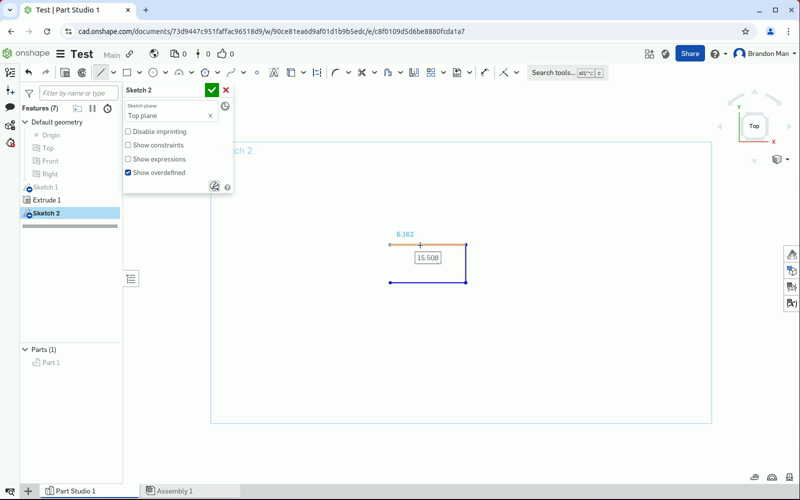
mouse_move(390, 282)
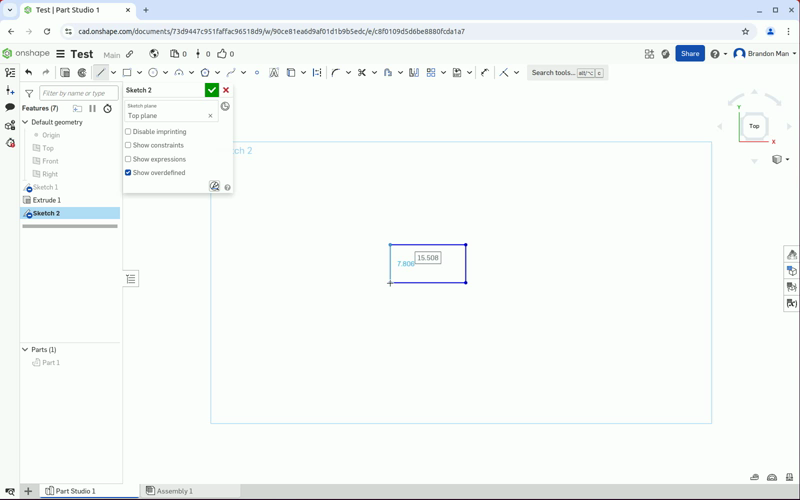
key_up(shift)
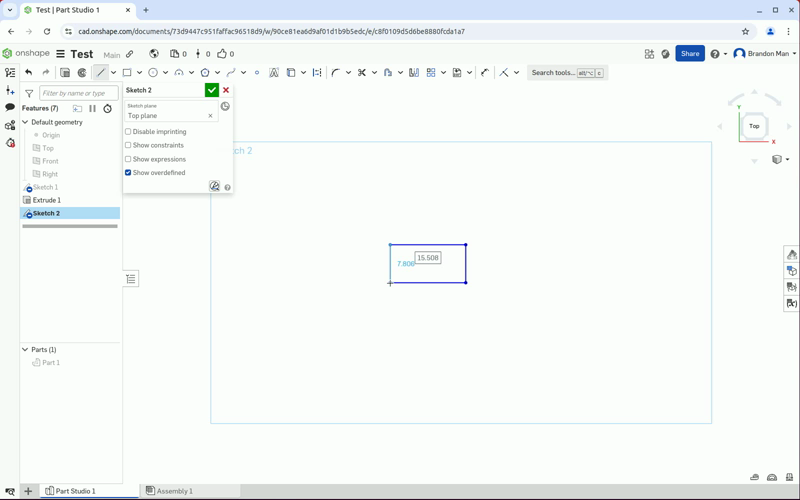
click(390, 282)
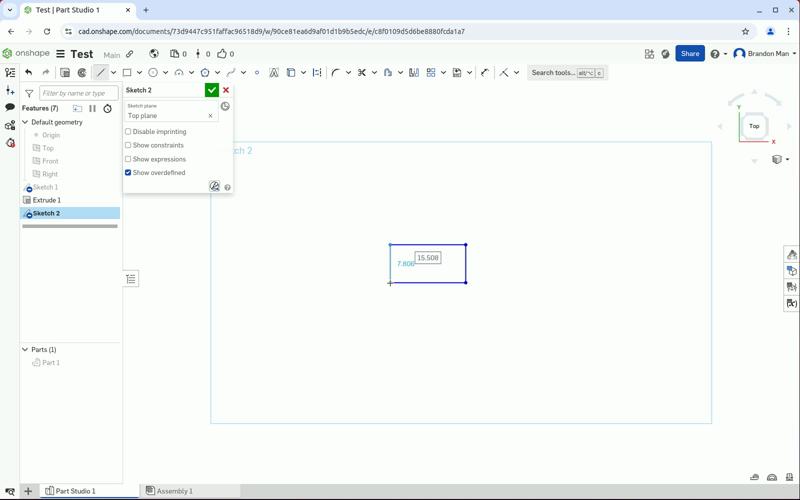
key(esc)
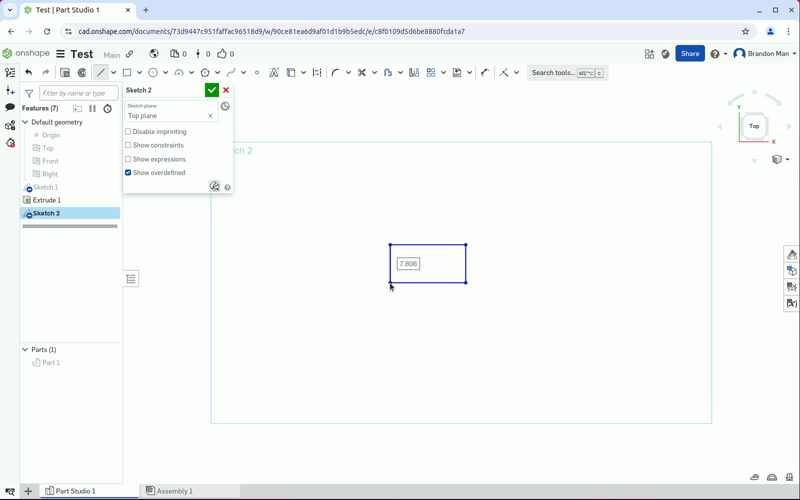
key(c)
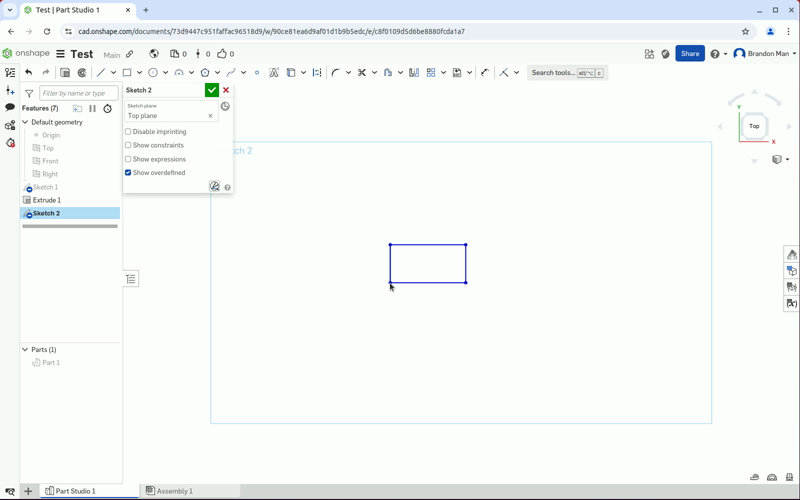
key_down(shift)
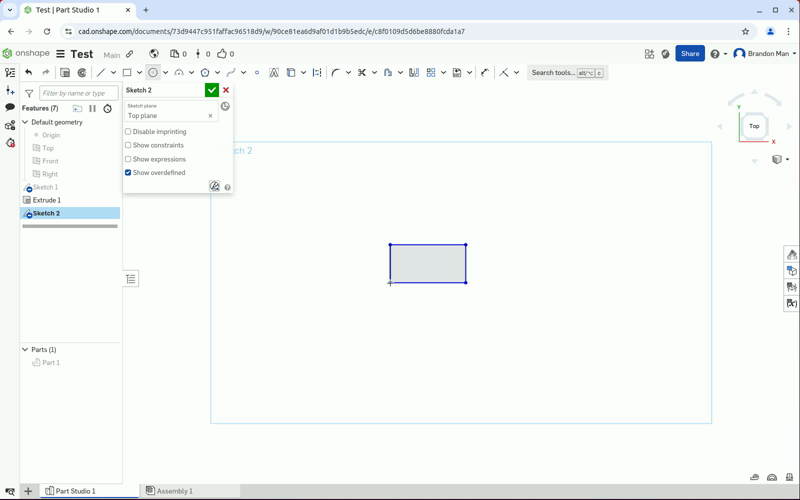
mouse_move(428, 264)
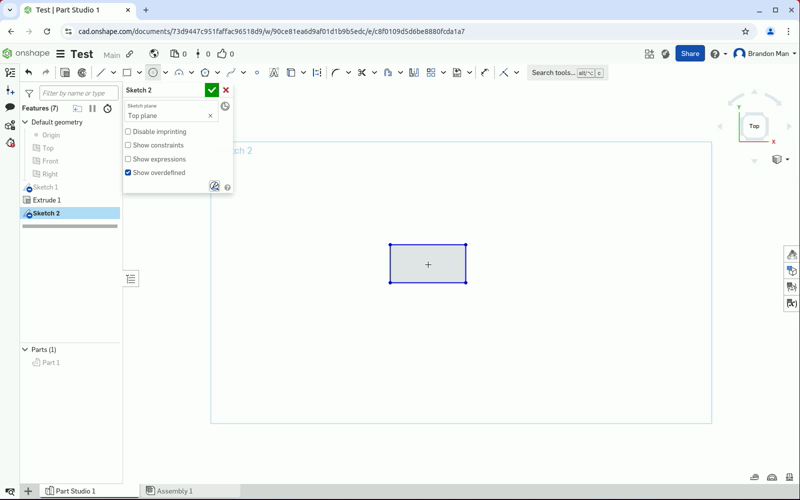
click(428, 264)
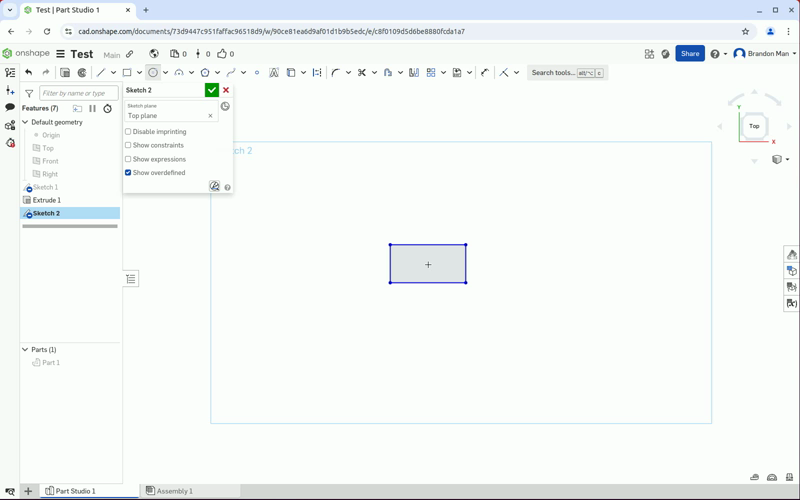
key_up(shift)
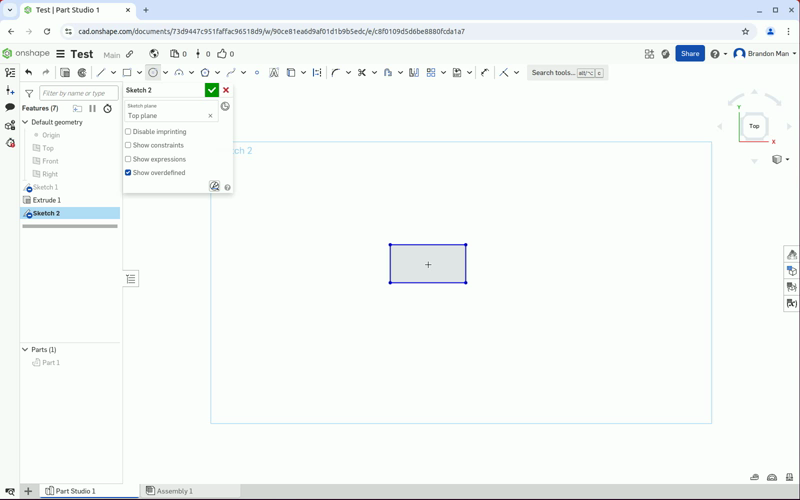
mouse_move(437, 264)
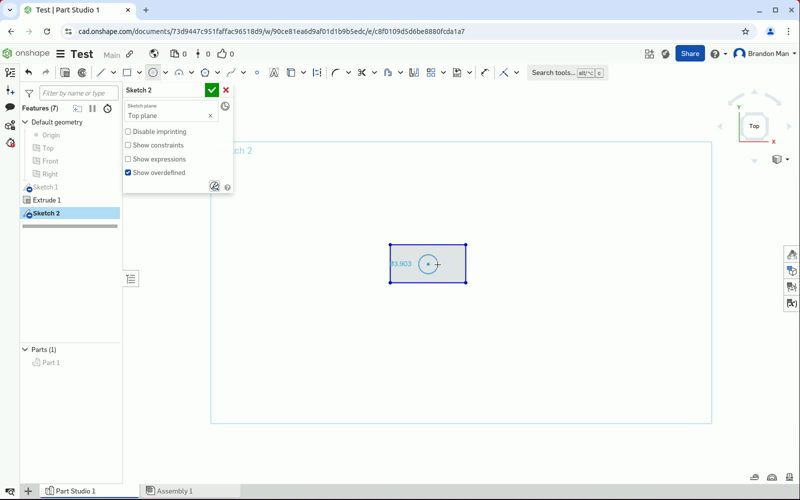
click(437, 264)
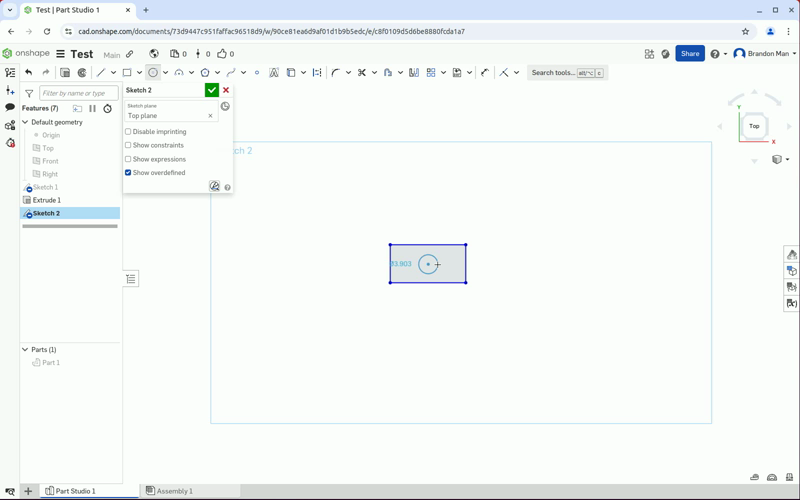
key(esc)
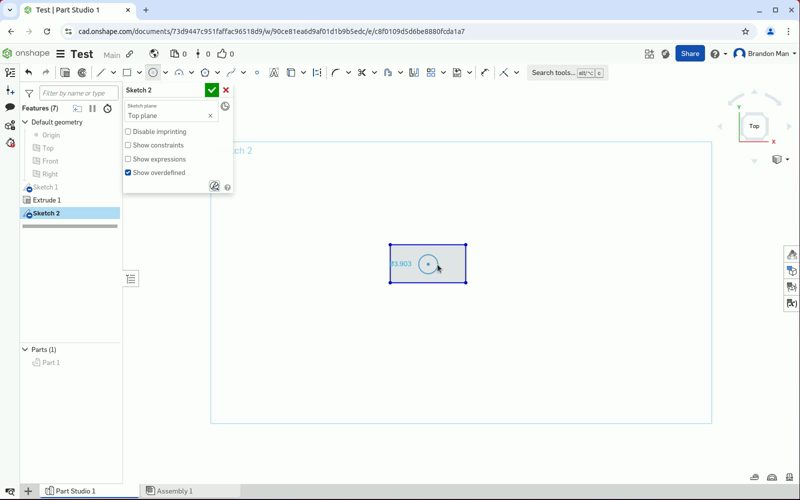
mouse_move(459, 264)
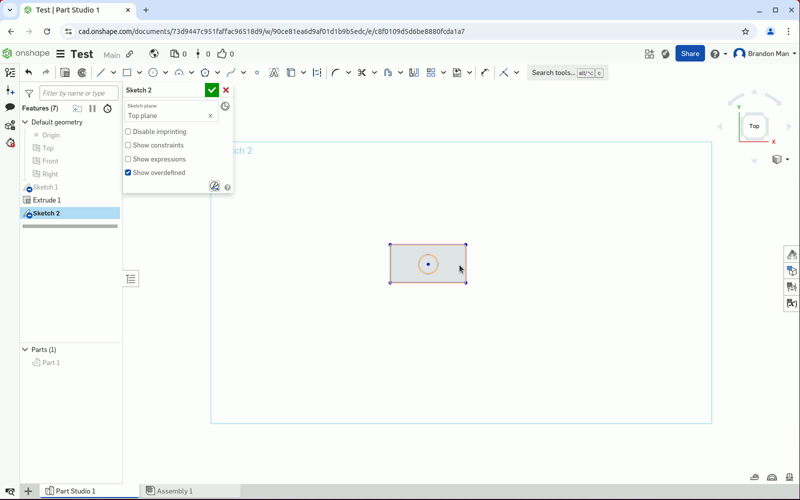
click(459, 264)
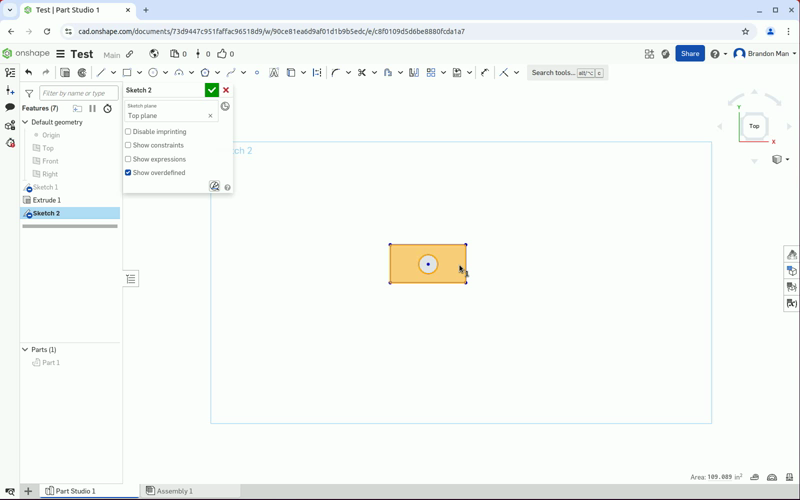
mouse_move(73, 352)
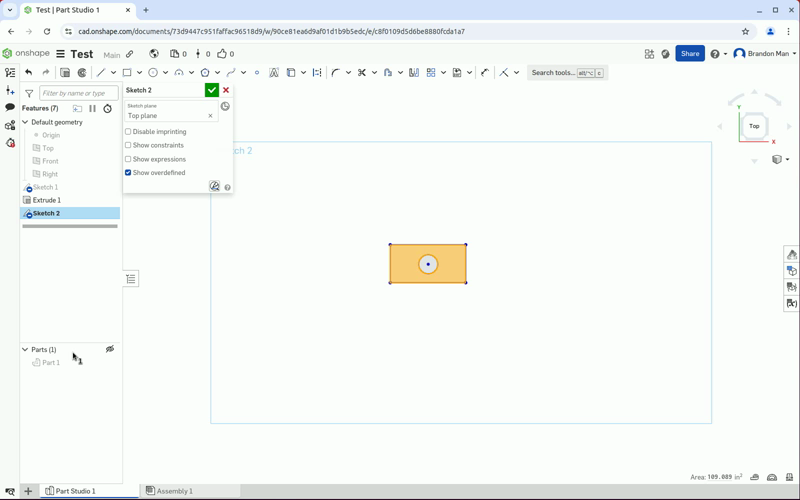
key(shift+y)
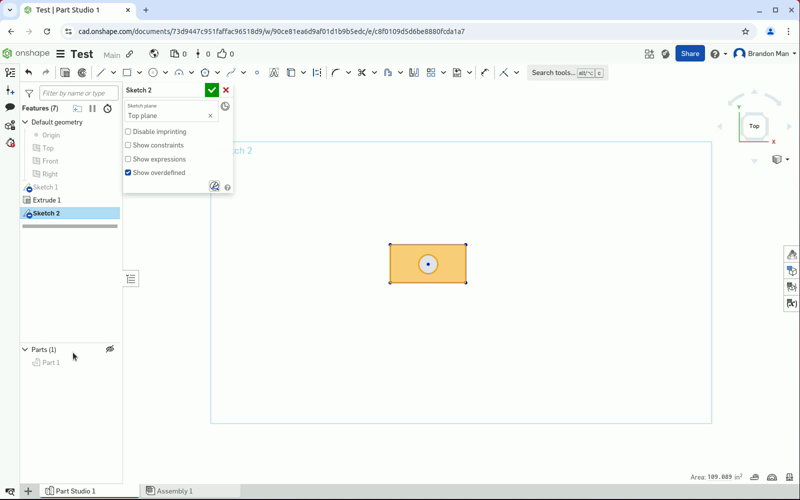
key(shift+e)
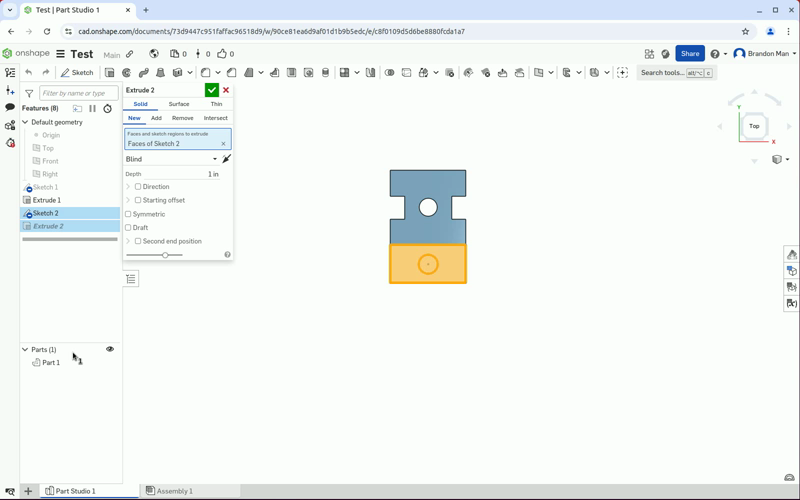
mouse_move(143, 106)
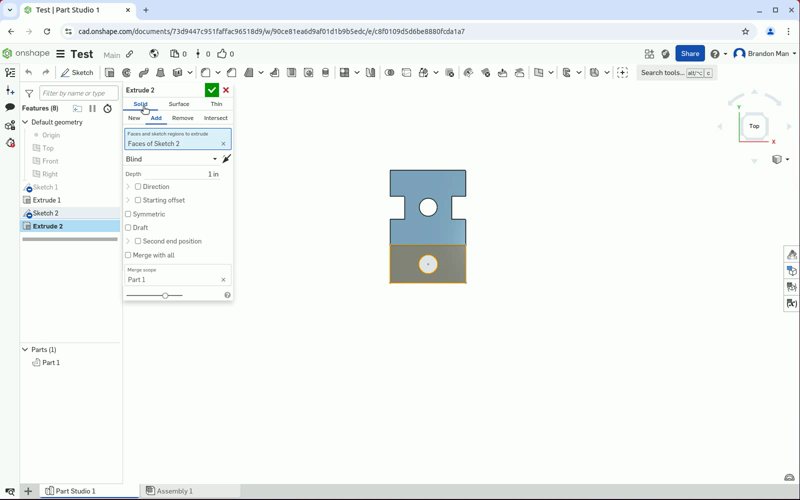
click(143, 106)
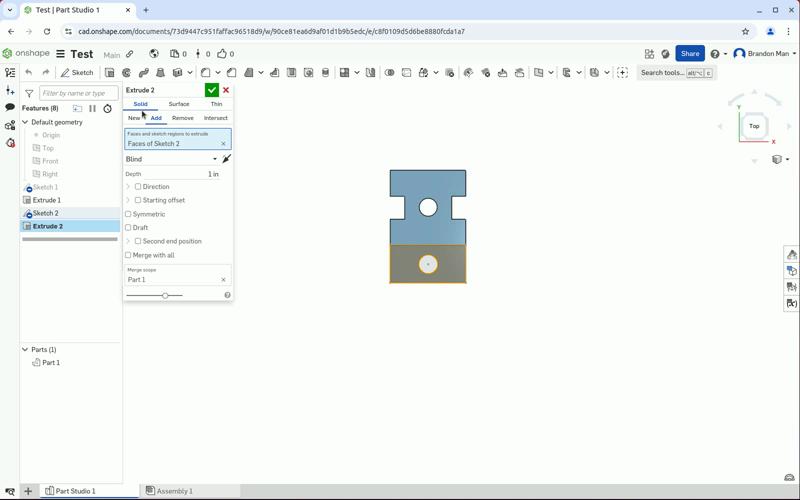
mouse_move(137, 120)
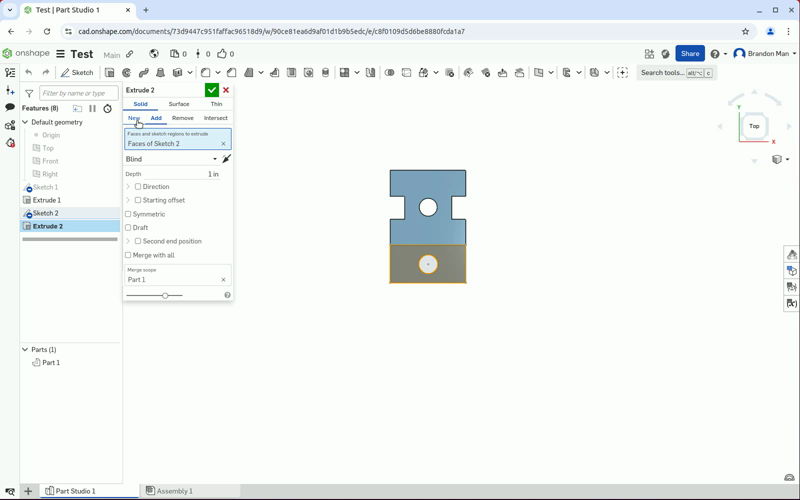
click(137, 120)
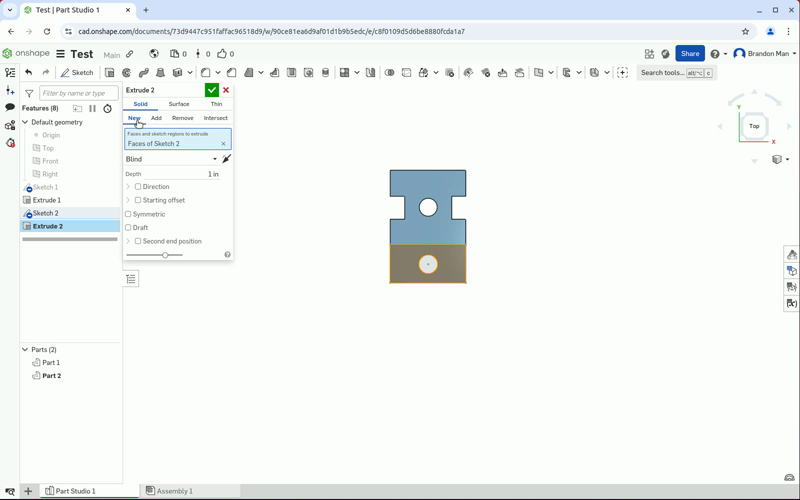
key(tab, 4)
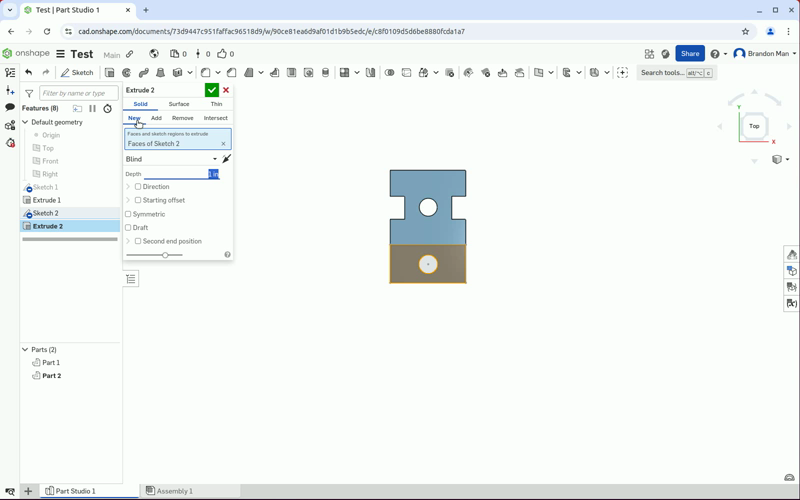
text(3.851)
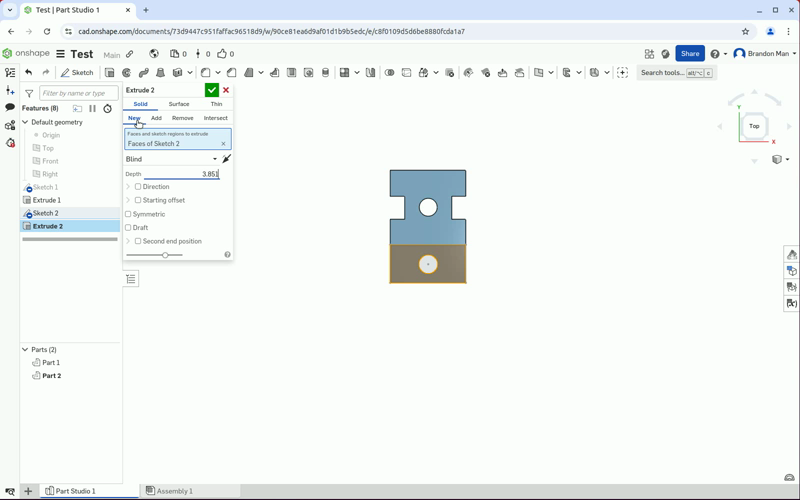
key(enter)
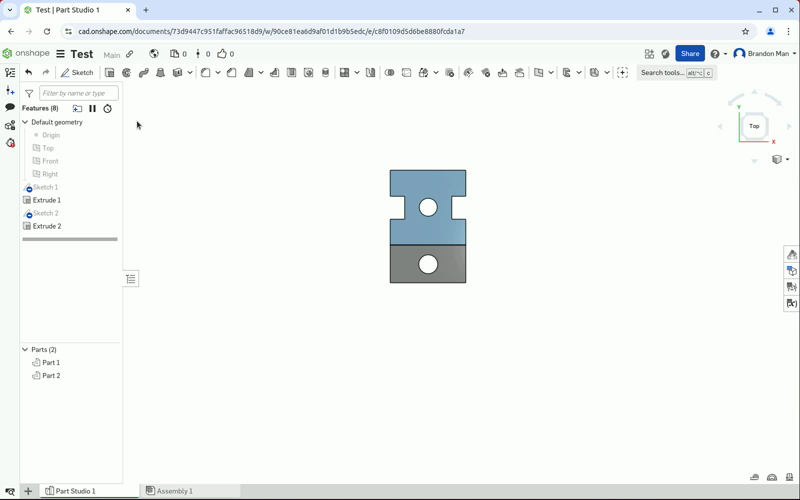
key(shift+h)
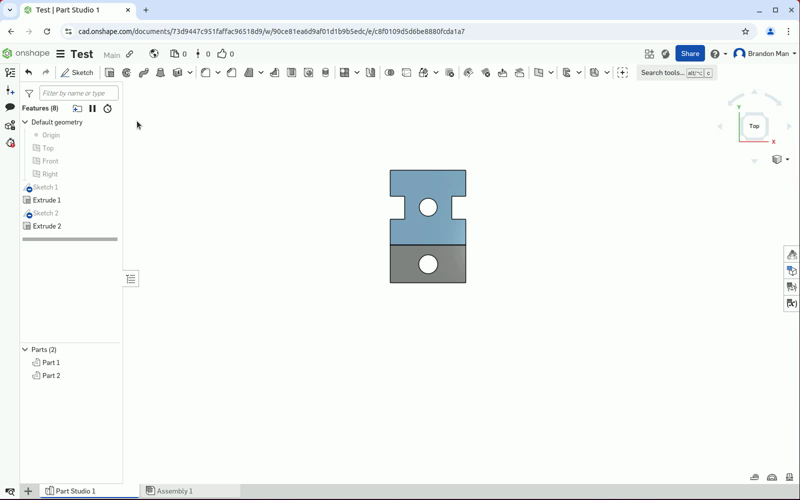
key(shift+h)
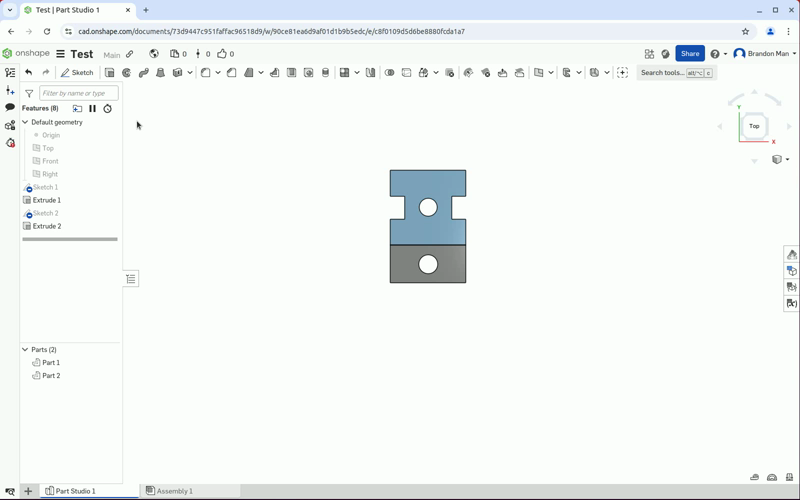
mouse_move(73, 189)
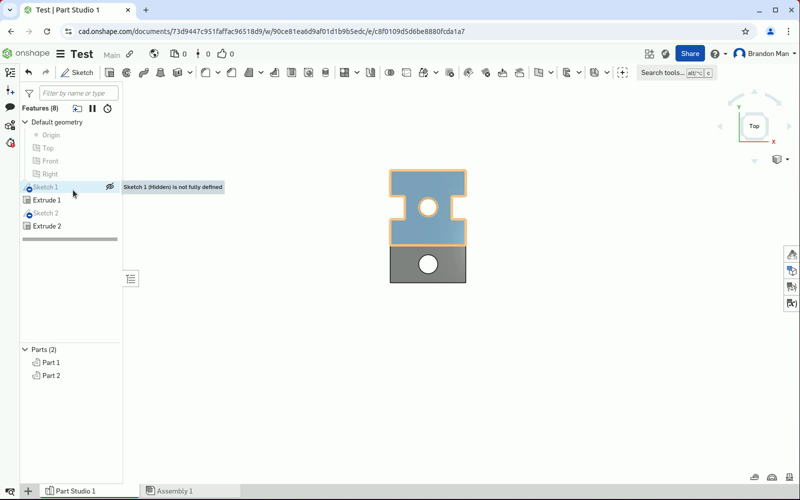
click(73, 189)
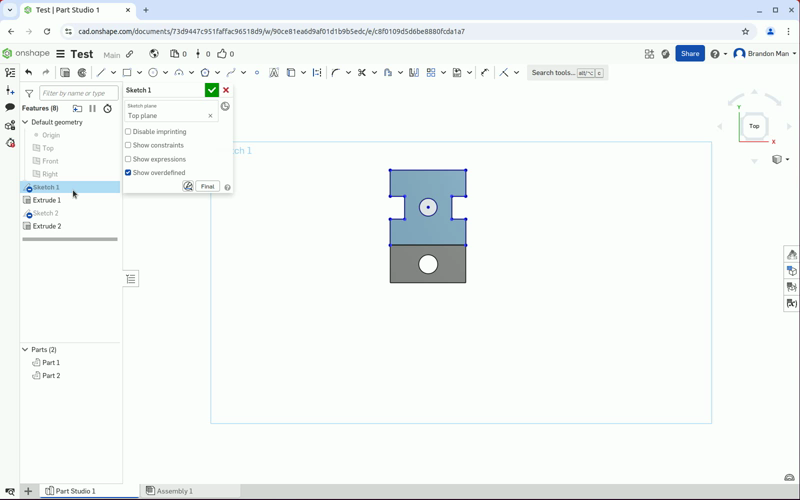
mouse_move(229, 92)
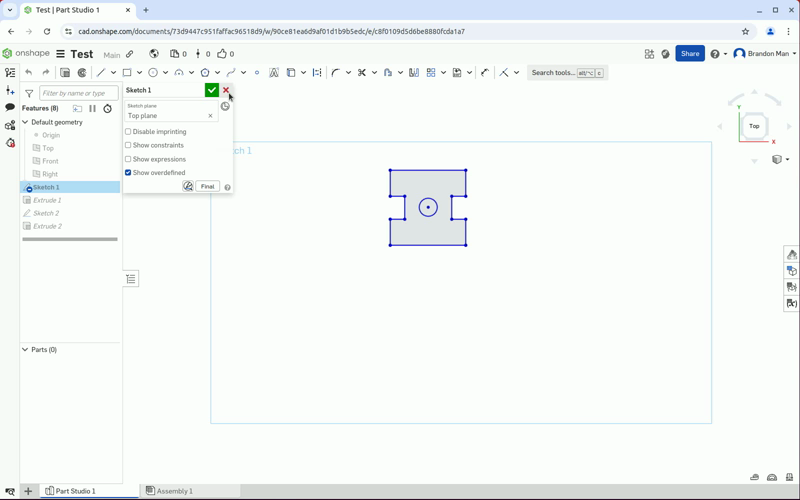
click(229, 92)
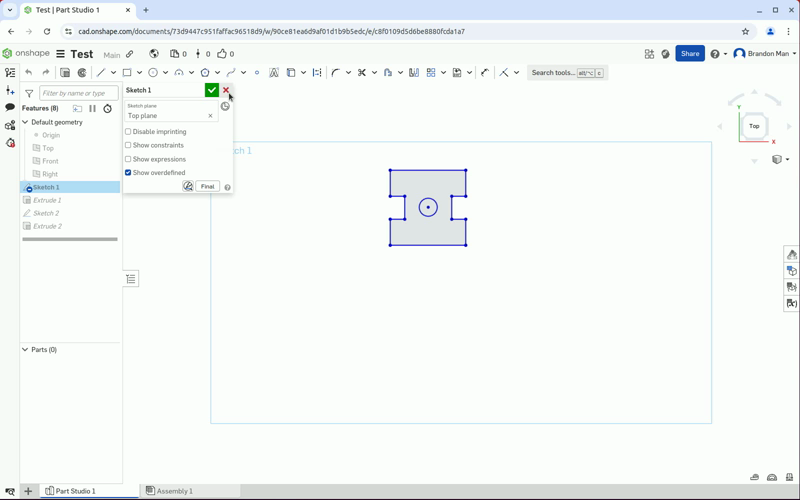
key(shift+s)
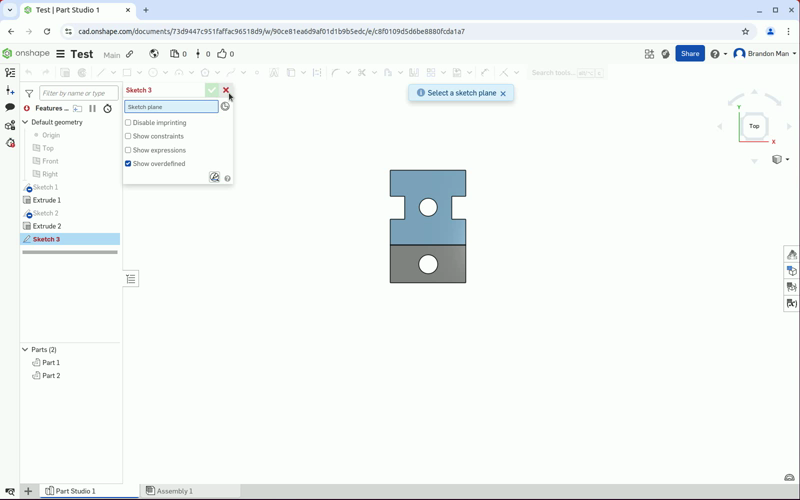
mouse_move(73, 150)
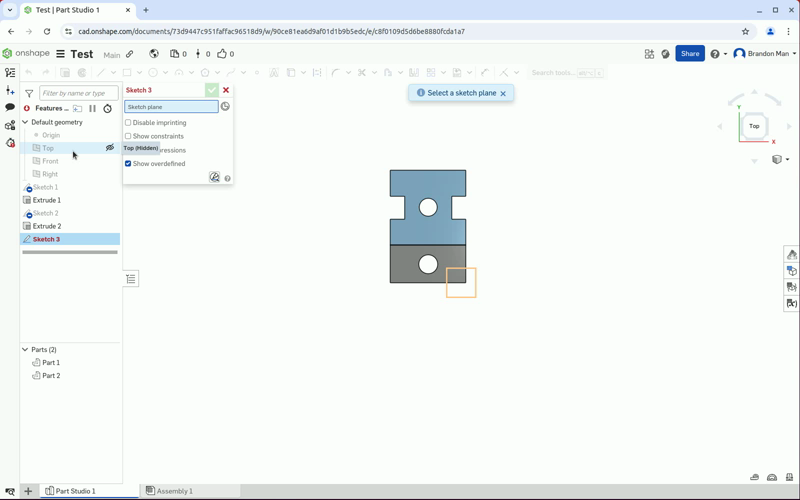
click(73, 150)
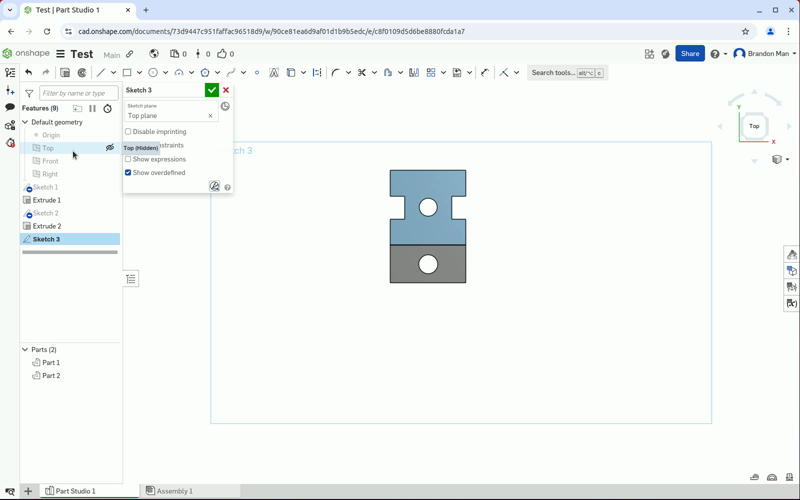
mouse_move(73, 352)
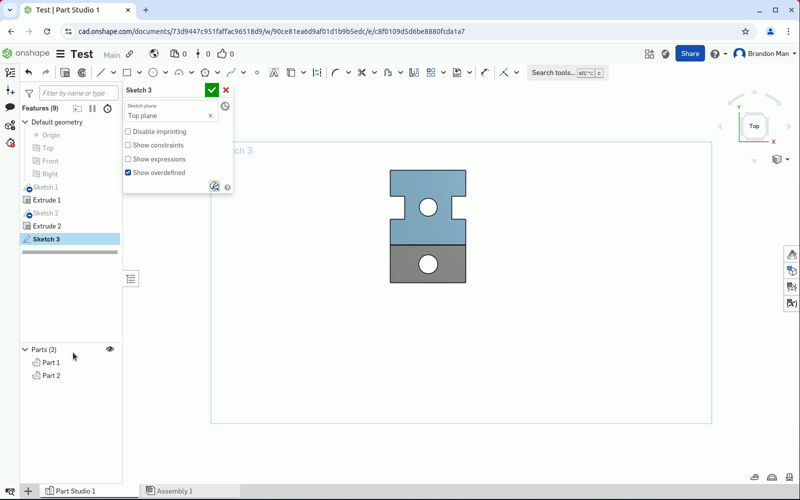
key(y)
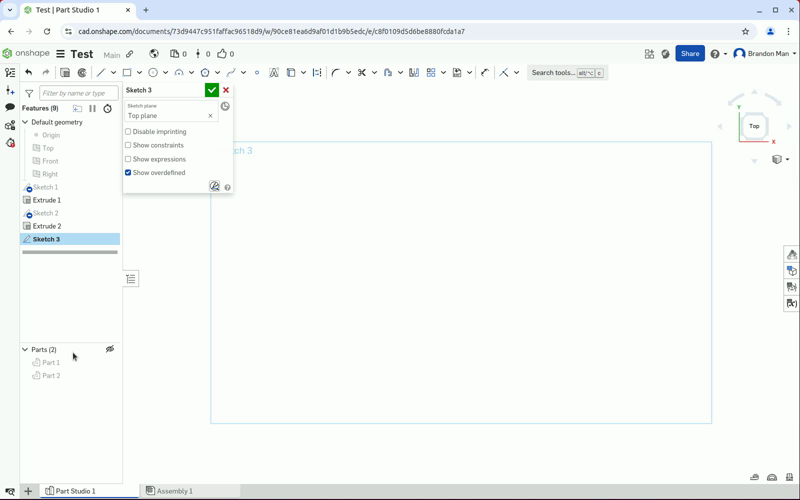
key(l)
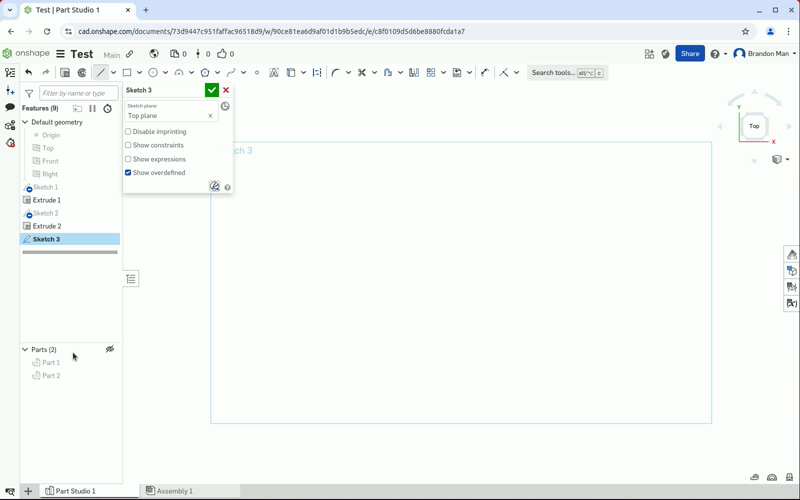
key_down(shift)
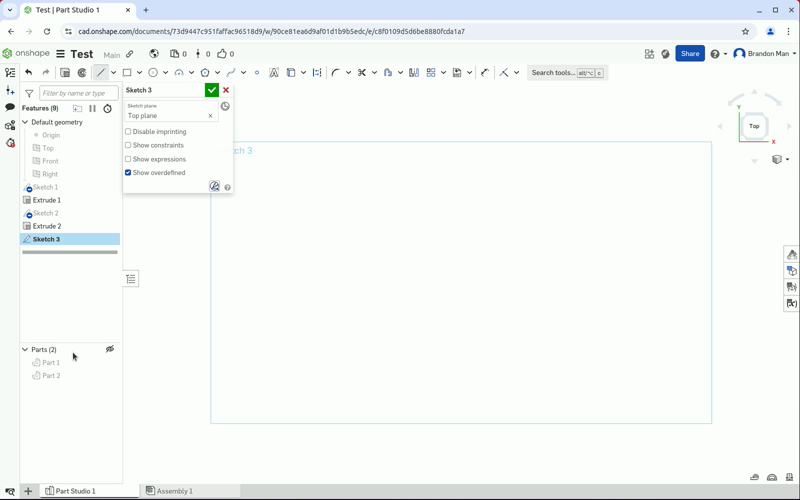
mouse_move(390, 218)
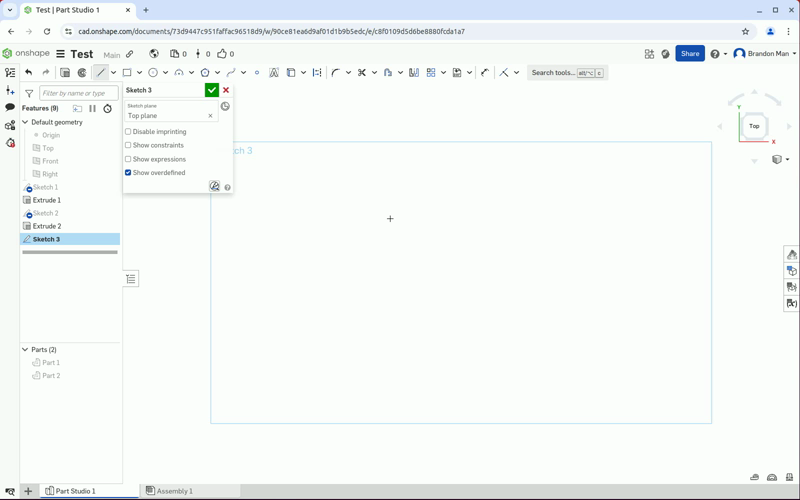
click(390, 218)
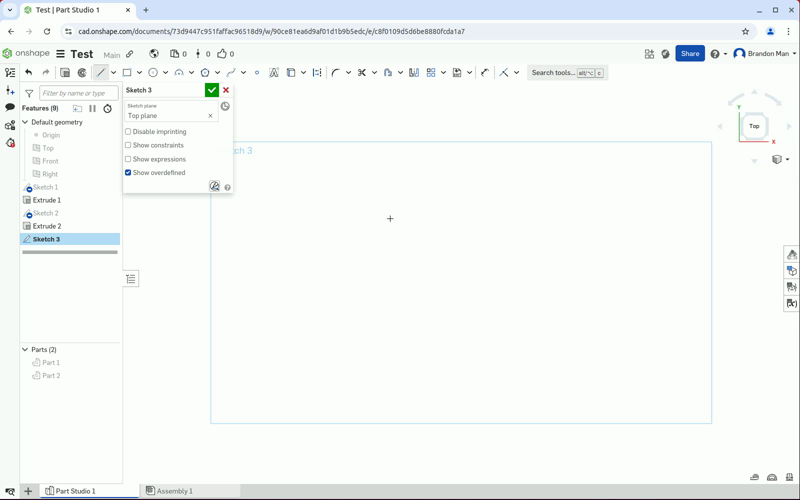
key_up(shift)
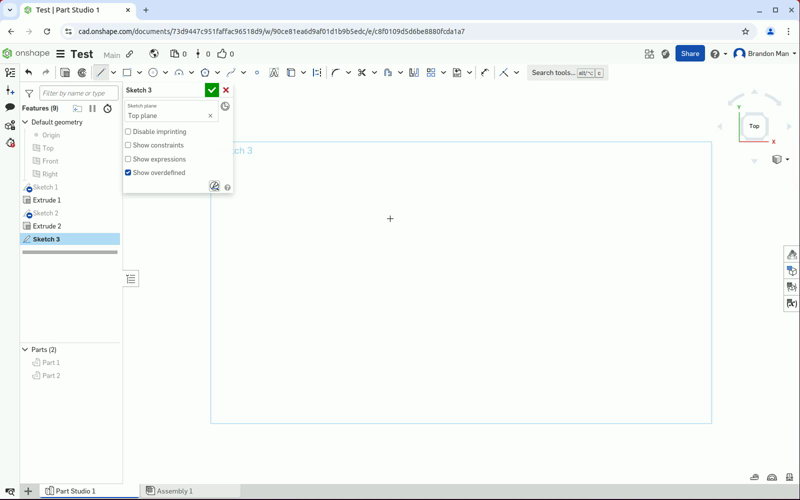
key_down(shift)
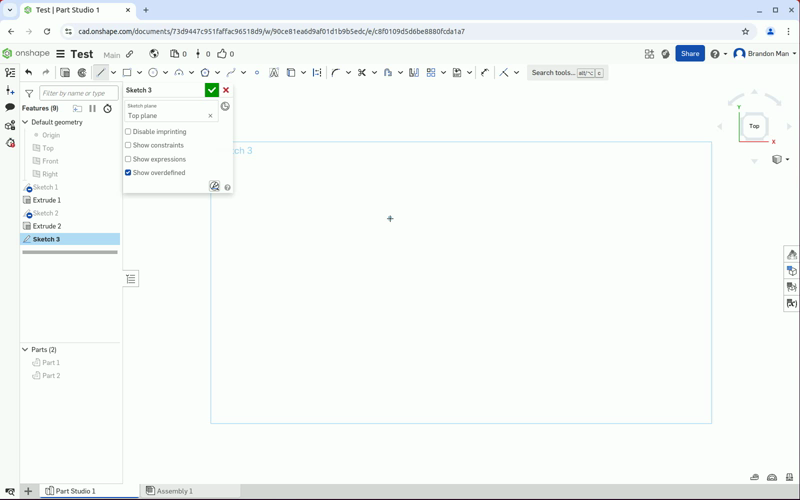
mouse_move(420, 218)
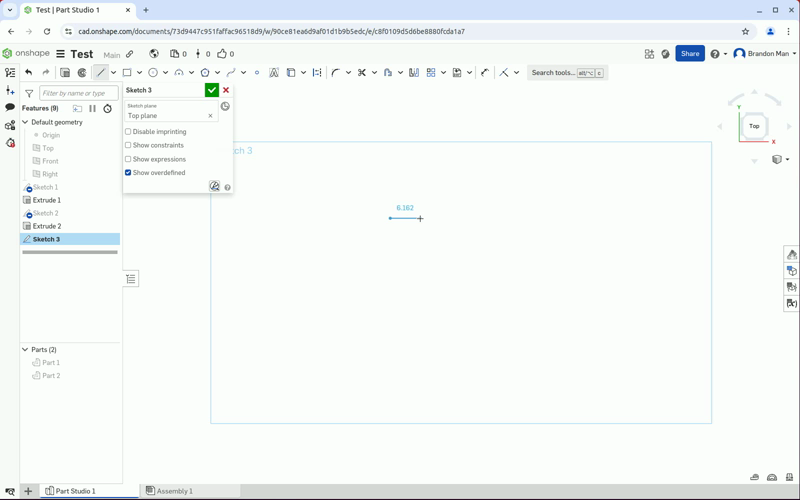
mouse_move(404, 218)
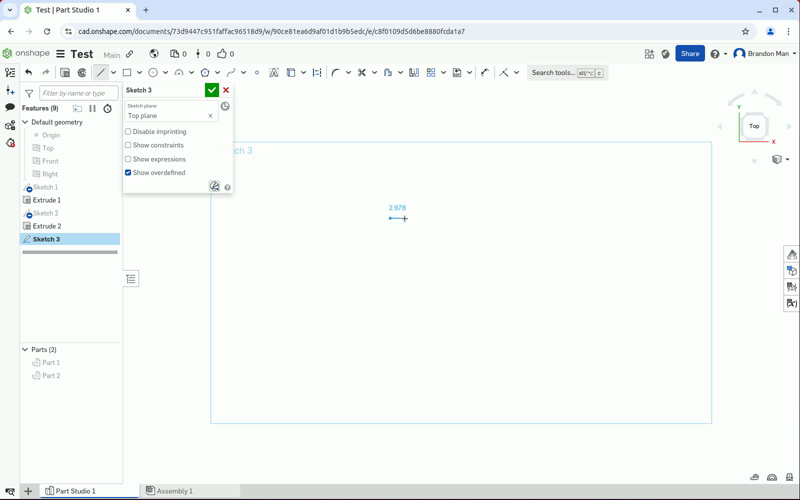
click(404, 218)
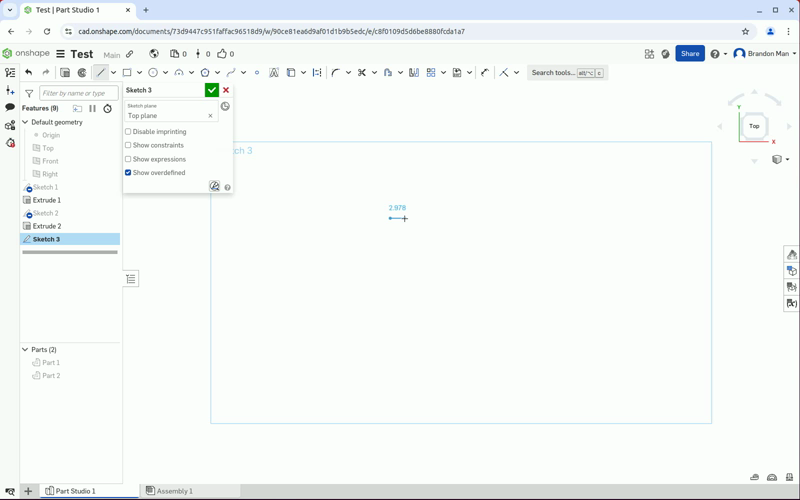
key_up(shift)
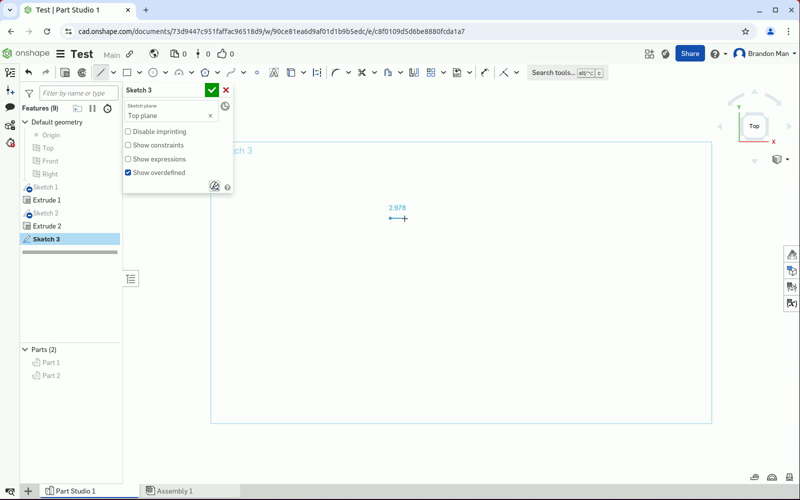
key_down(shift)
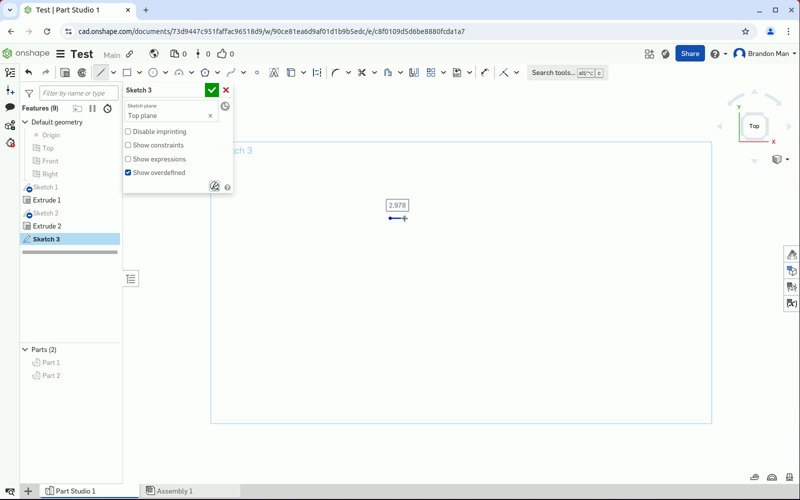
mouse_move(434, 218)
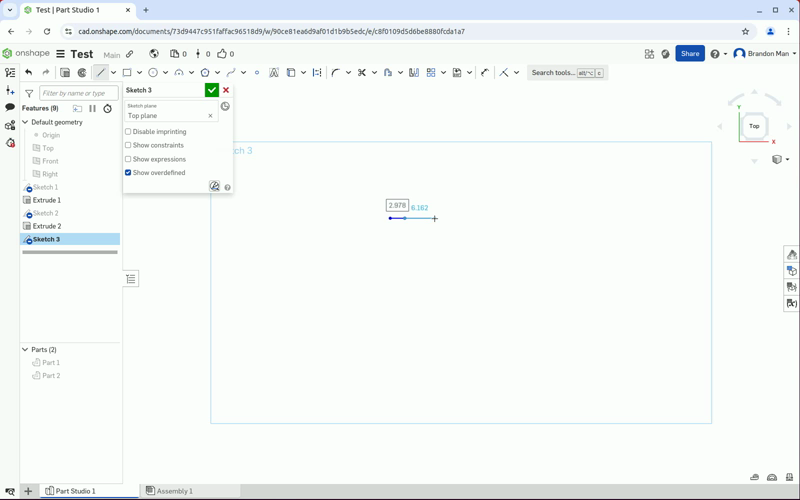
mouse_move(404, 195)
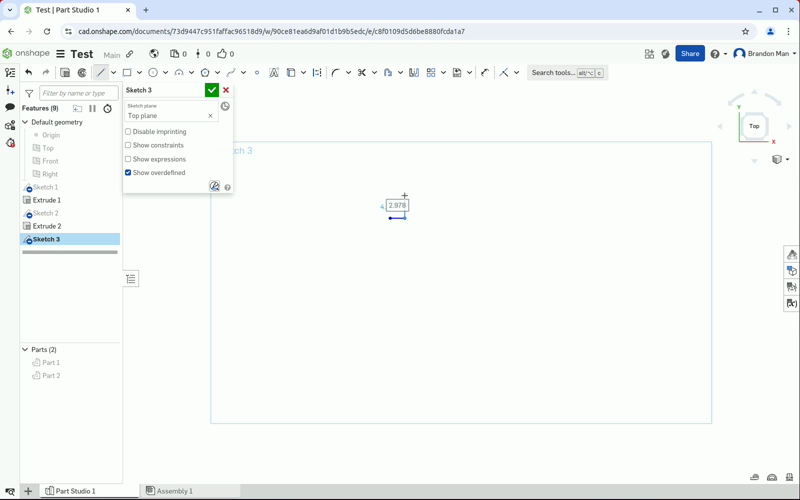
click(404, 195)
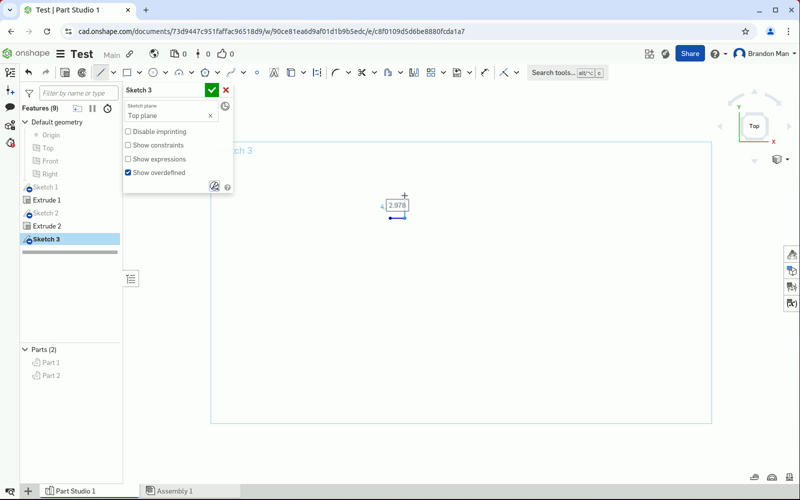
key_up(shift)
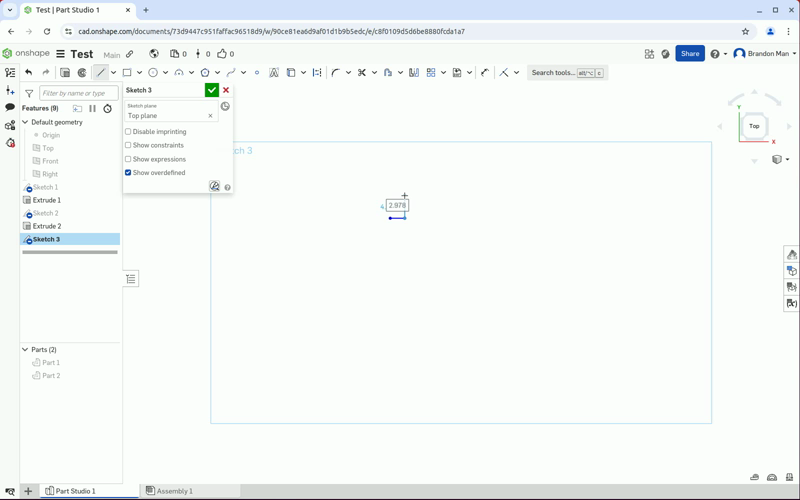
key_down(shift)
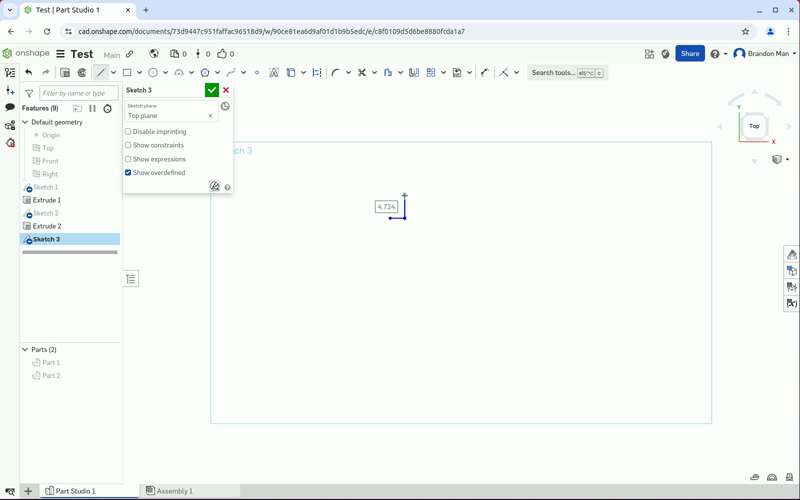
mouse_move(434, 195)
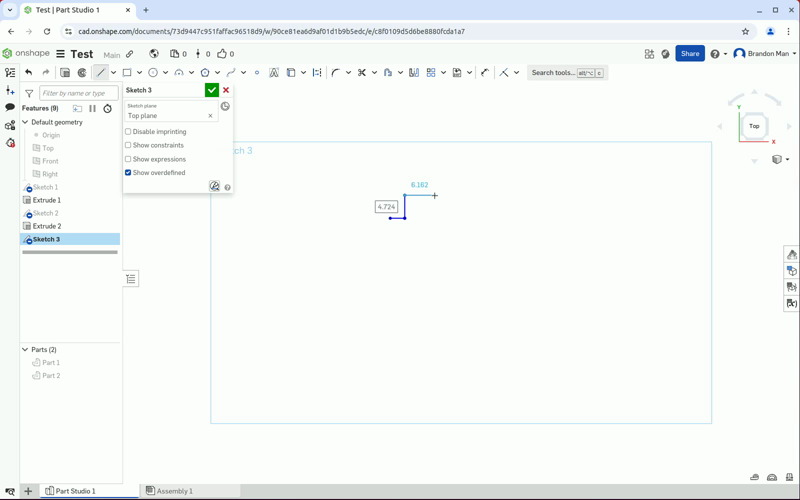
mouse_move(390, 195)
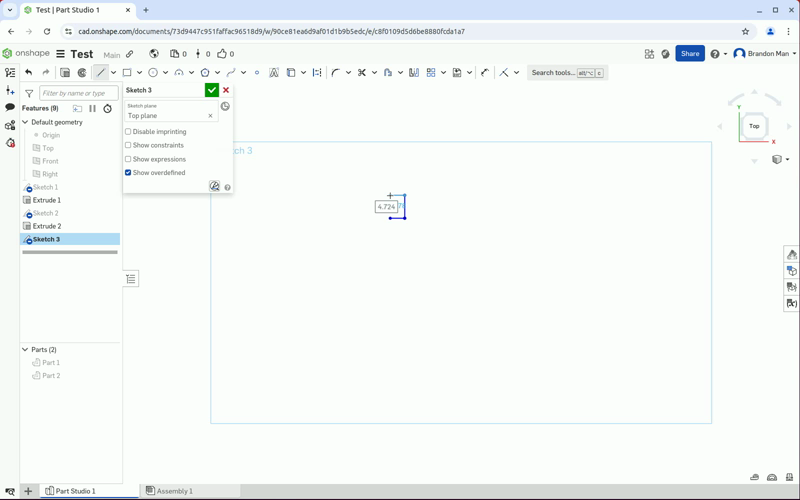
click(390, 195)
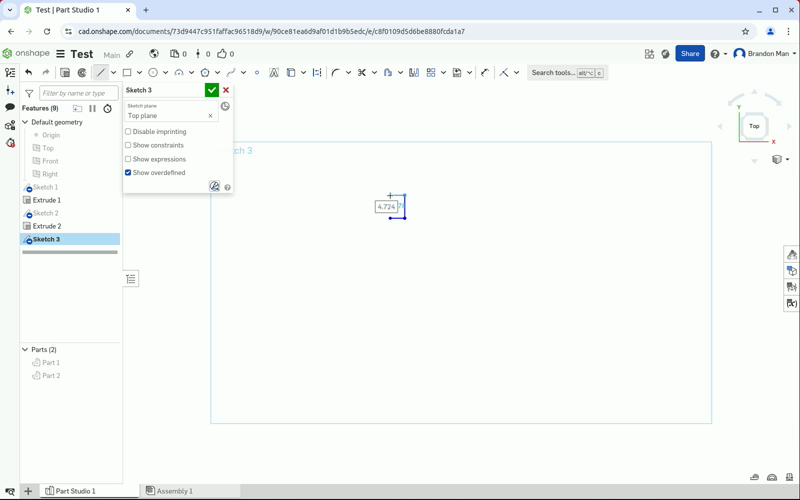
key_up(shift)
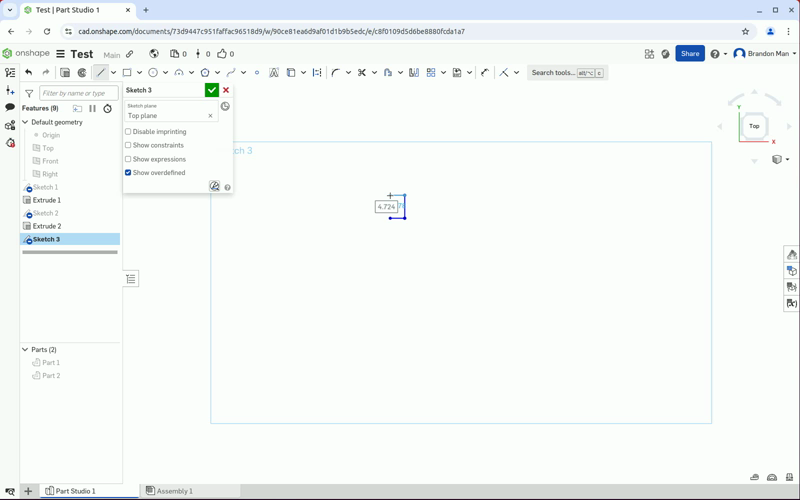
mouse_move(420, 195)
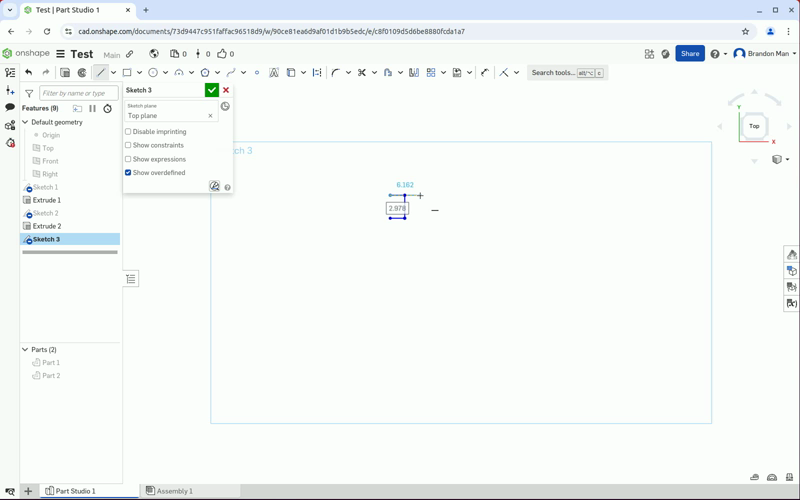
key_down(shift)
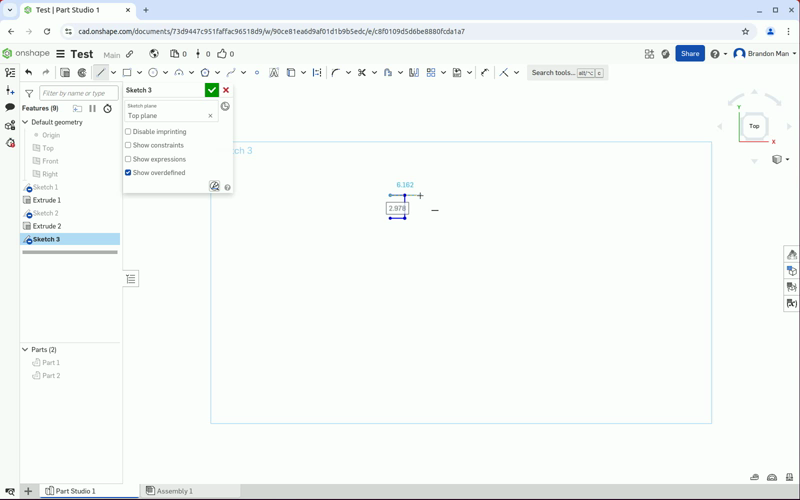
mouse_move(390, 218)
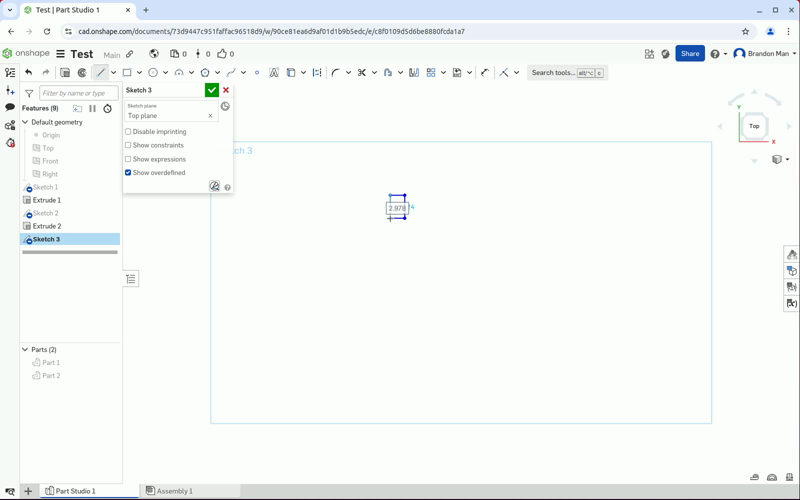
key_up(shift)
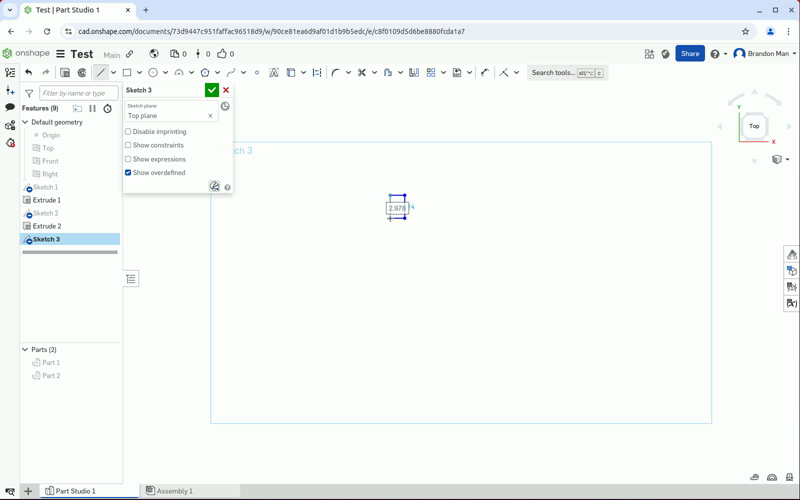
click(390, 218)
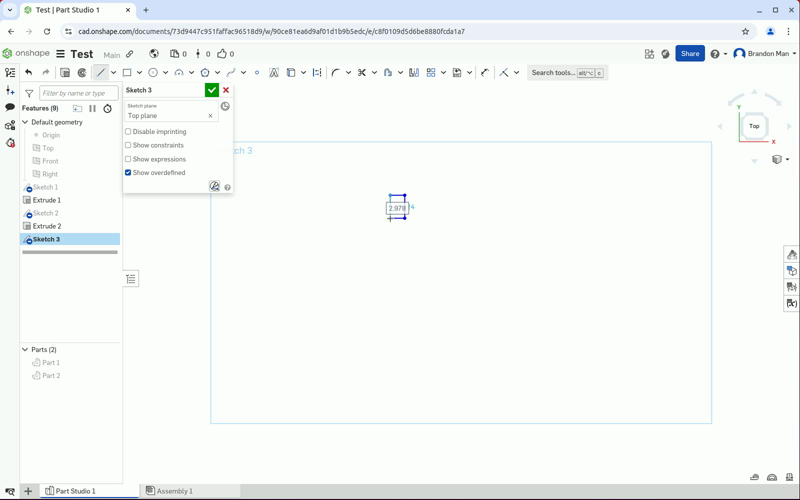
key(esc)
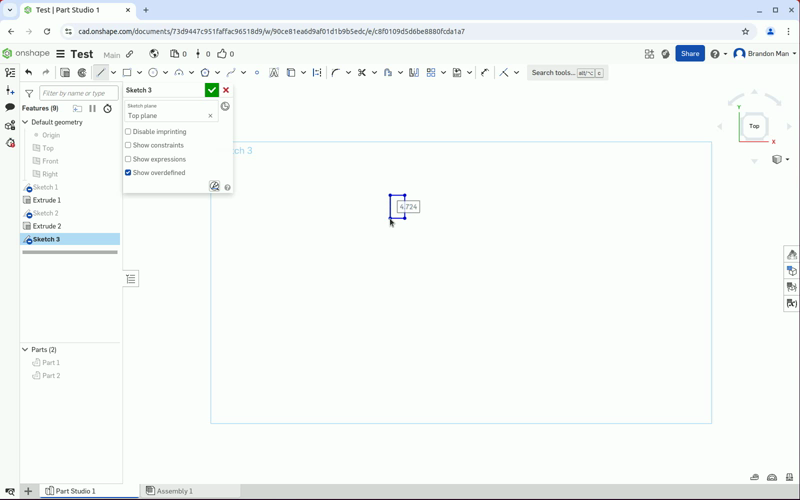
mouse_move(391, 199)
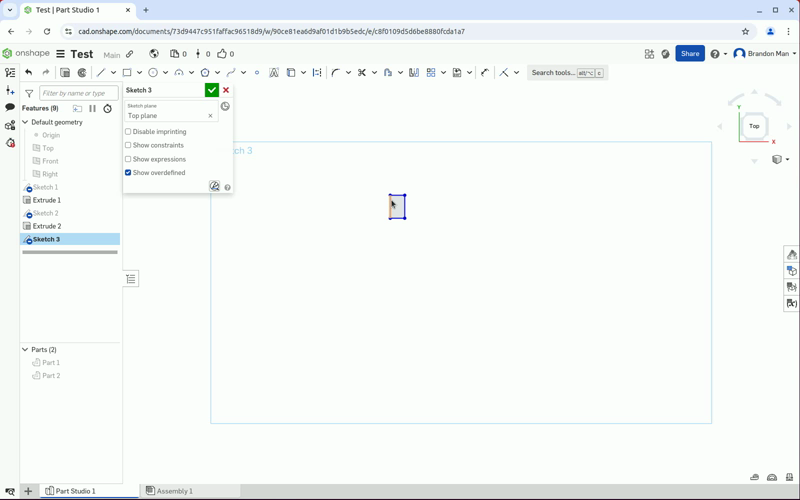
scroll(6)
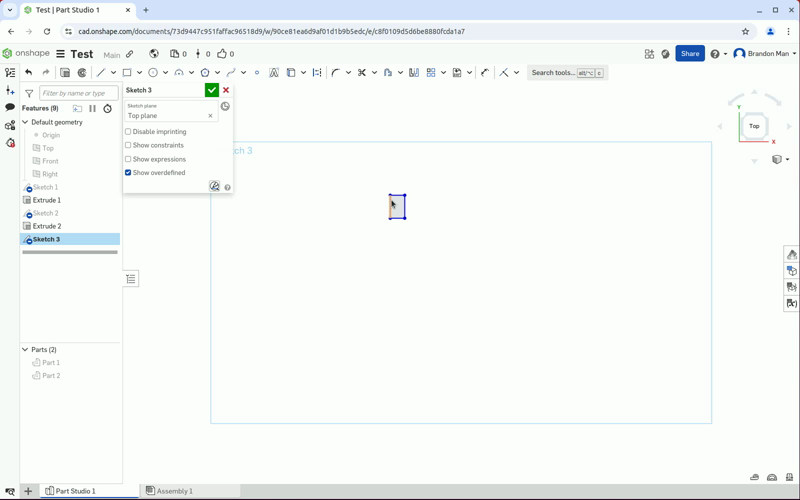
scroll(6)
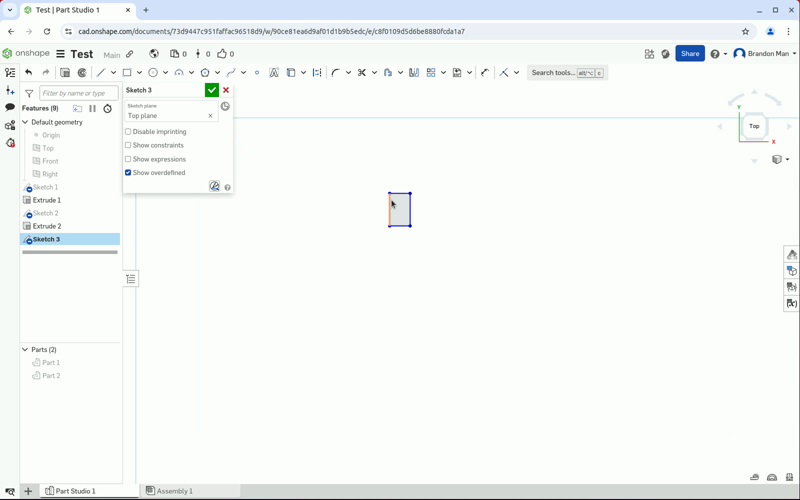
scroll(6)
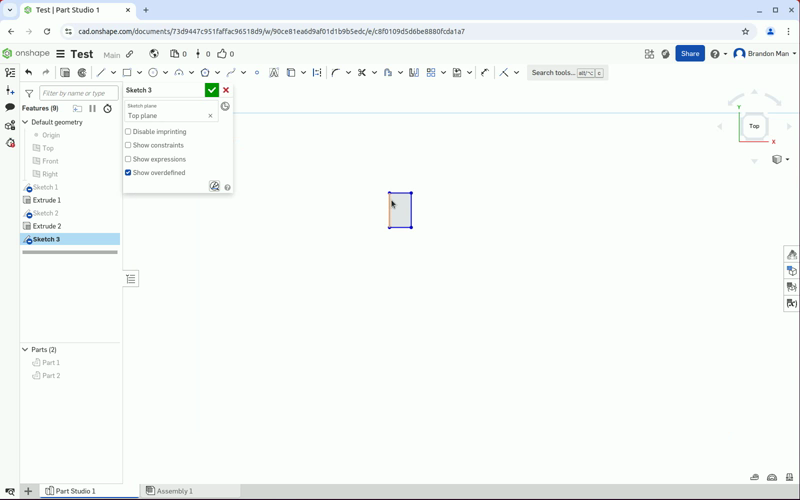
scroll(6)
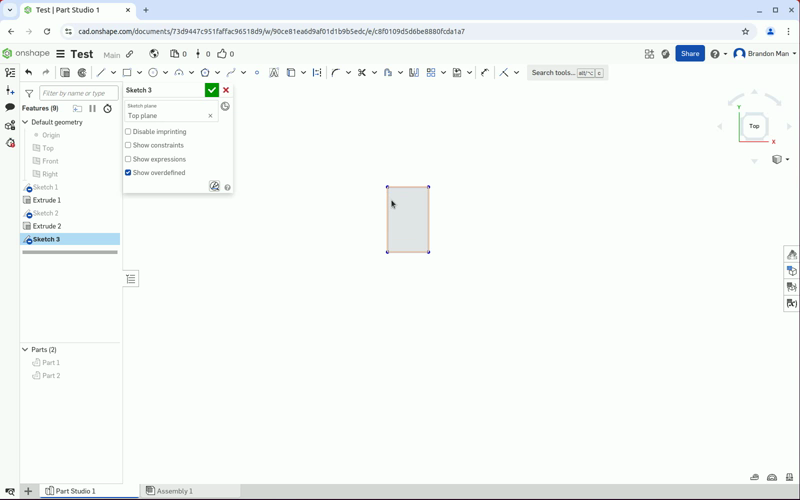
scroll(6)
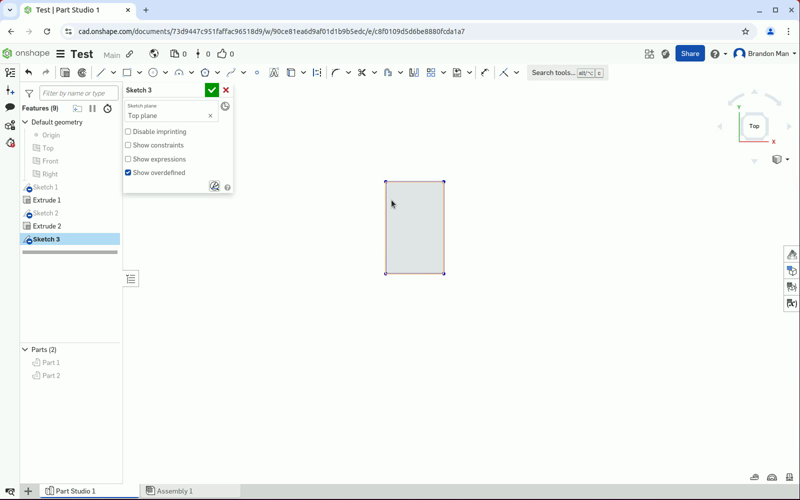
scroll(6)
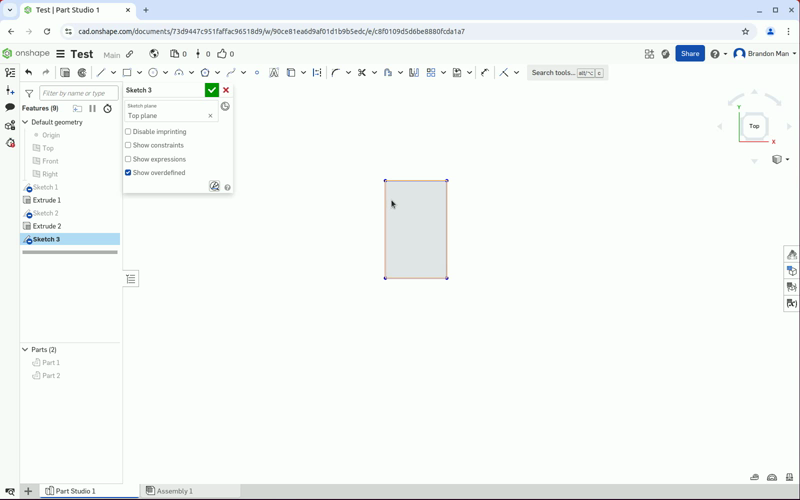
scroll(6)
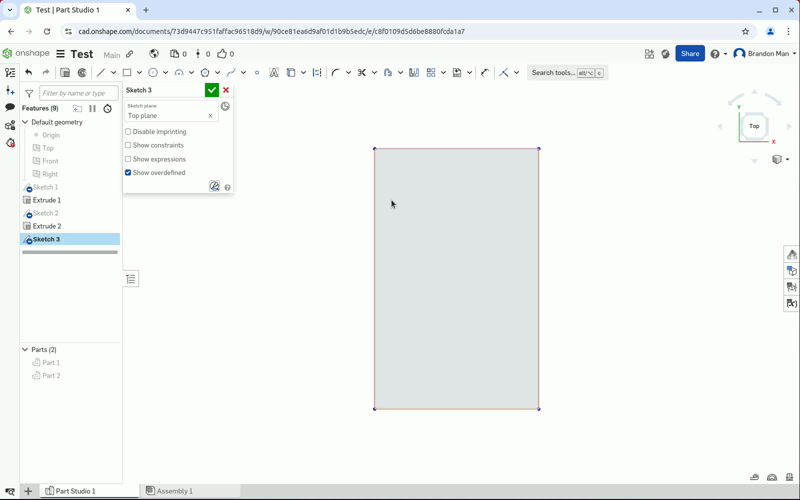
click(391, 199)
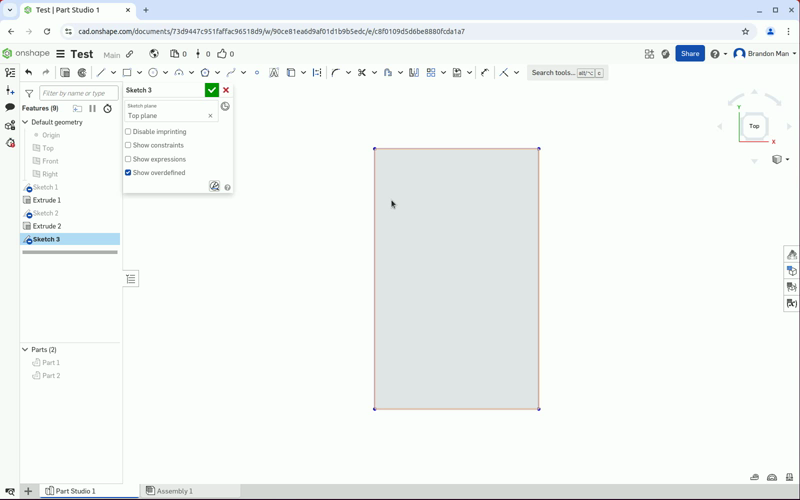
scroll(-6)
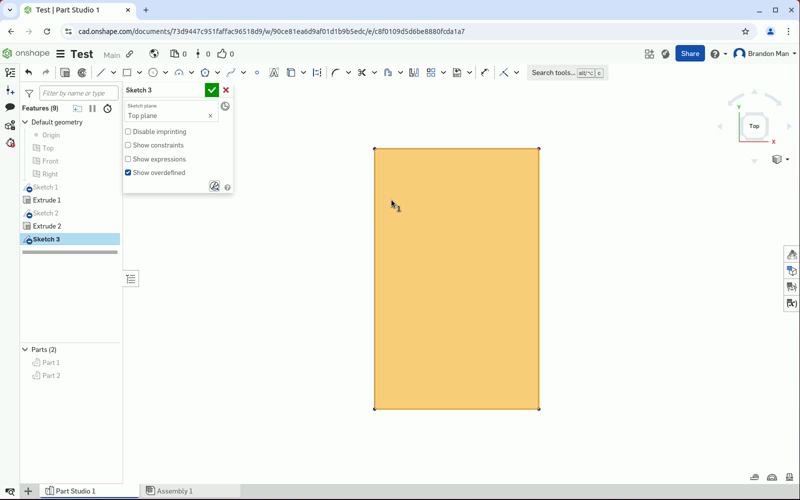
scroll(-6)
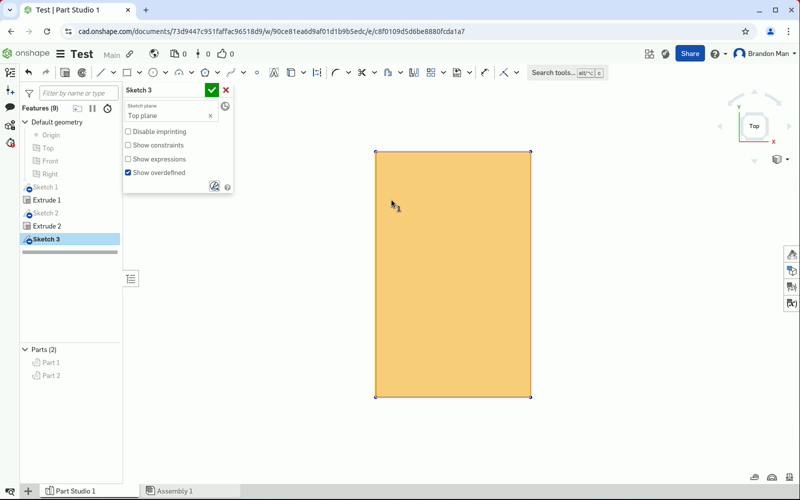
scroll(-6)
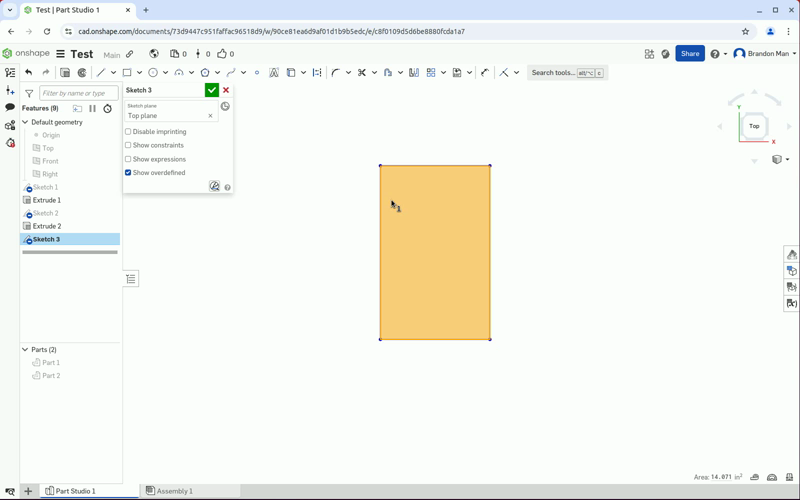
scroll(-6)
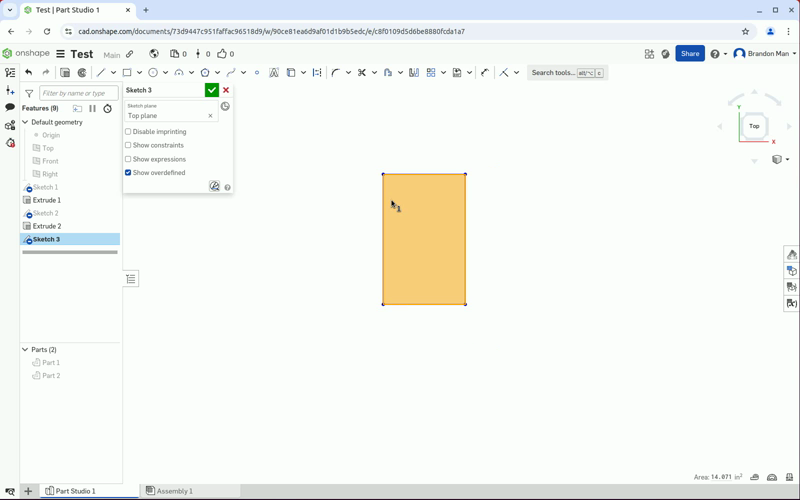
scroll(-6)
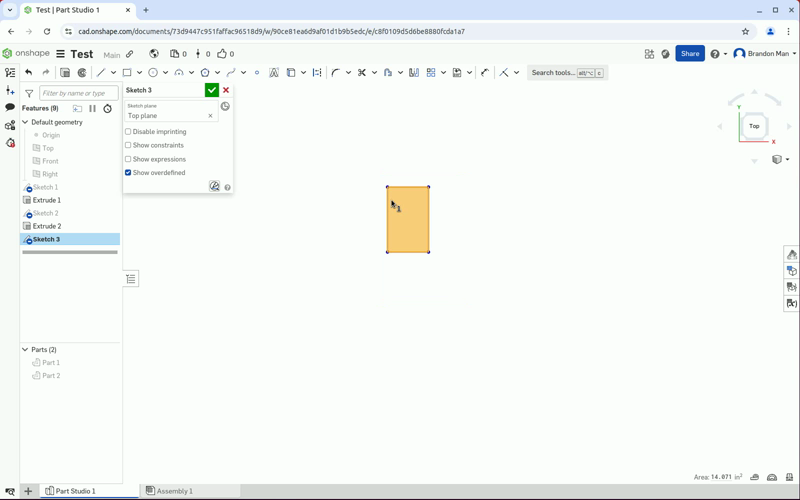
scroll(-6)
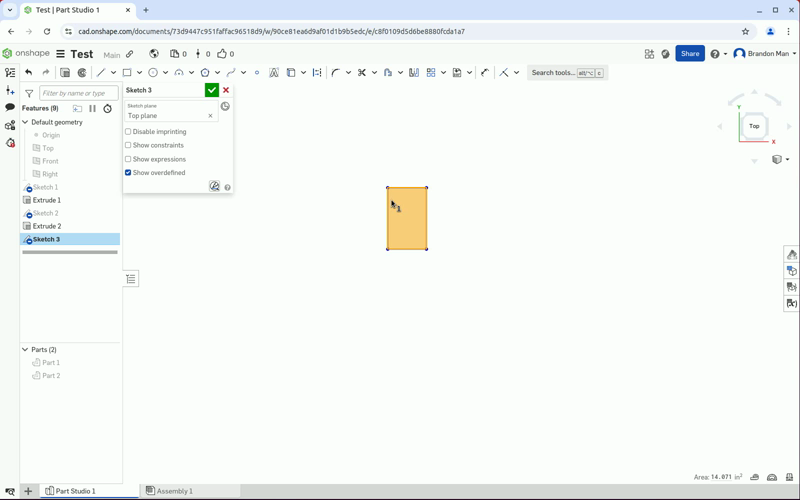
scroll(-6)
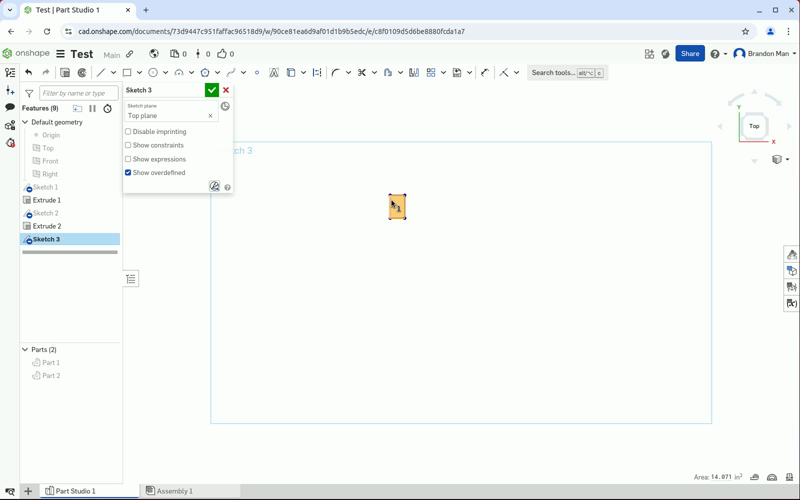
mouse_move(73, 352)
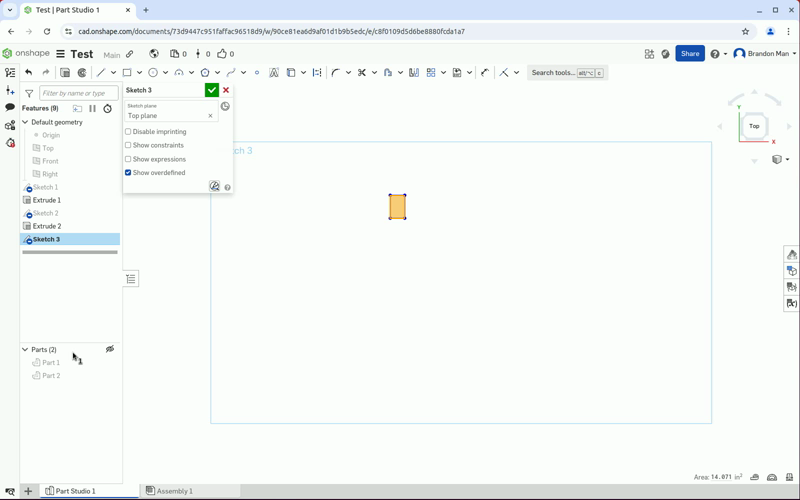
key(shift+y)
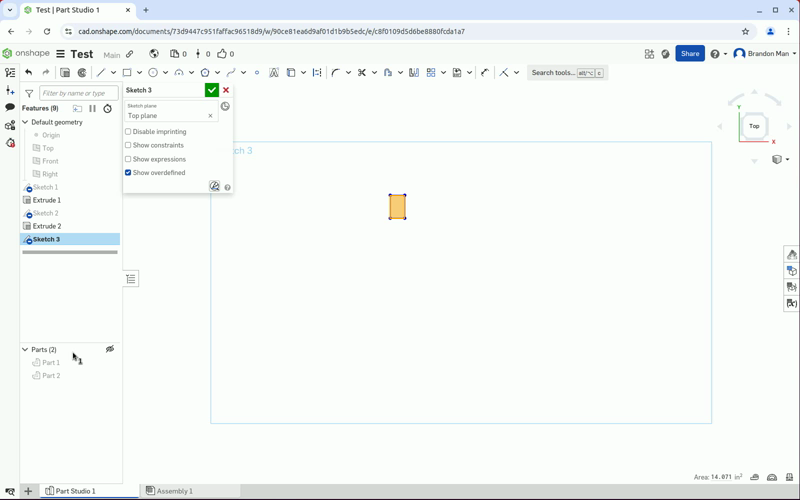
key(shift+e)
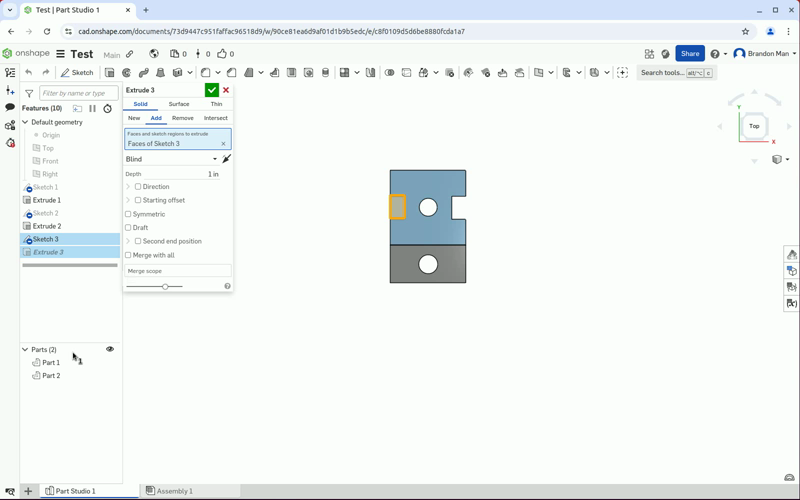
mouse_move(143, 106)
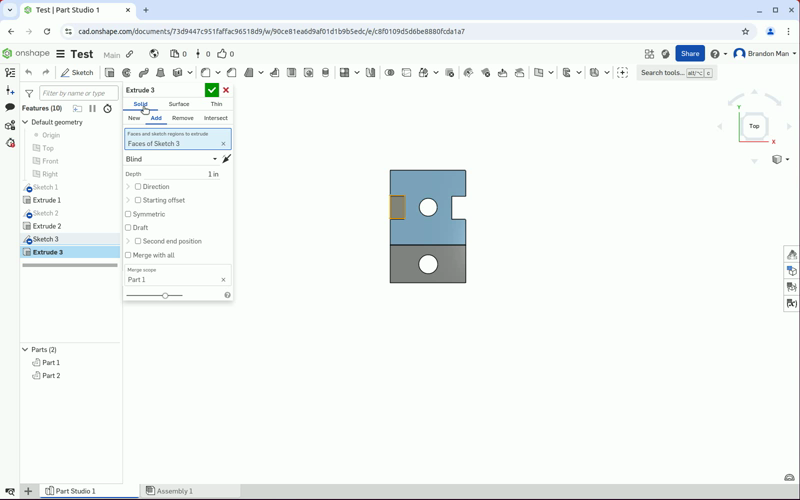
click(143, 106)
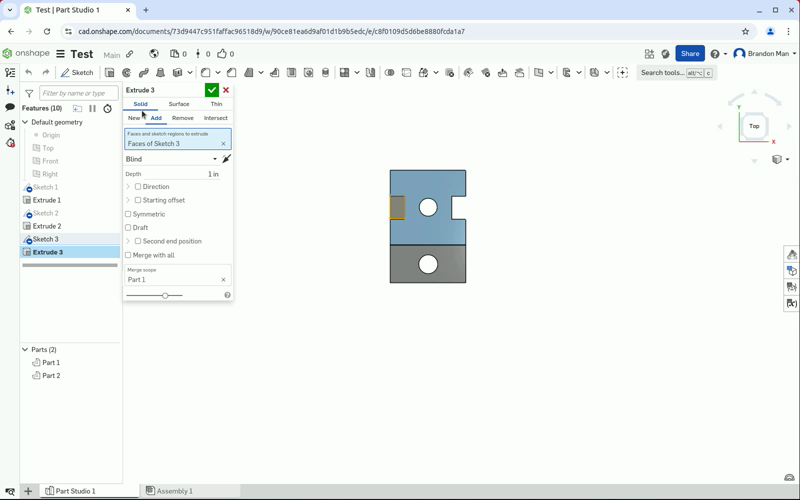
mouse_move(137, 120)
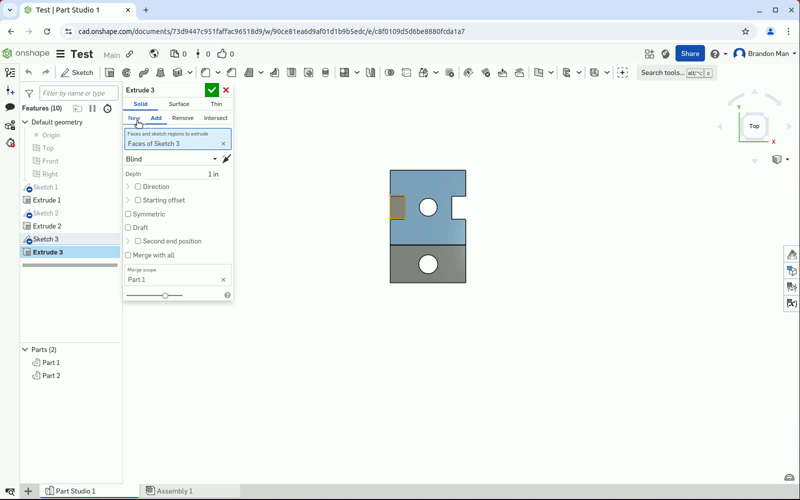
click(137, 120)
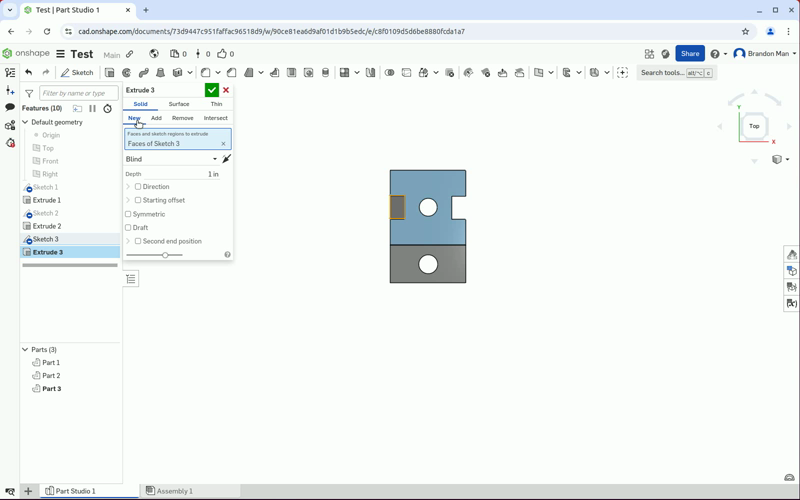
key(tab, 4)
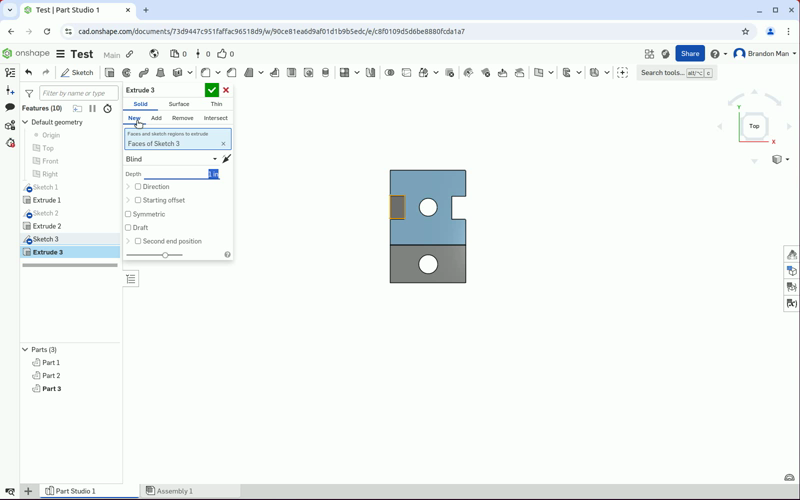
text(7.703)
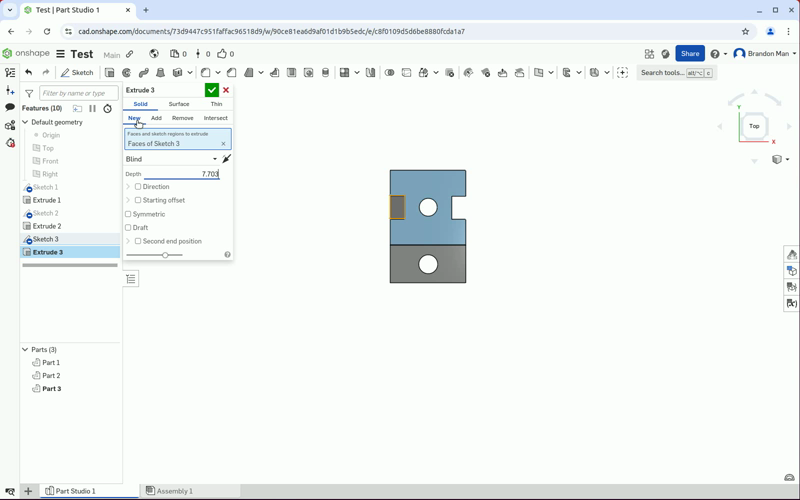
key(enter)
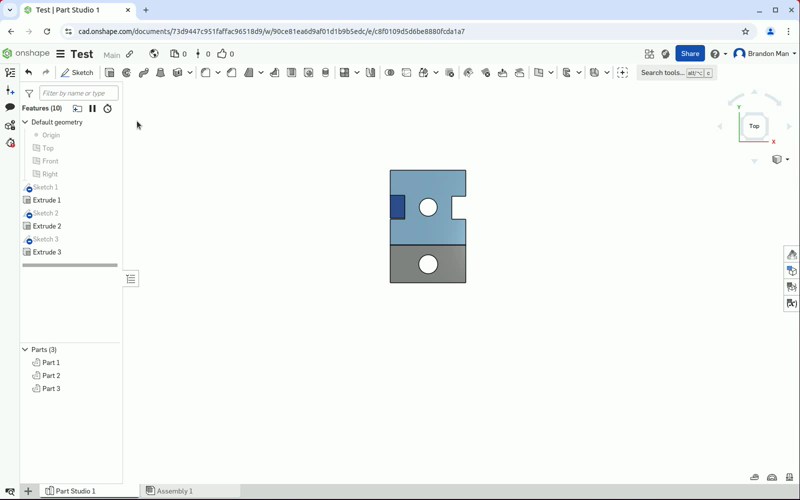
key(shift+h)
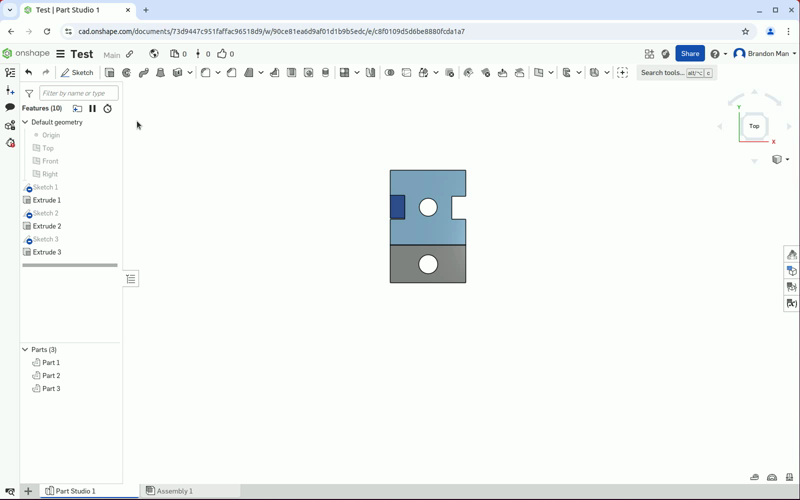
key(shift+h)
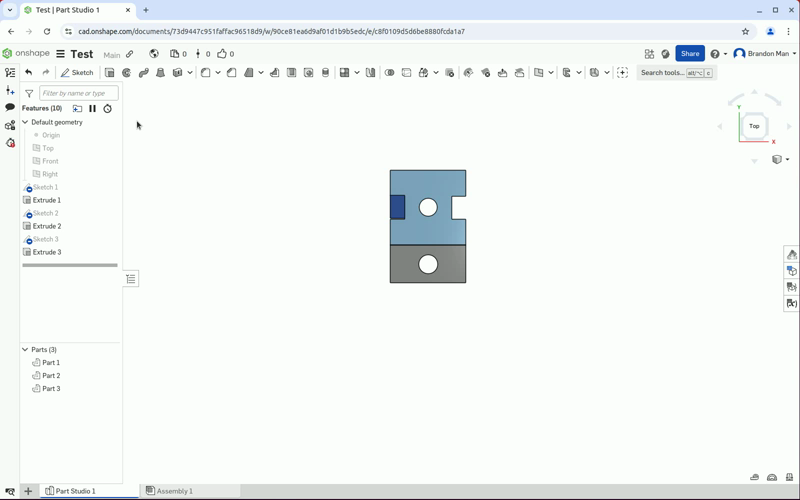
mouse_move(73, 189)
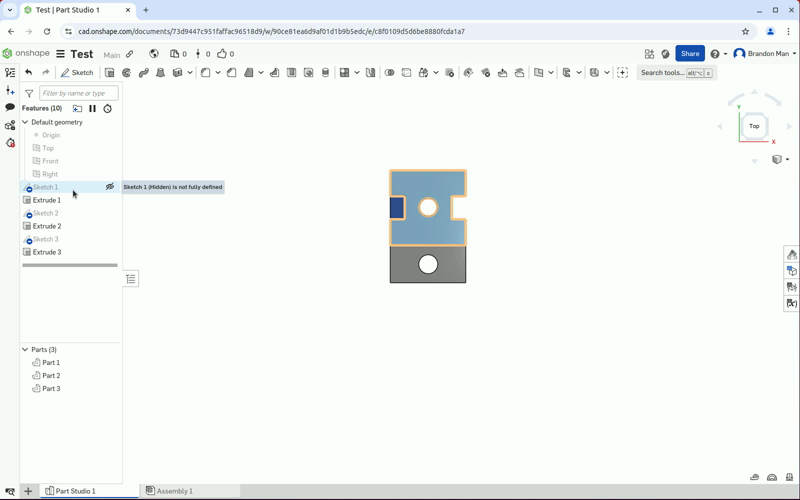
click(73, 189)
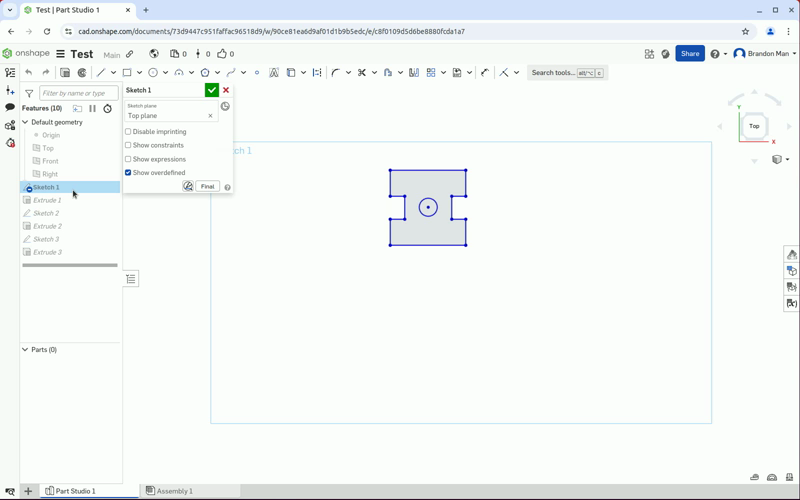
mouse_move(229, 92)
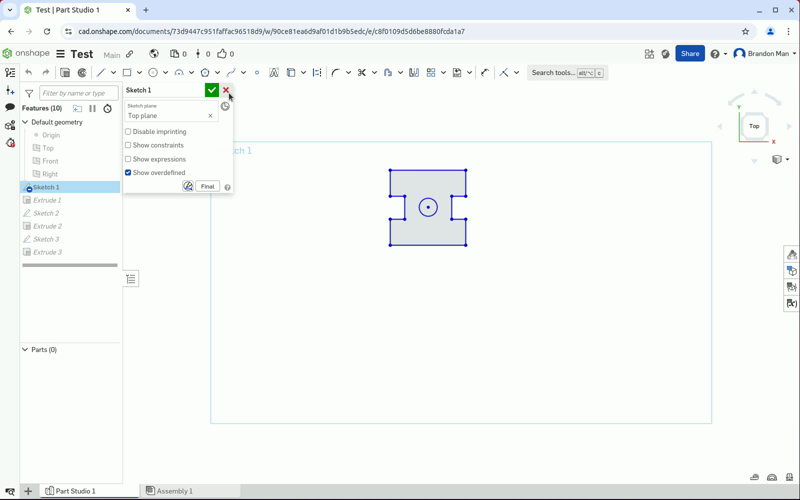
click(229, 92)
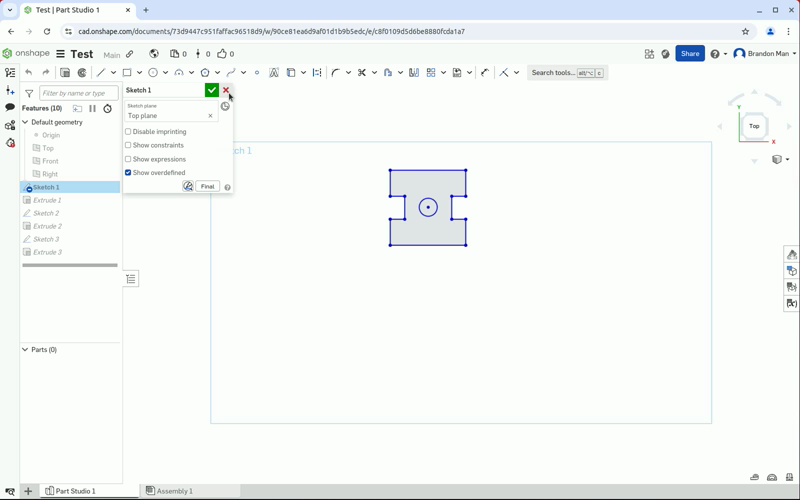
key(shift+s)
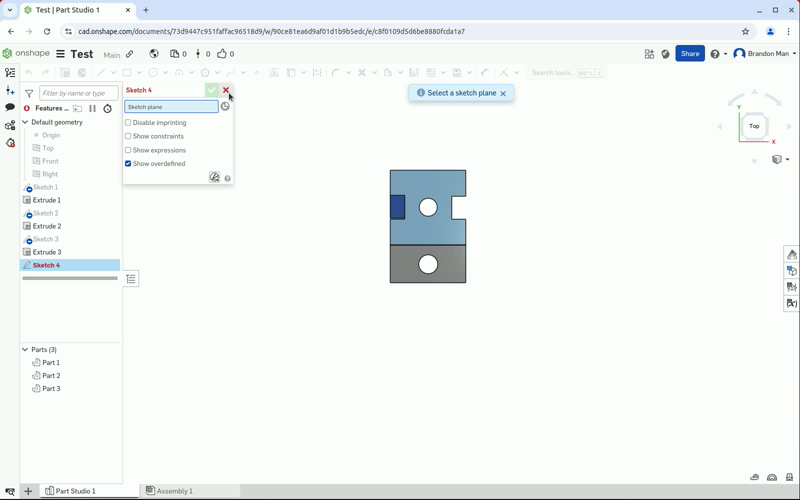
mouse_move(73, 150)
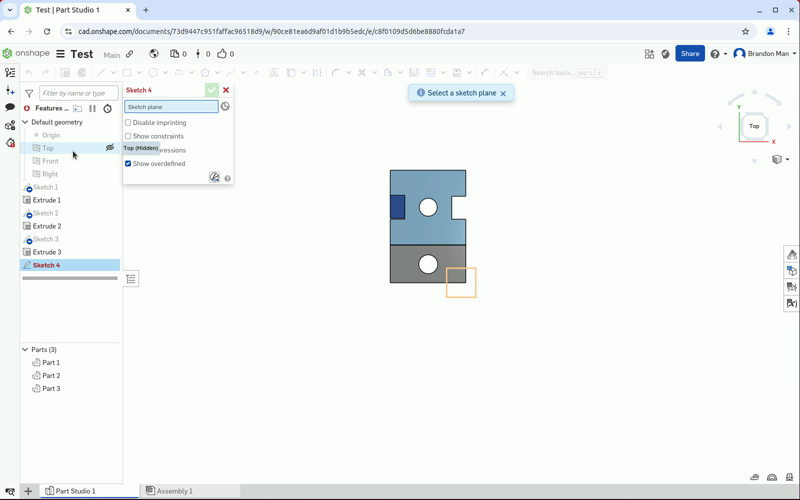
click(73, 150)
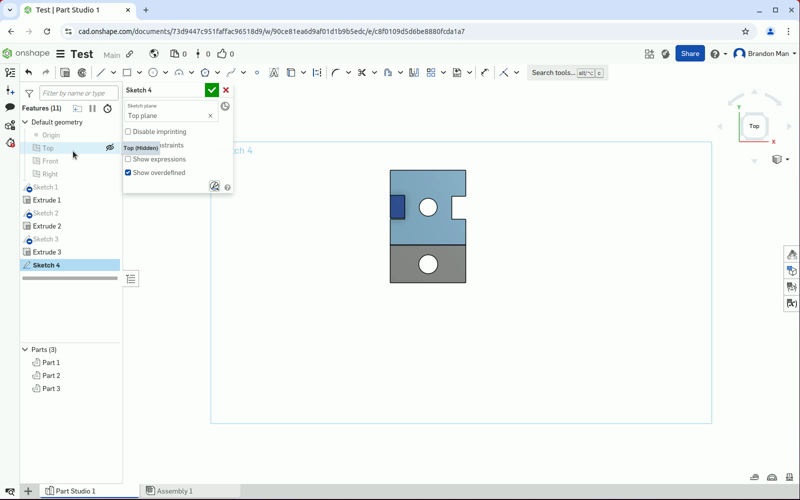
mouse_move(73, 352)
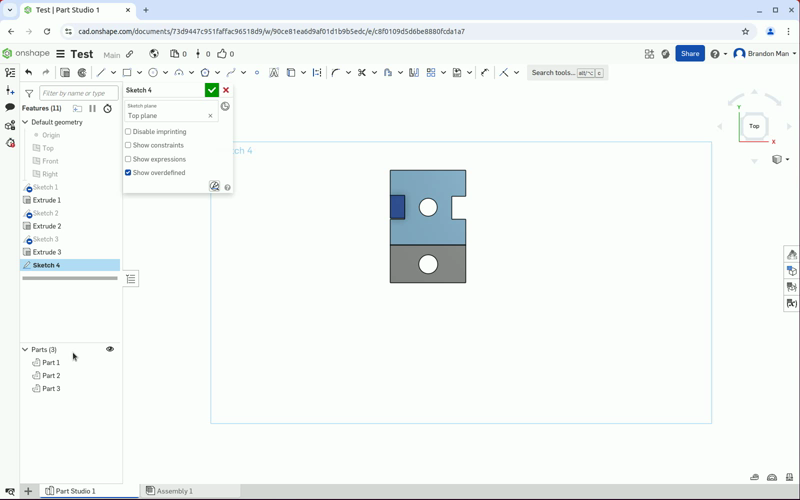
key(y)
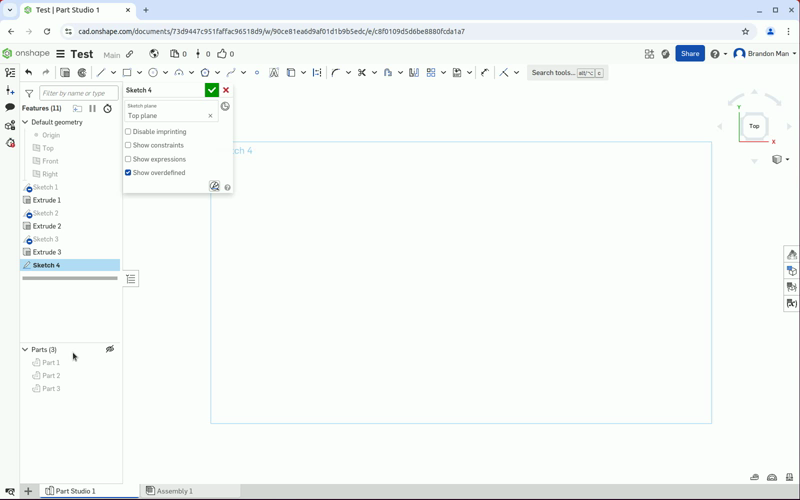
key(l)
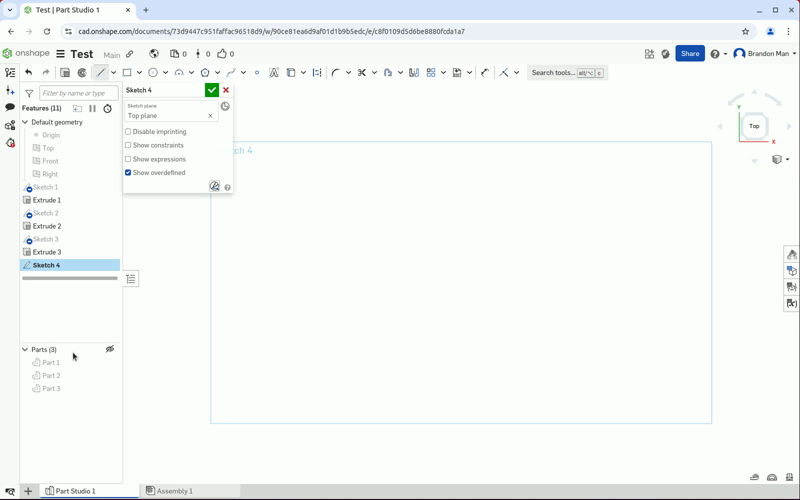
key_down(shift)
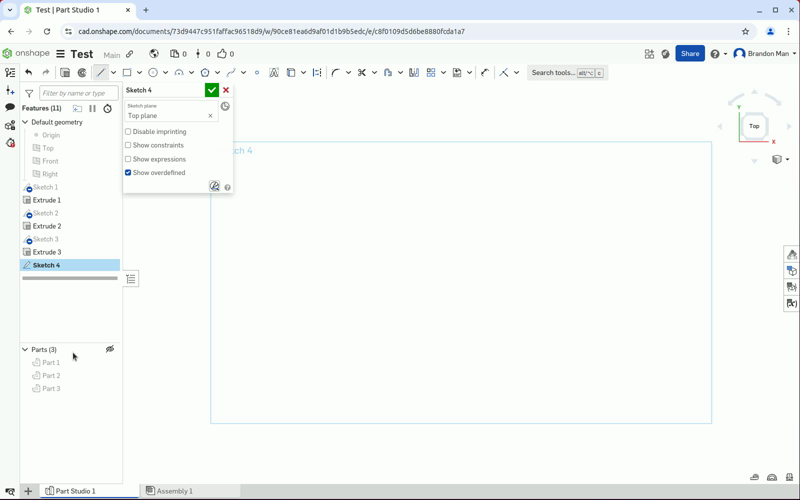
mouse_move(451, 218)
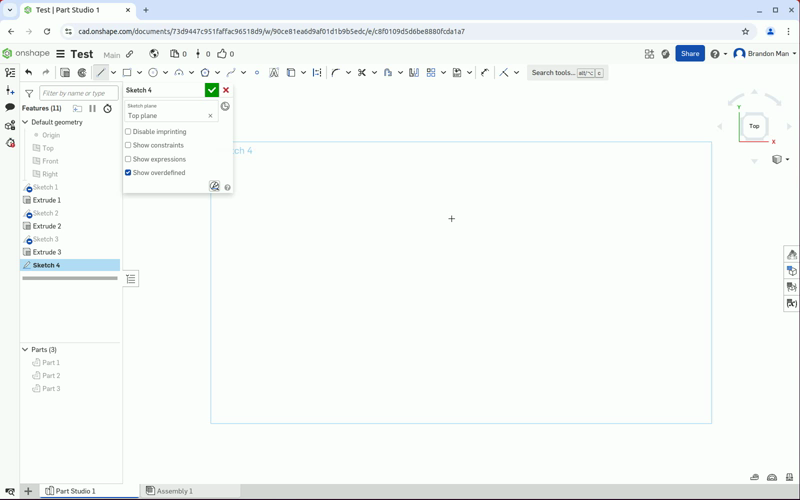
click(451, 218)
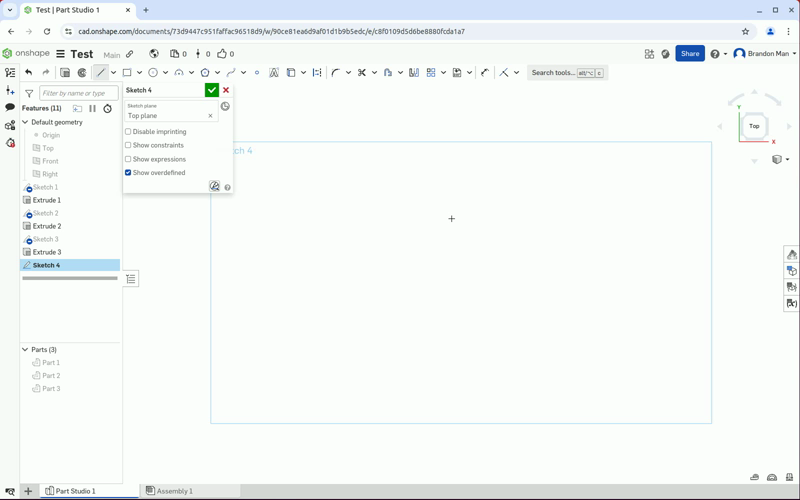
key_up(shift)
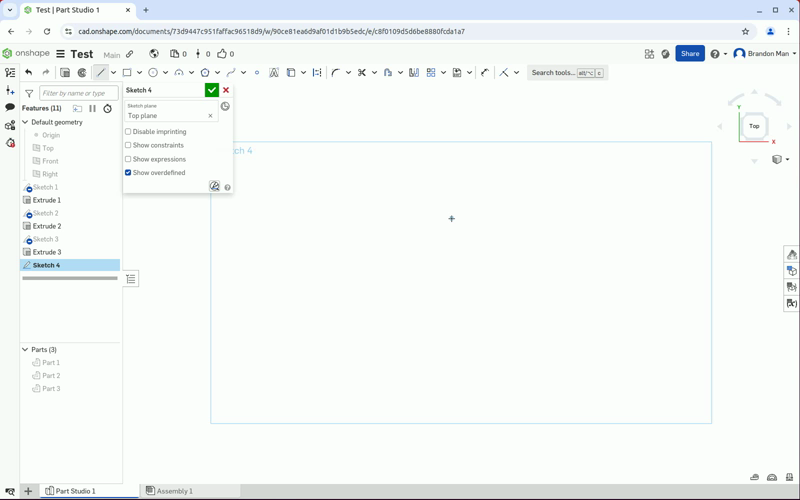
key_down(shift)
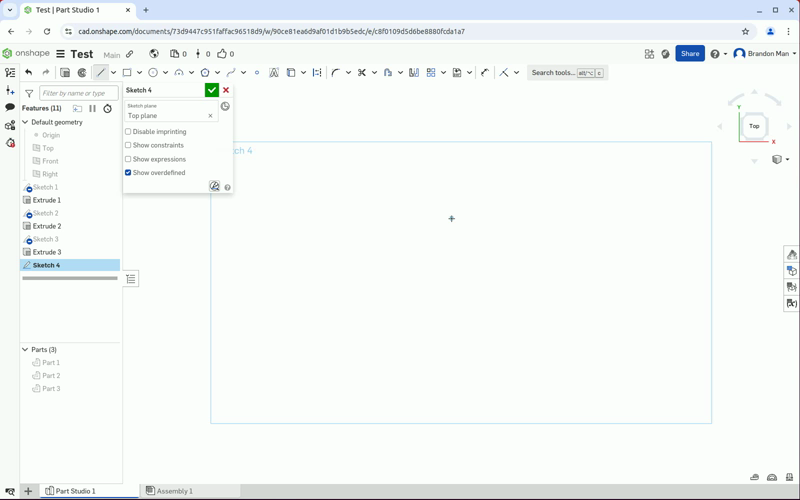
mouse_move(481, 218)
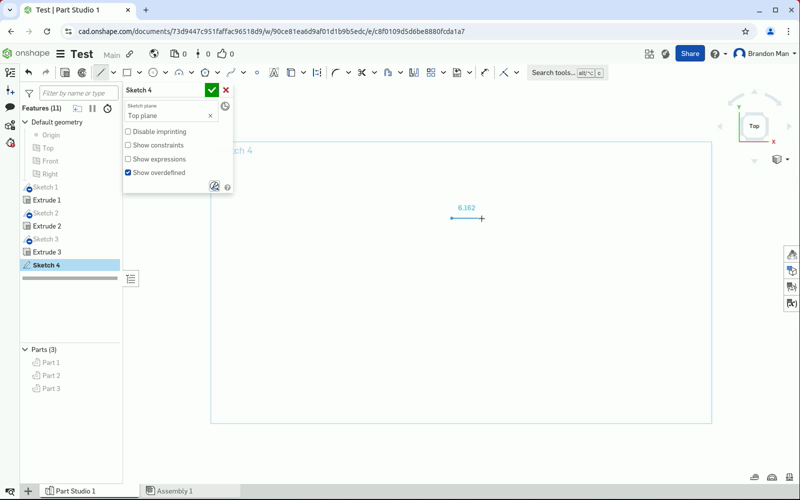
mouse_move(466, 218)
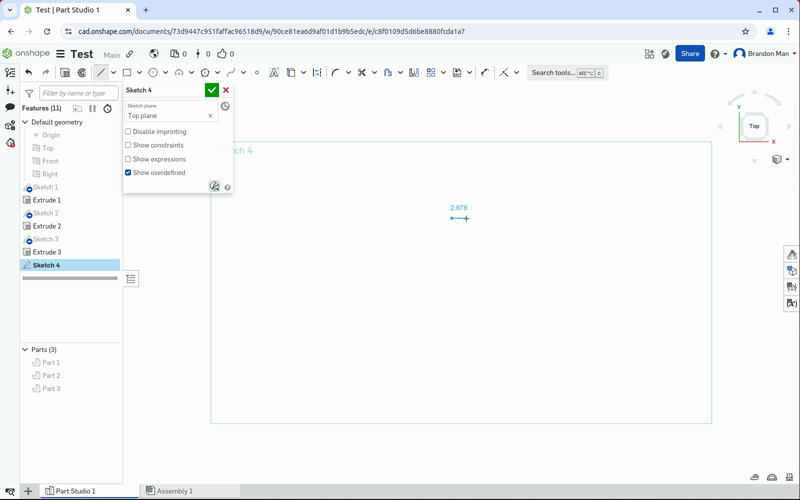
click(466, 218)
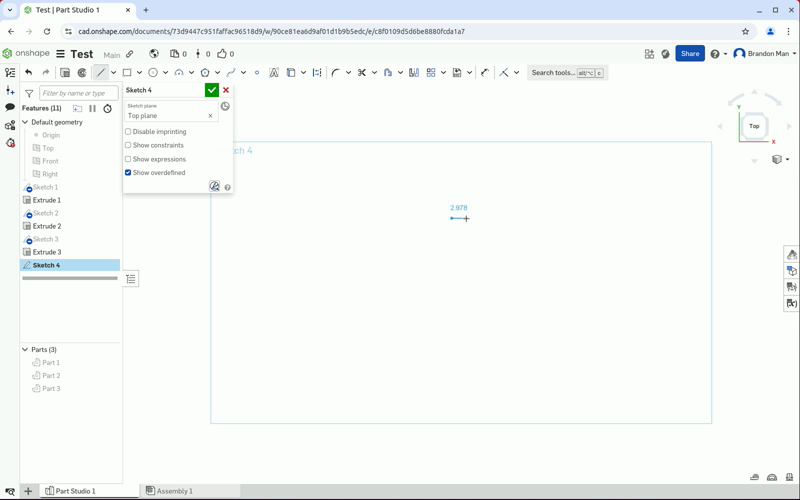
key_up(shift)
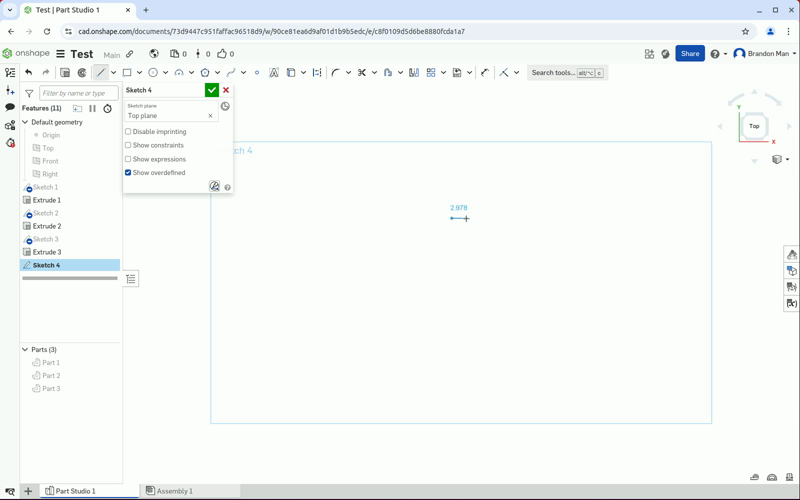
key_down(shift)
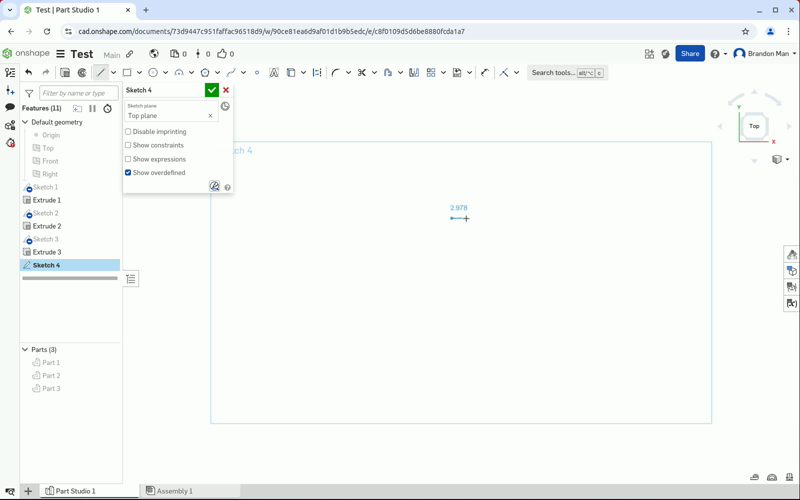
mouse_move(496, 218)
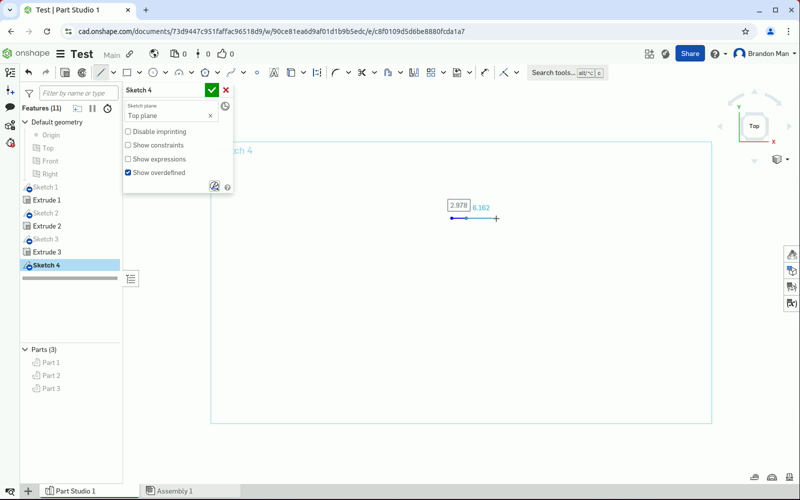
mouse_move(466, 195)
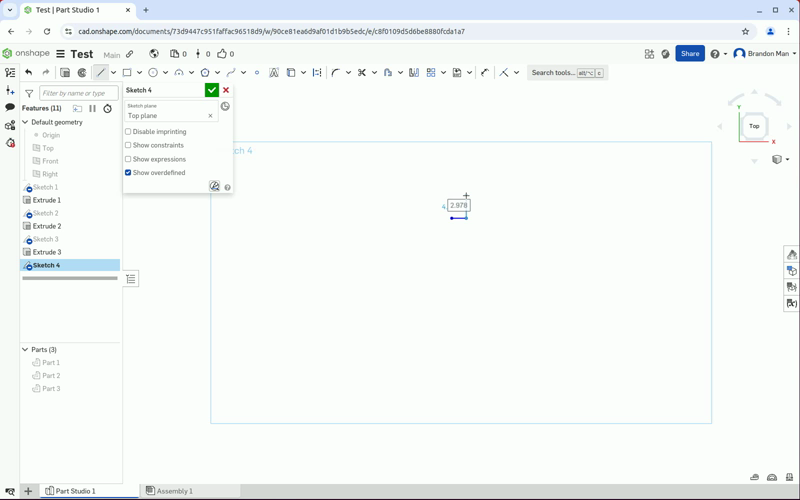
click(466, 195)
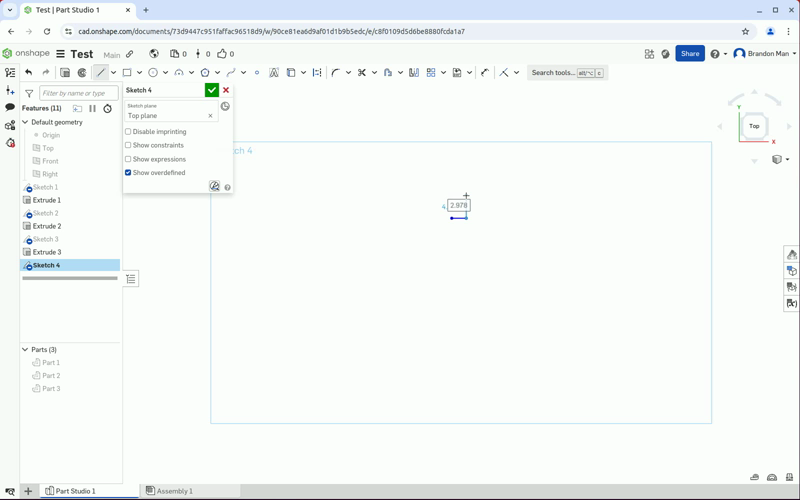
key_up(shift)
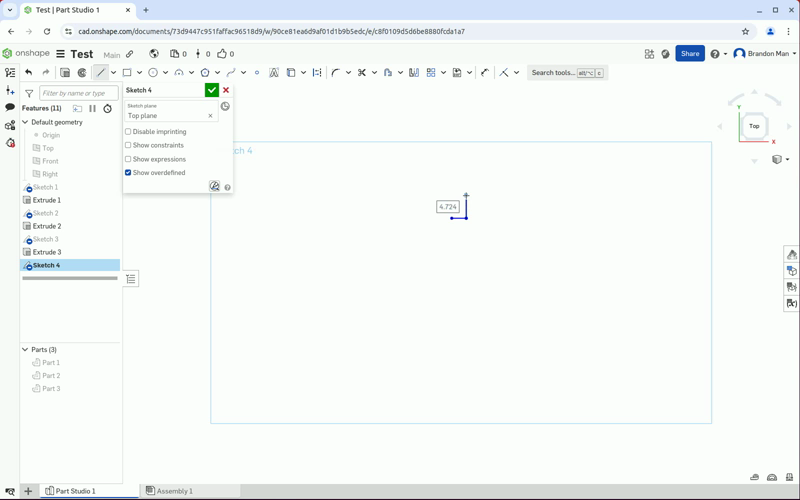
key_down(shift)
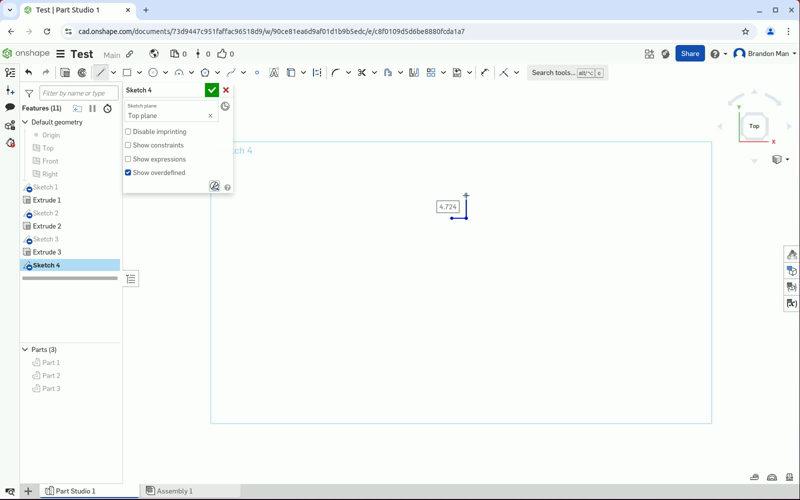
mouse_move(496, 195)
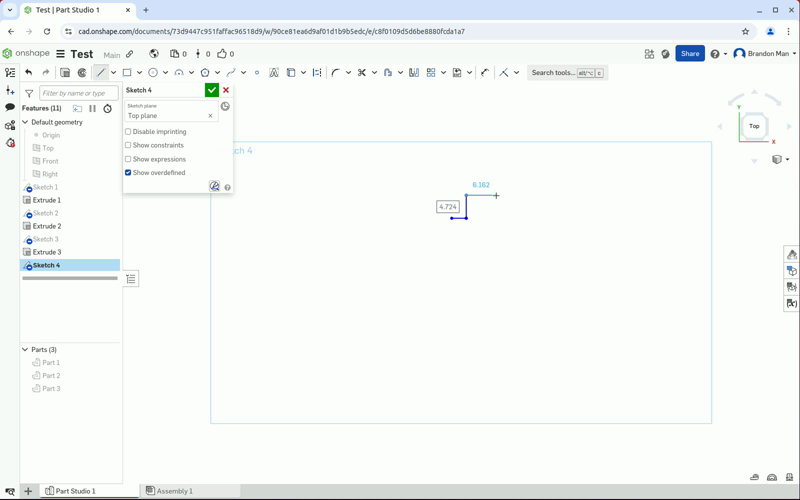
mouse_move(451, 195)
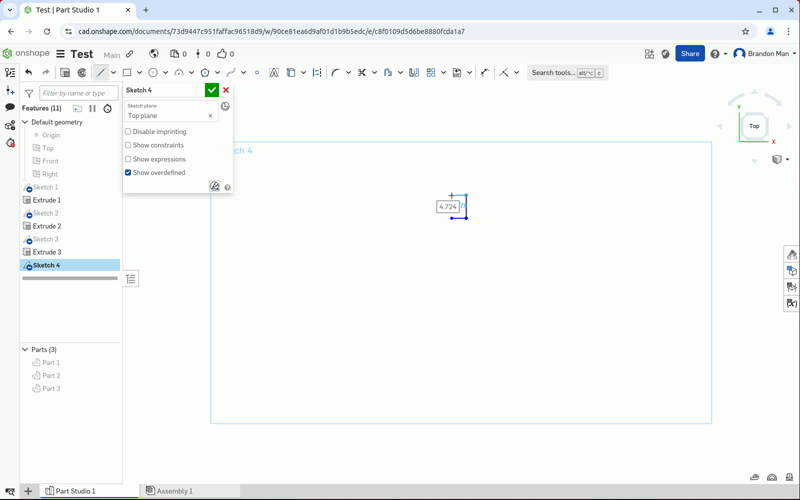
click(451, 195)
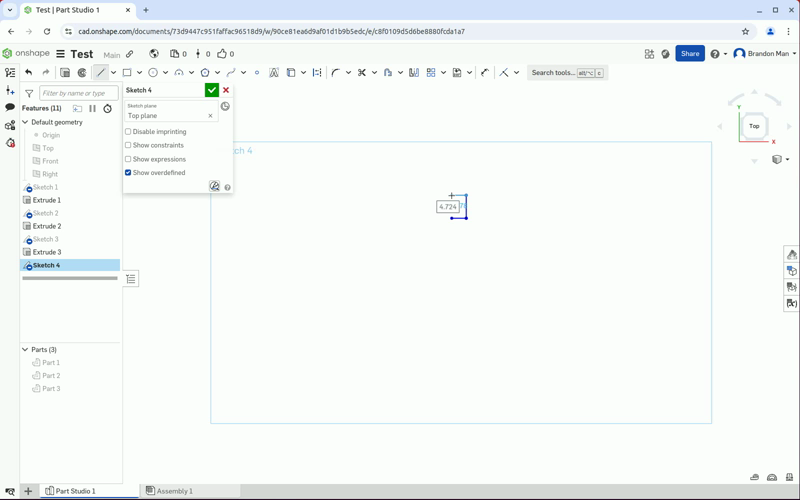
key_up(shift)
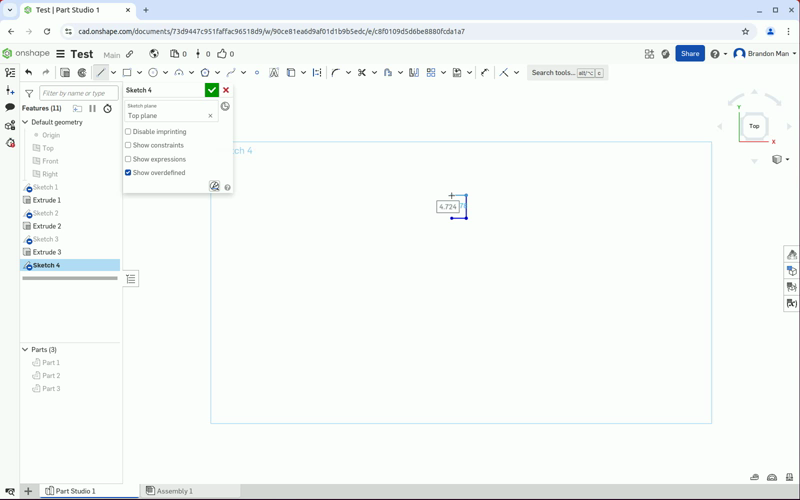
mouse_move(481, 195)
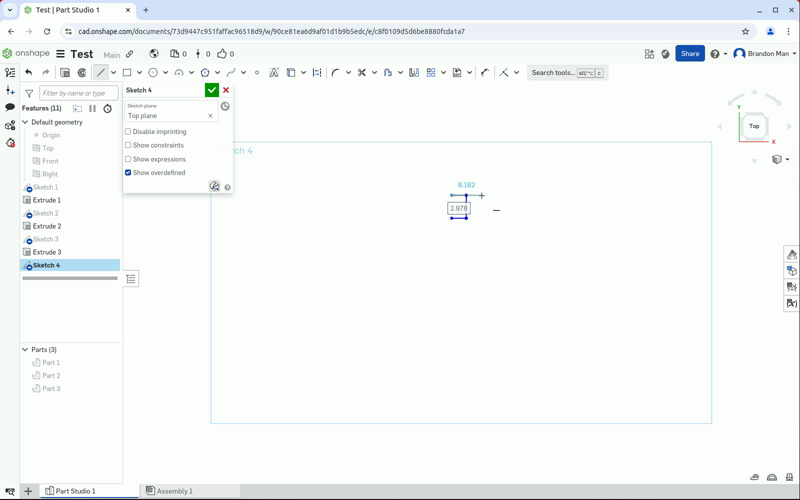
key_down(shift)
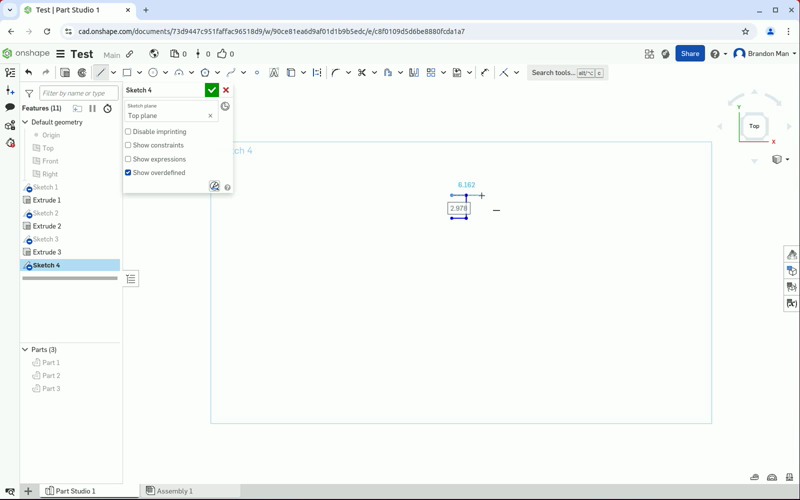
mouse_move(451, 218)
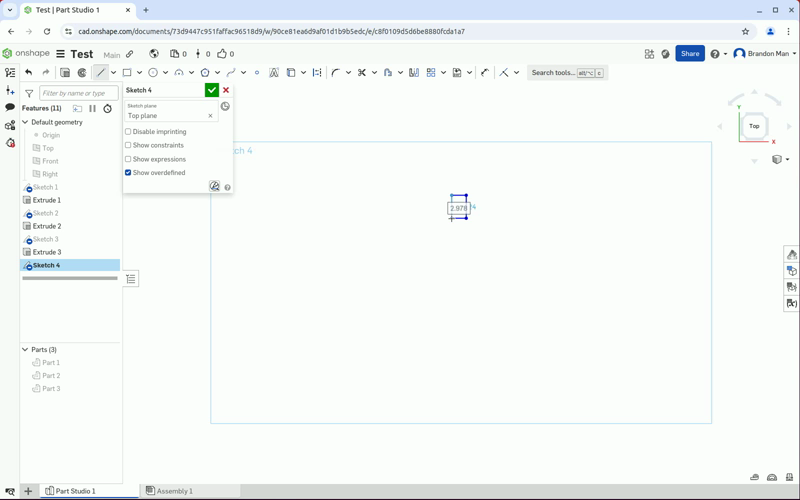
key_up(shift)
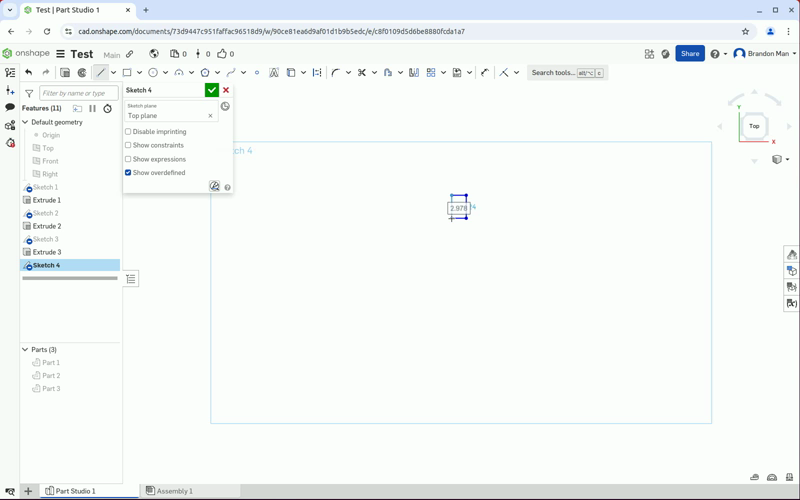
click(451, 218)
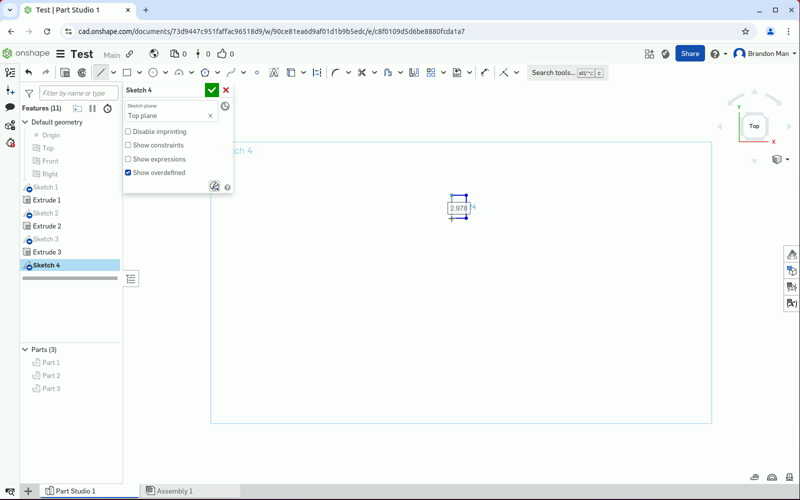
key(esc)
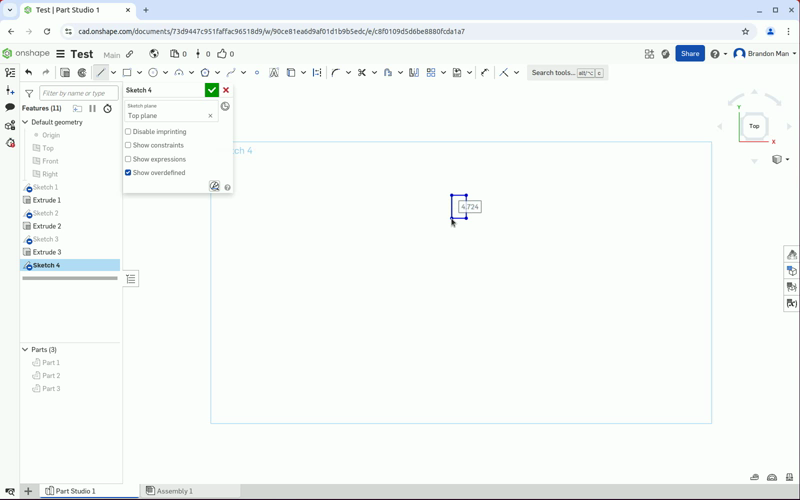
mouse_move(458, 200)
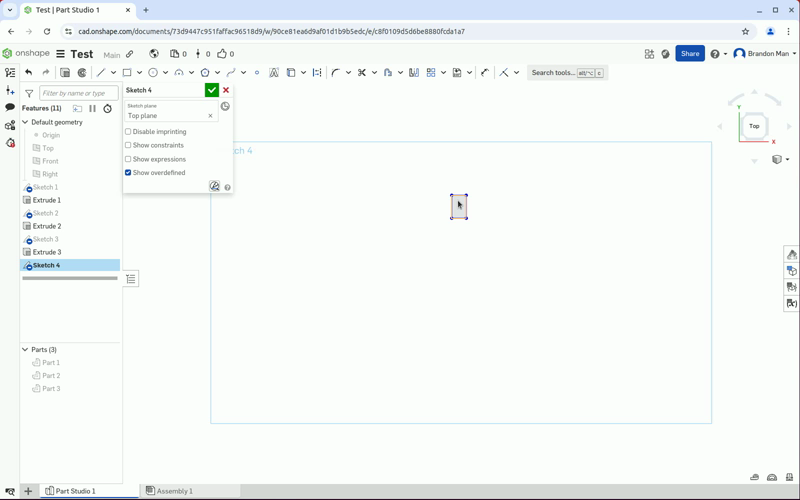
scroll(6)
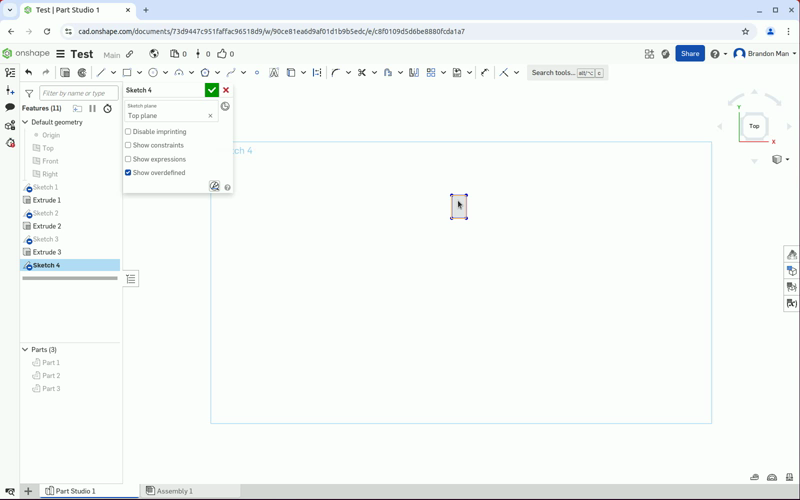
scroll(6)
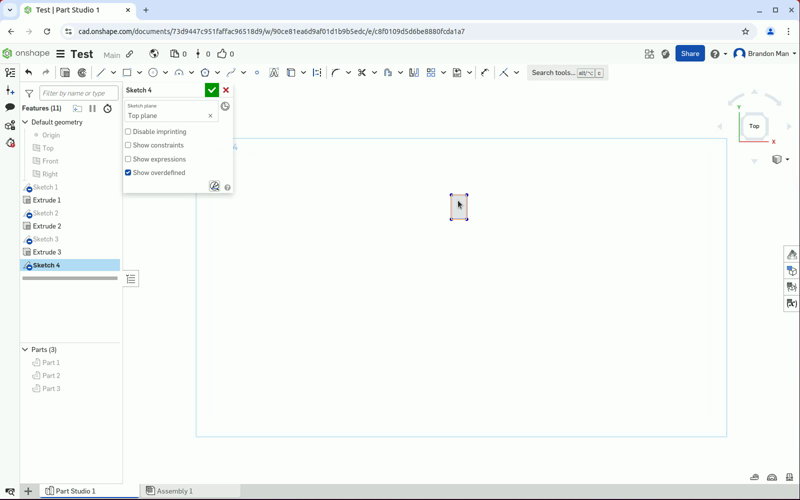
scroll(6)
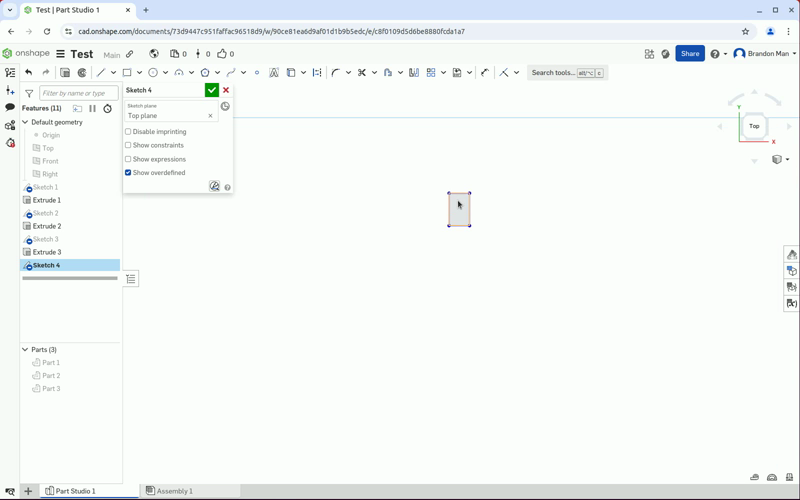
scroll(6)
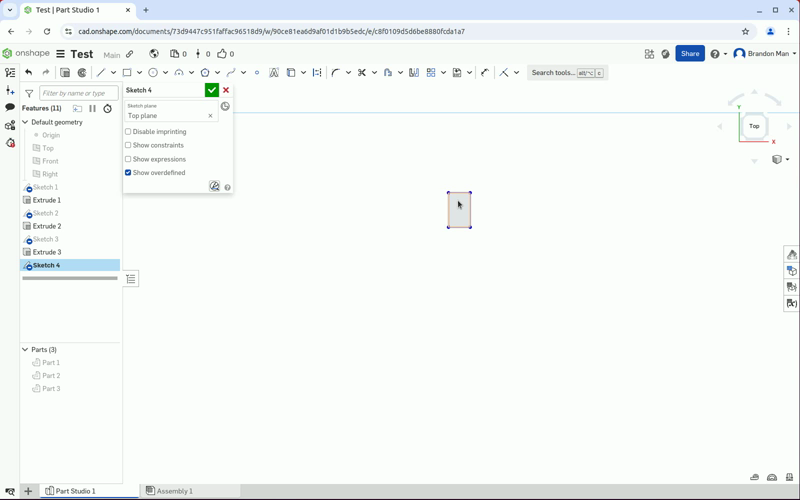
scroll(6)
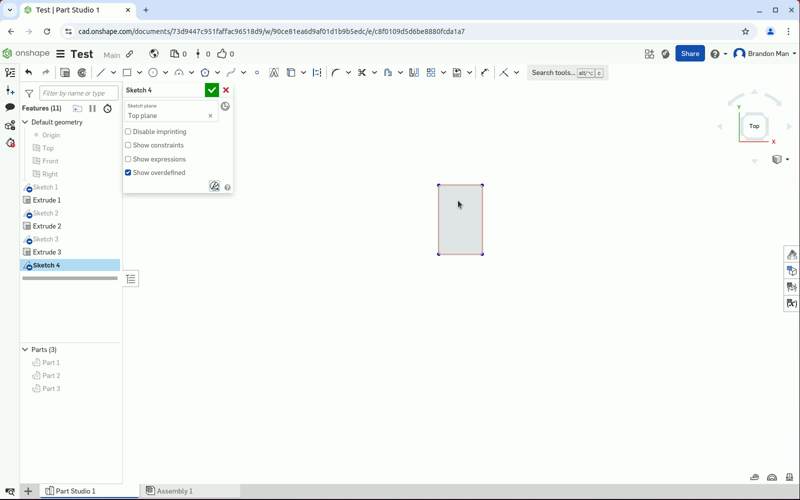
scroll(6)
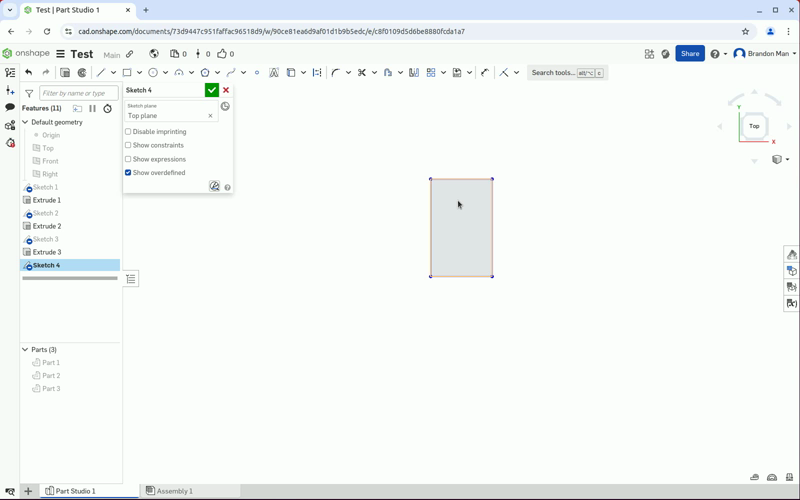
scroll(6)
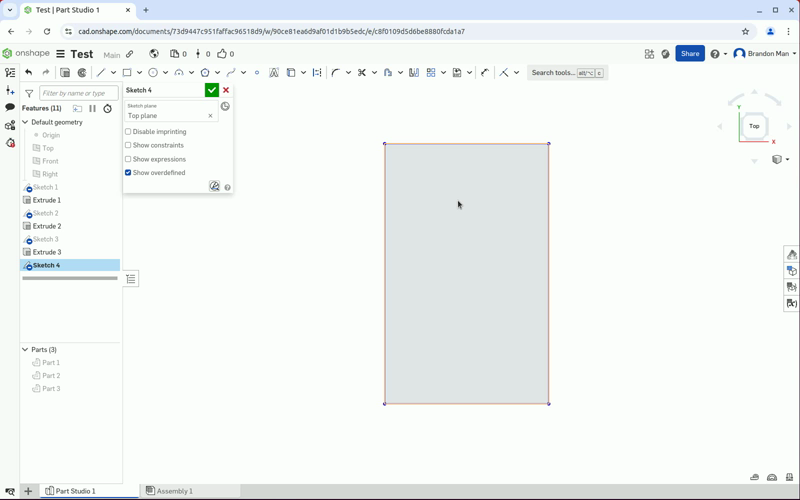
click(458, 200)
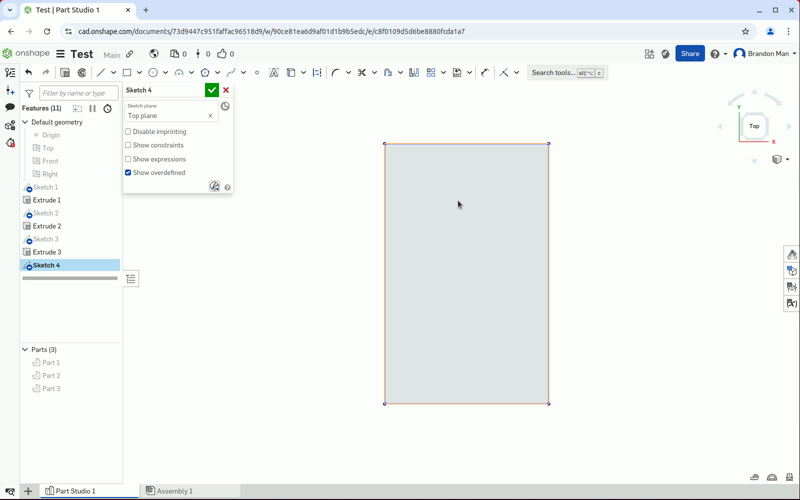
scroll(-6)
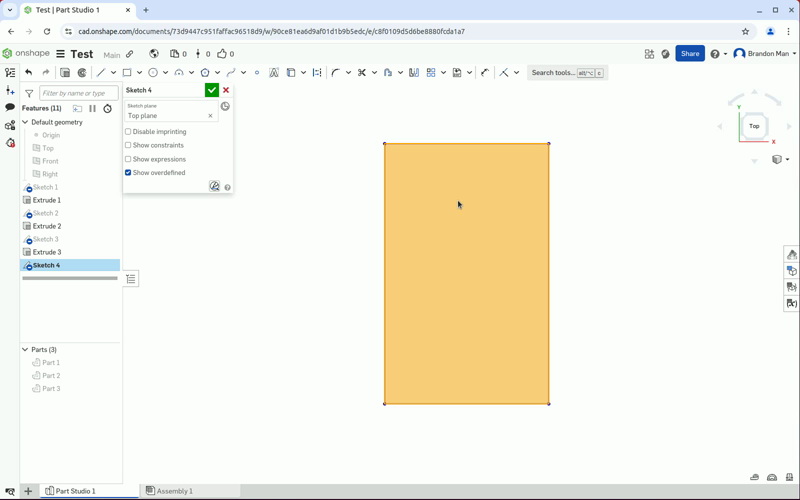
scroll(-6)
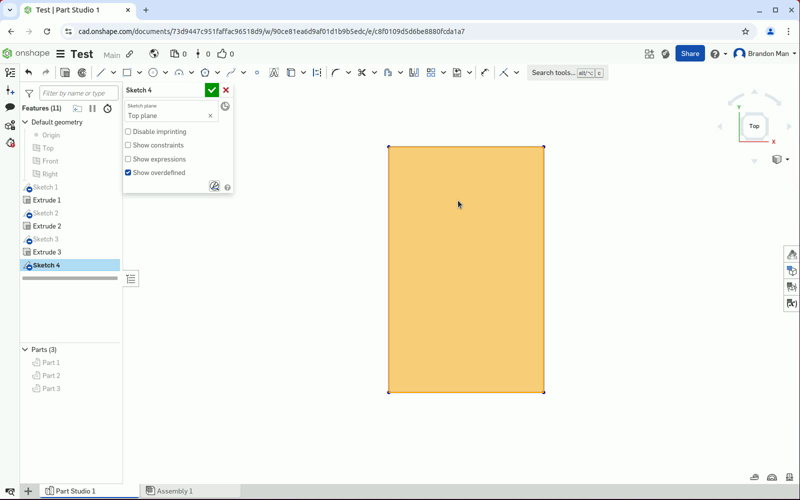
scroll(-6)
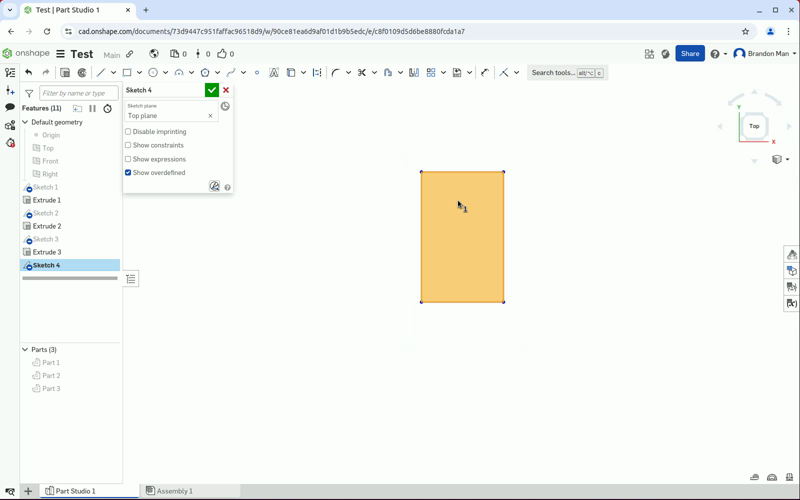
scroll(-6)
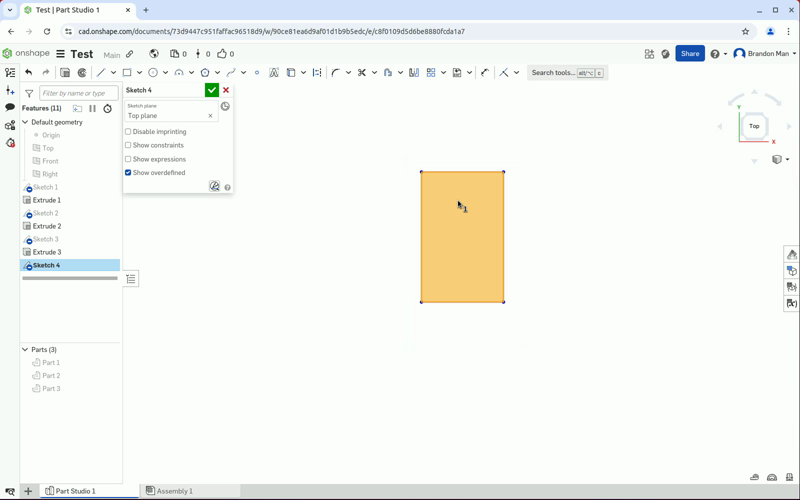
scroll(-6)
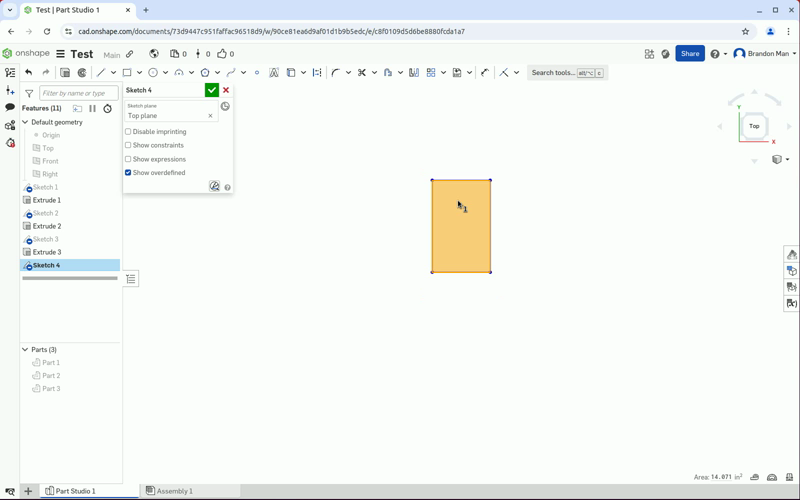
scroll(-6)
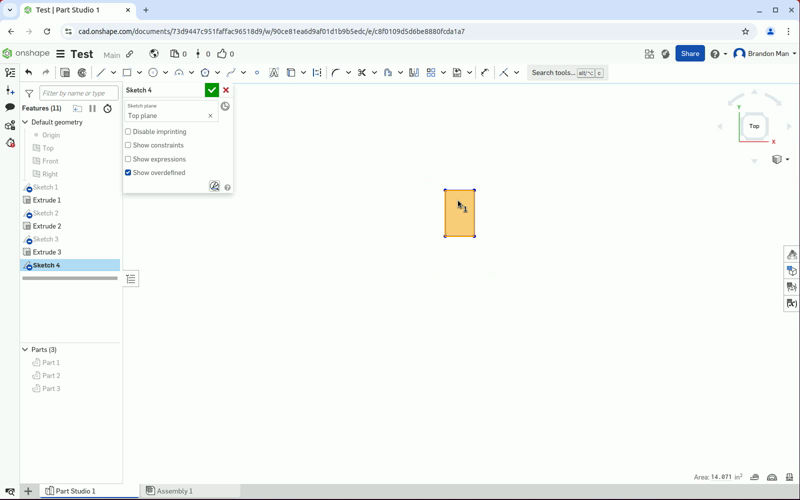
scroll(-6)
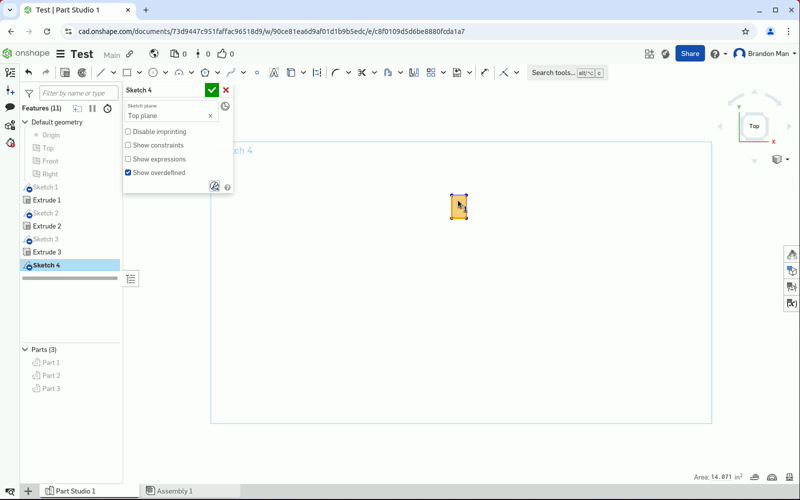
mouse_move(73, 352)
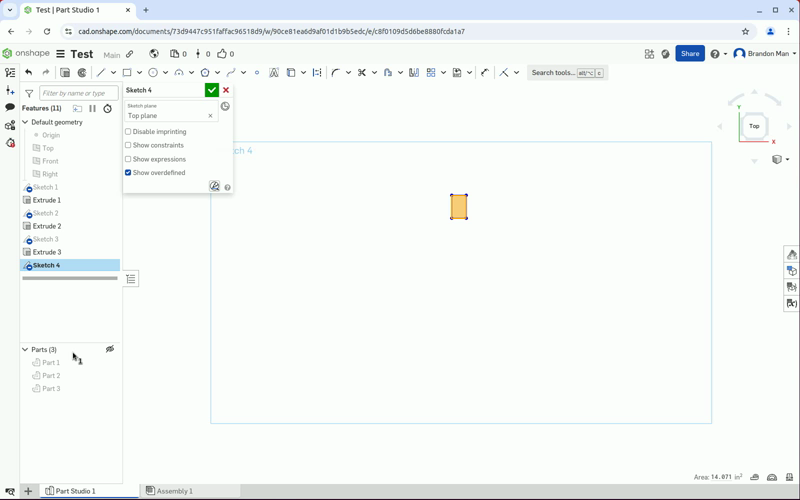
key(shift+y)
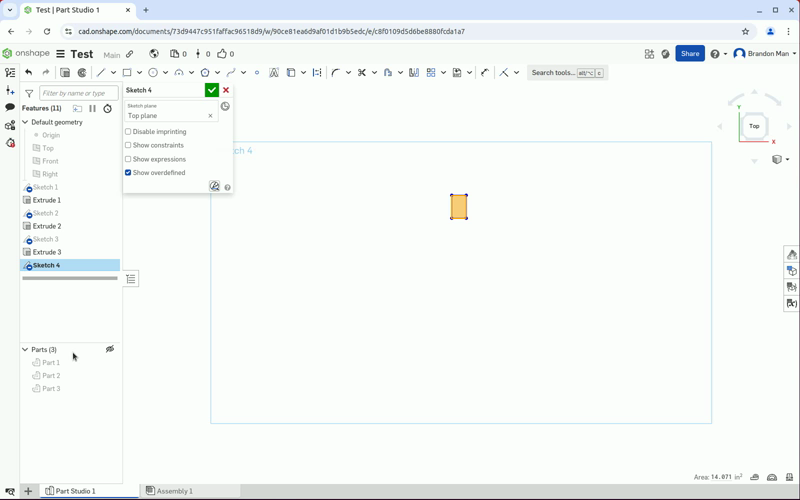
key(shift+e)
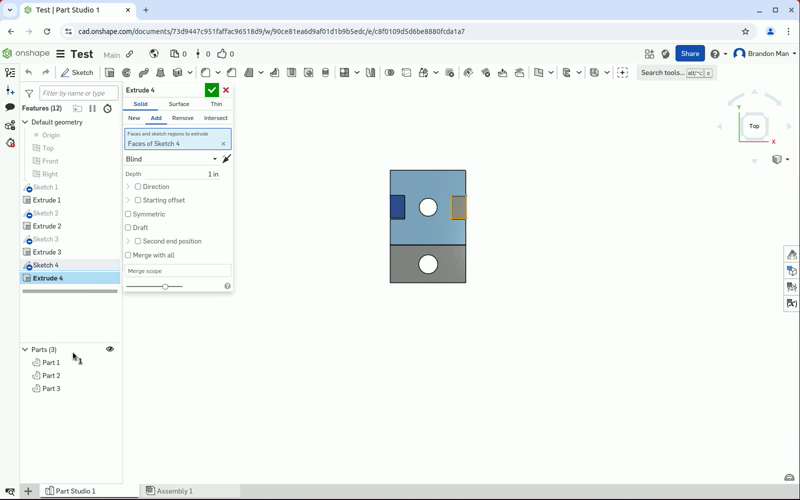
mouse_move(143, 106)
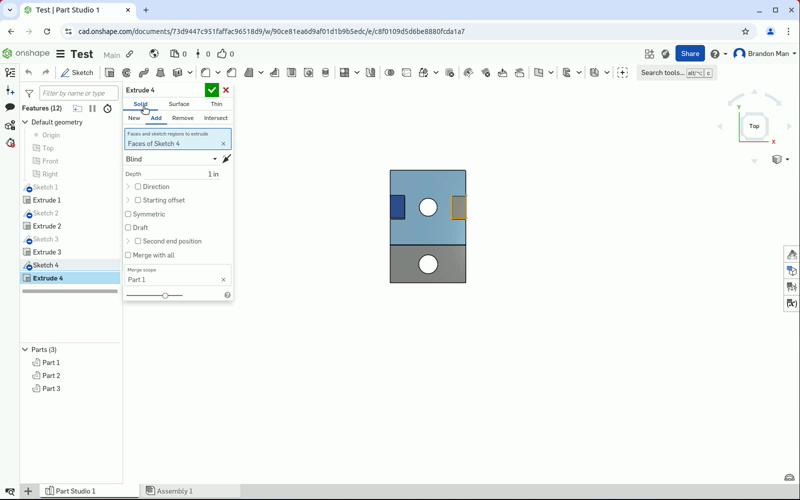
click(143, 106)
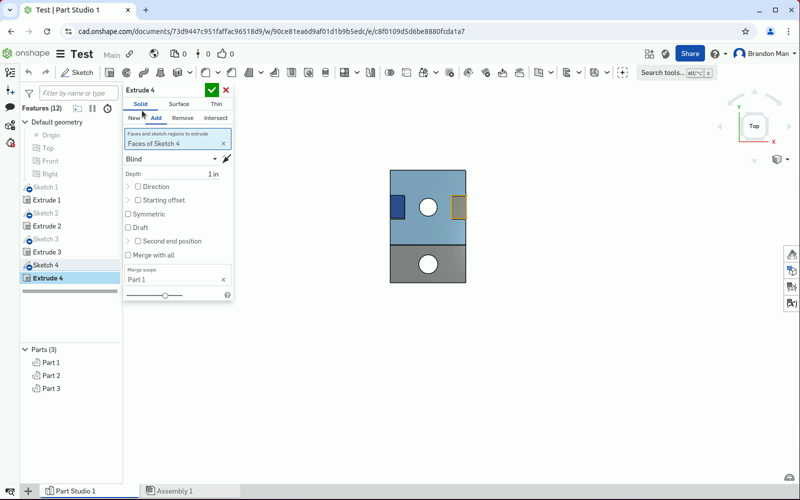
mouse_move(137, 120)
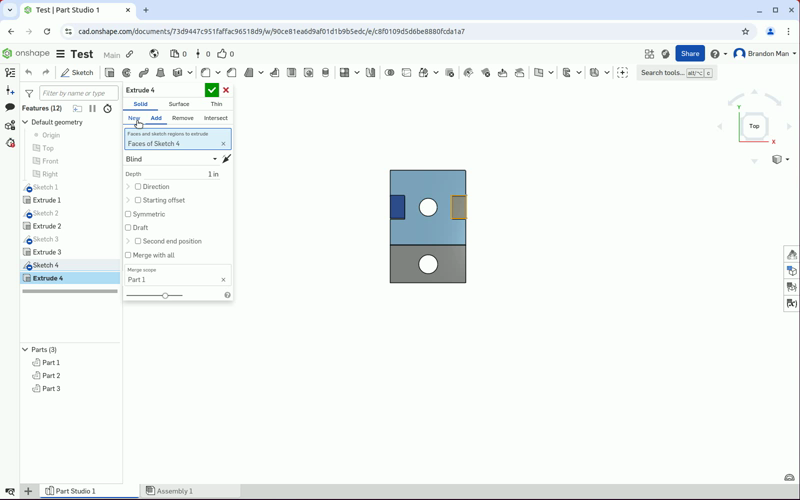
click(137, 120)
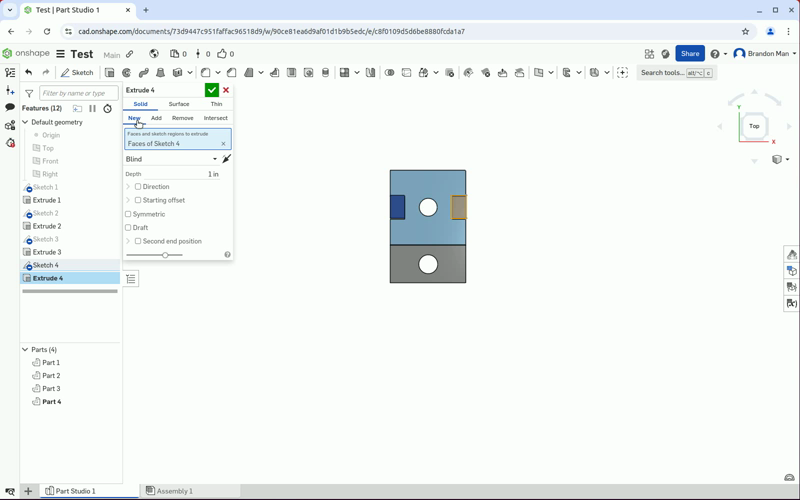
key(tab, 4)
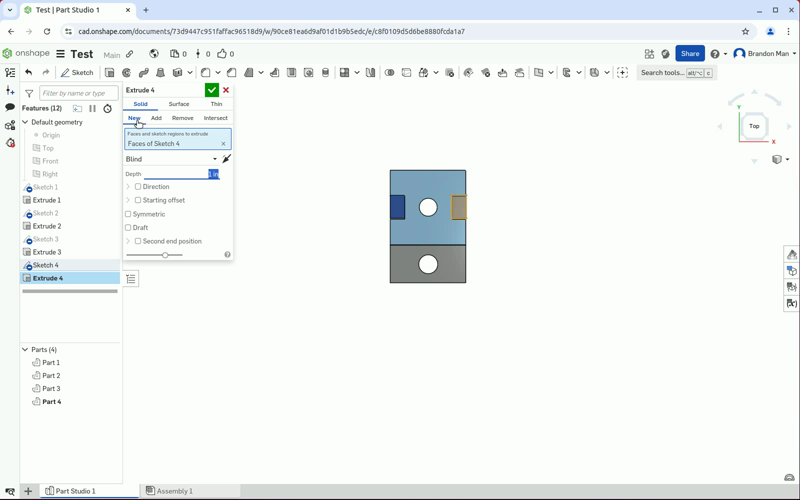
text(7.703)
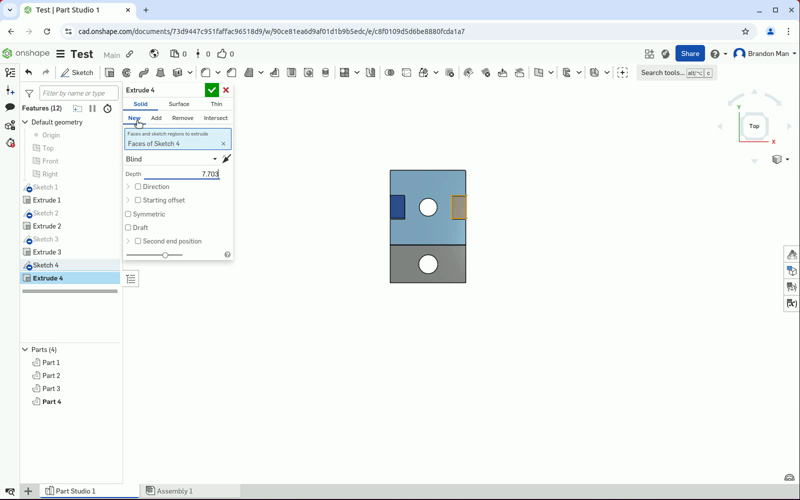
key(enter)
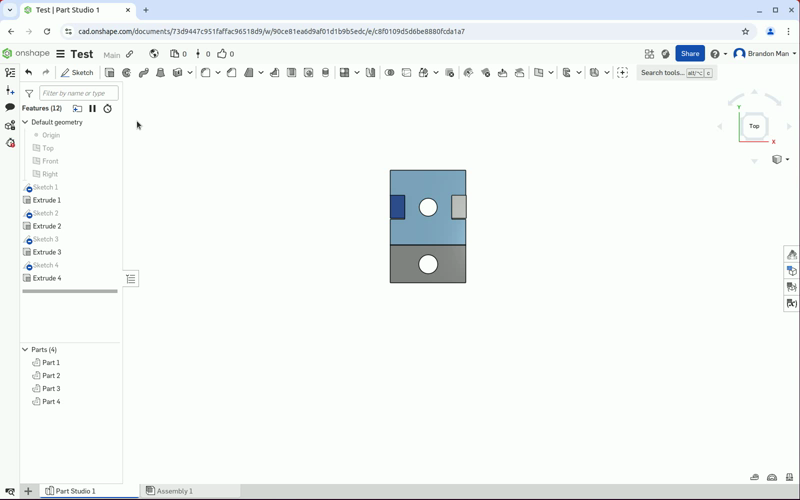
key(shift+h)
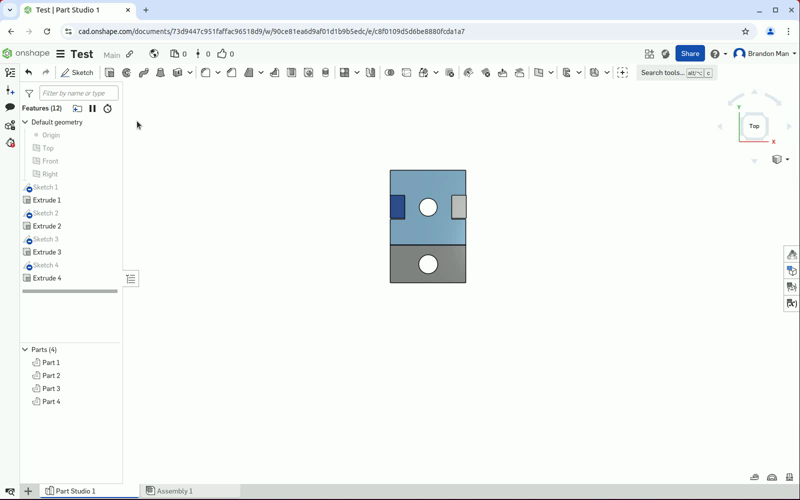
key(shift+h)
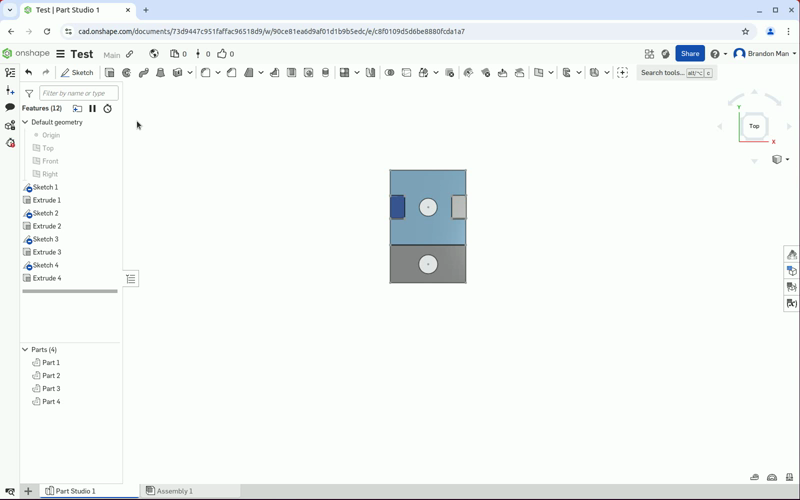
key(shift+7)
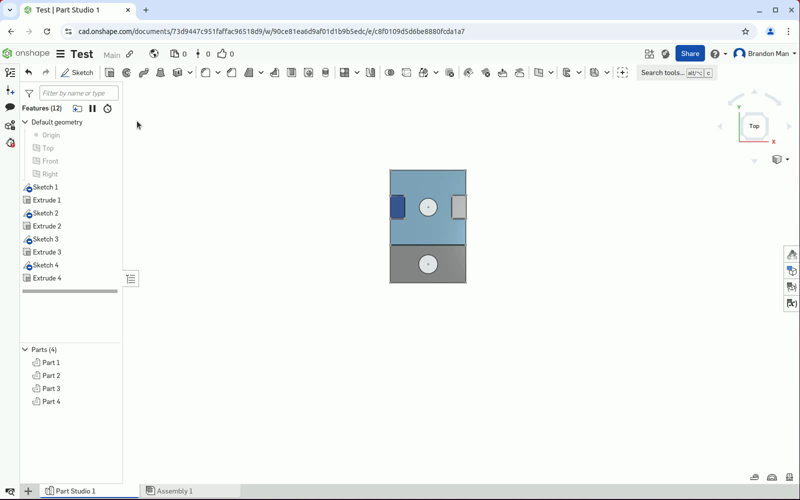
key(up, 3)
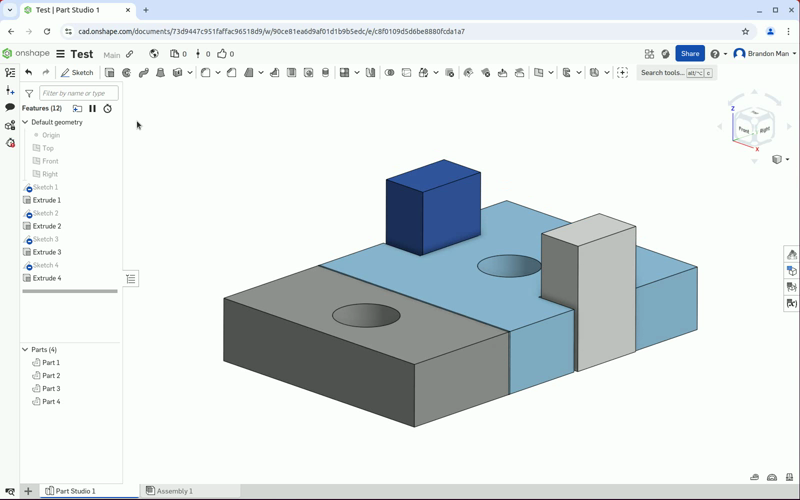
key(left, 3)
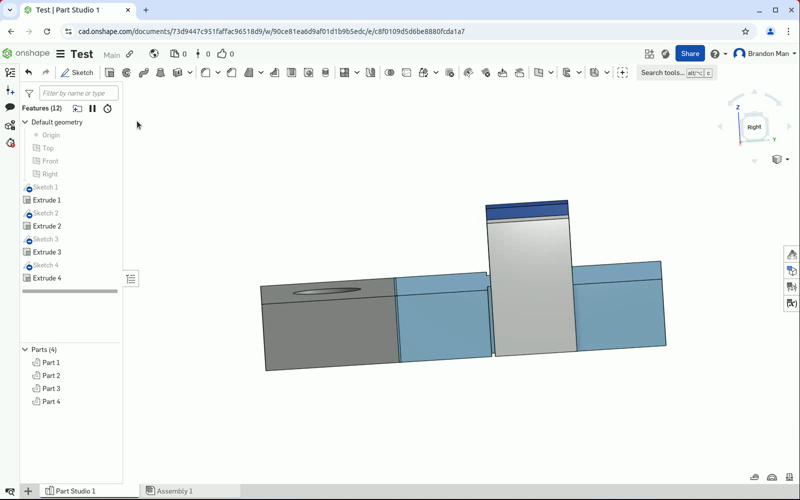
key(right, 3)
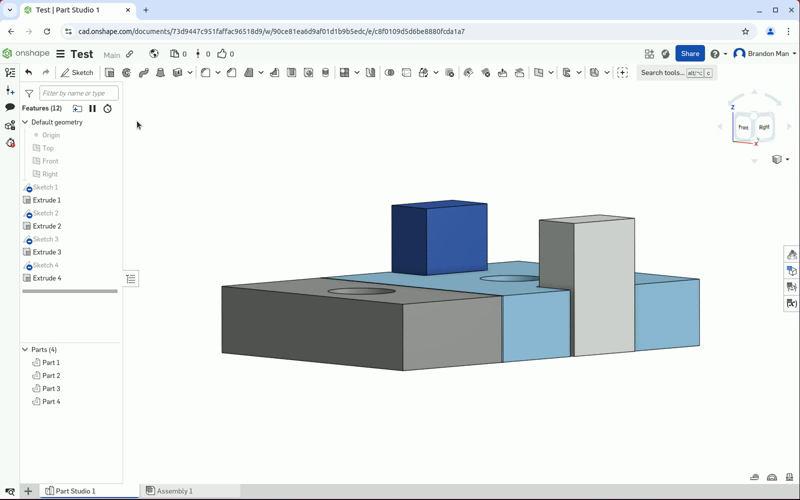
key(down, 3)
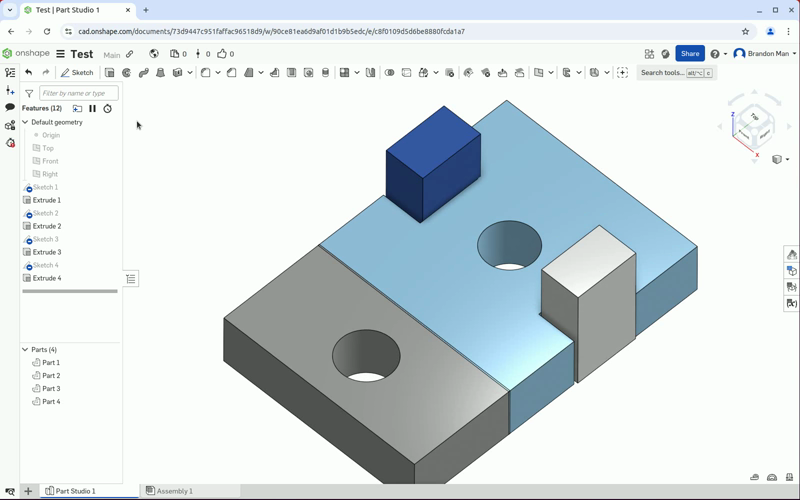
mouse_move(73, 189)
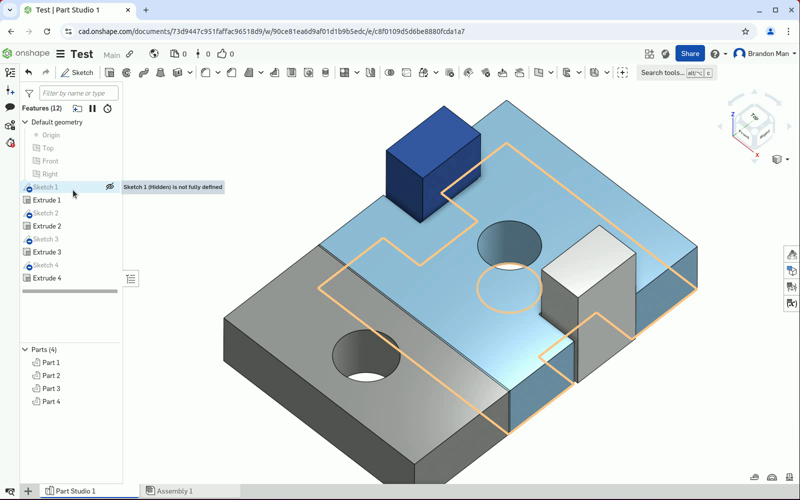
click(73, 189)